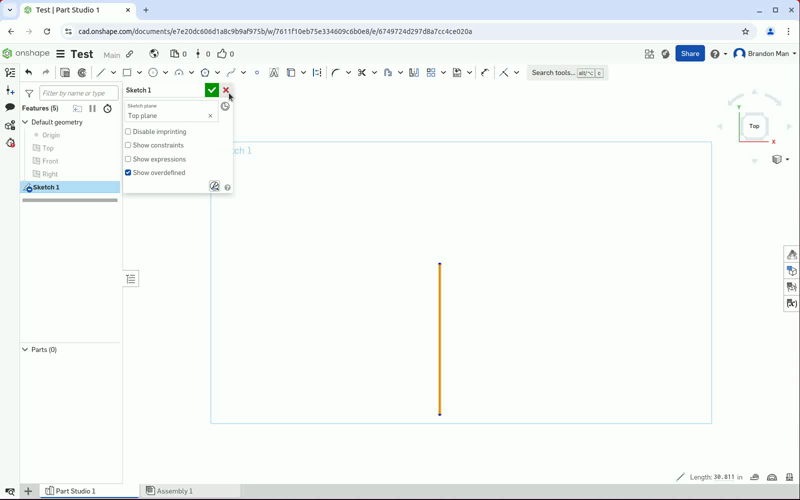
key(shift+h)
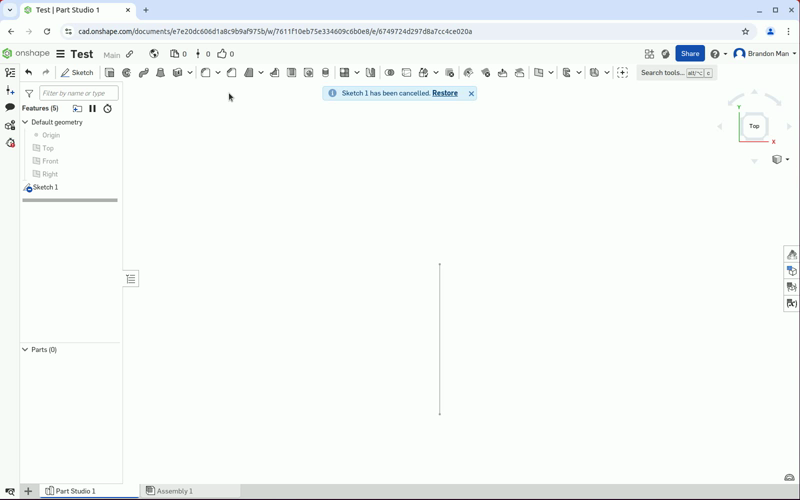
mouse_move(73, 352)
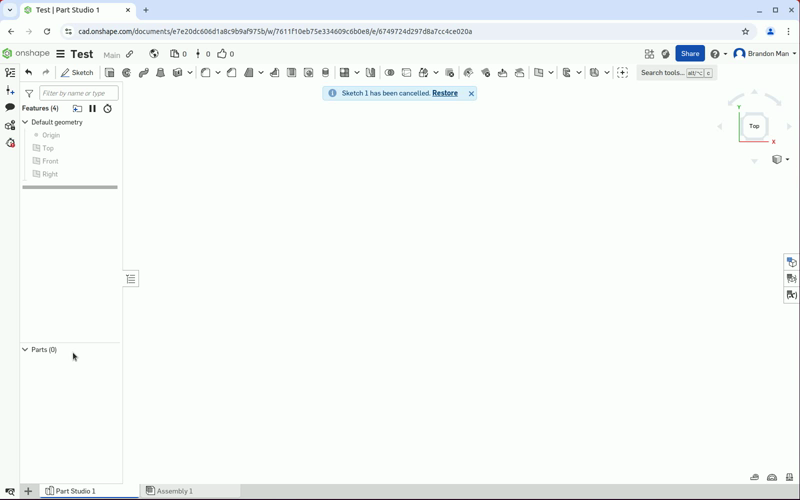
key(y)
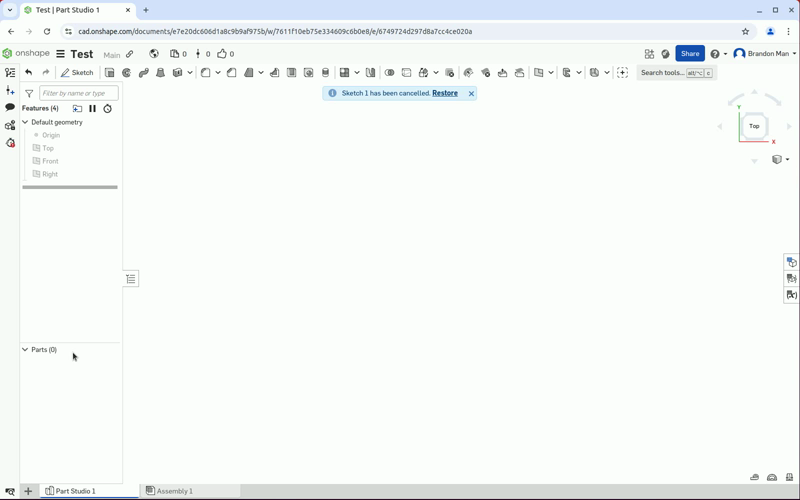
key(shift+p)
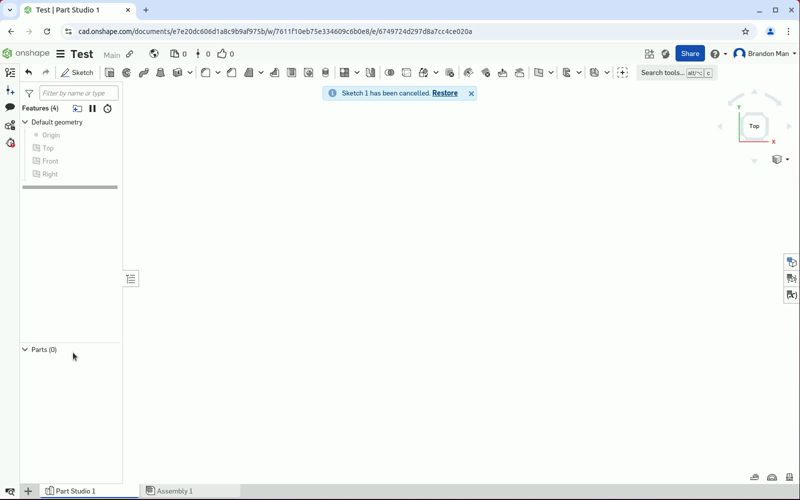
key(space)
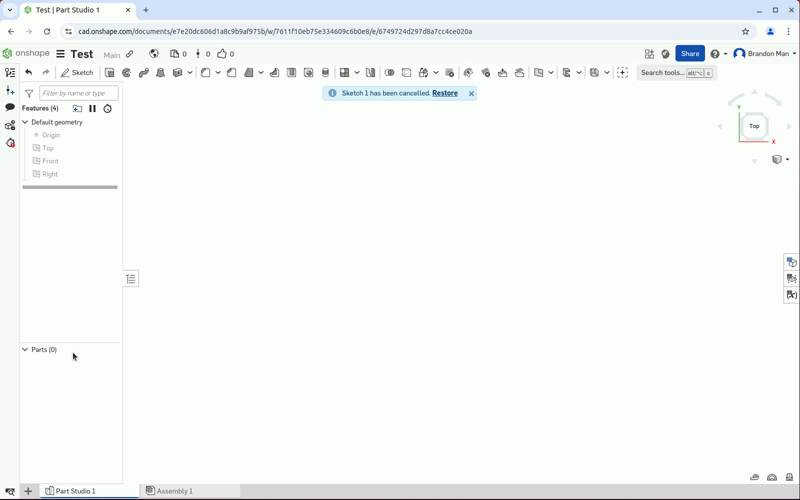
key_down(shift)
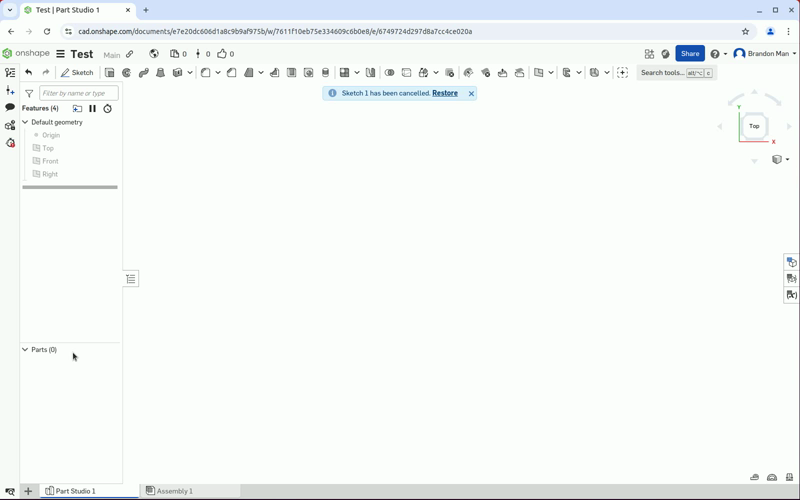
key(up)
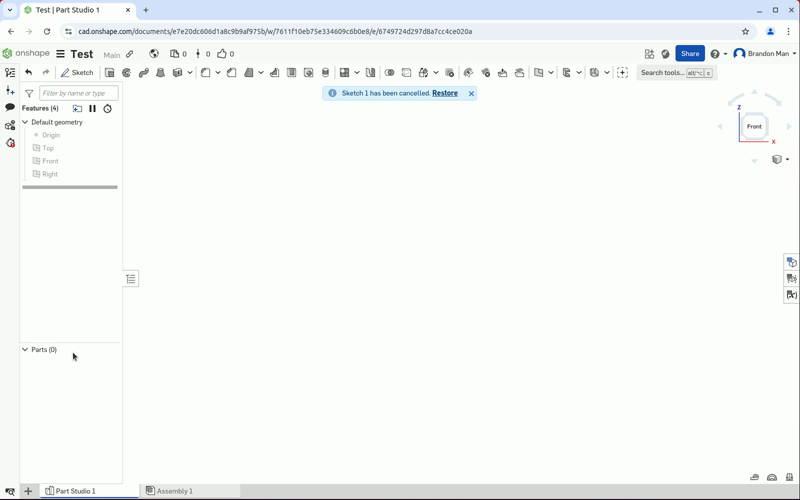
key_up(shift)
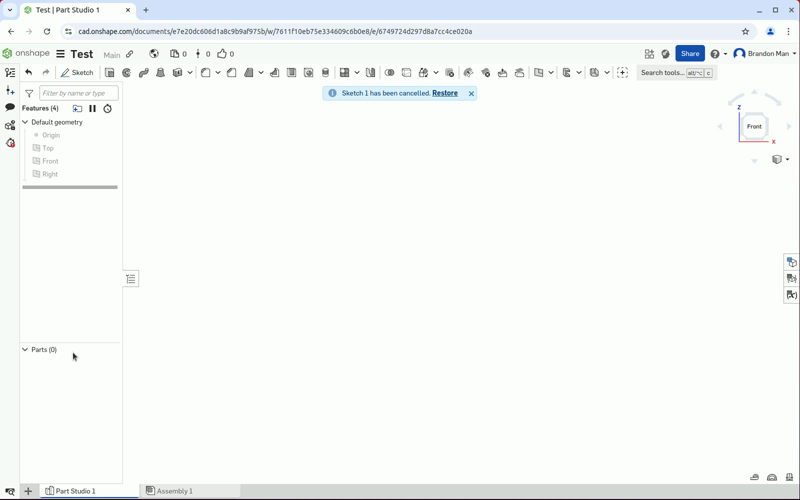
mouse_move(73, 352)
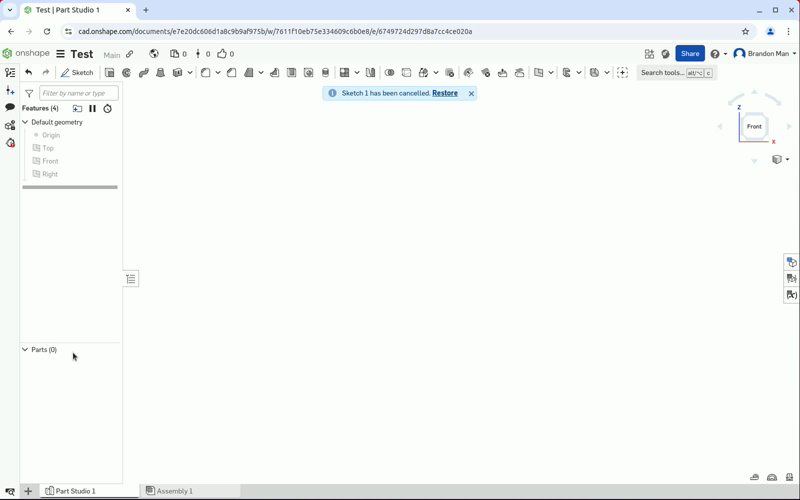
key(shift+y)
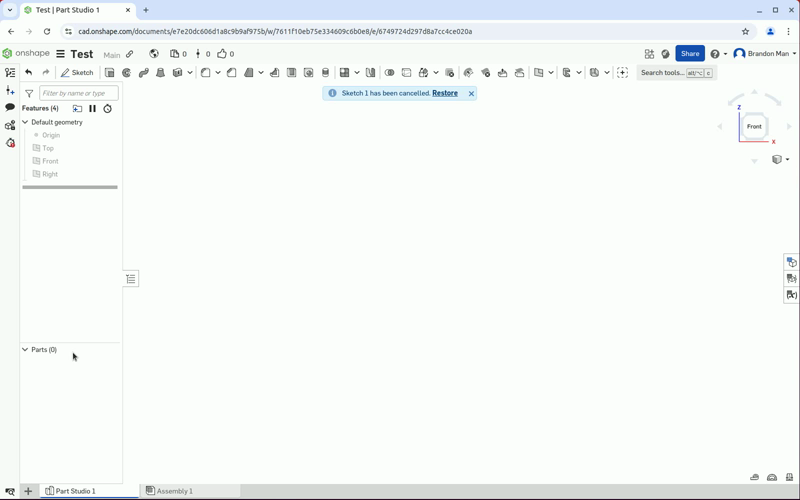
key(shift+s)
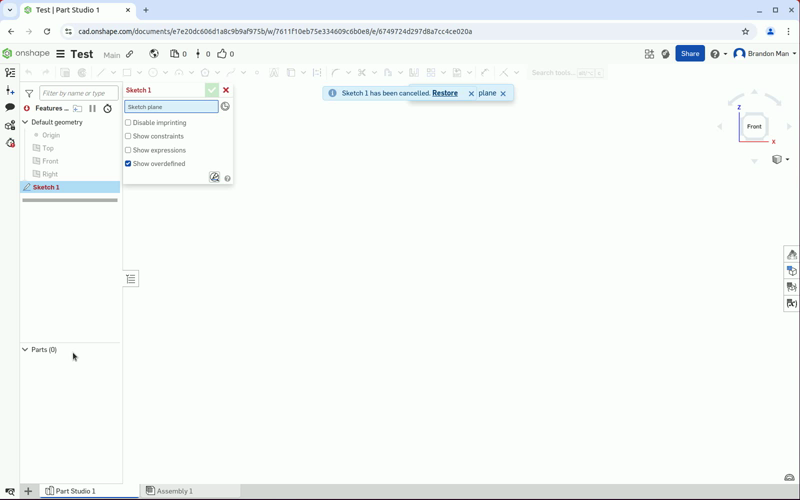
mouse_move(73, 163)
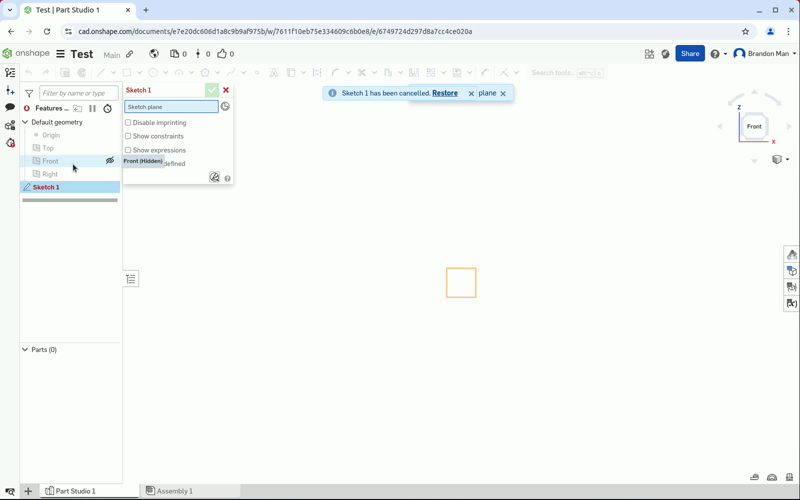
click(73, 163)
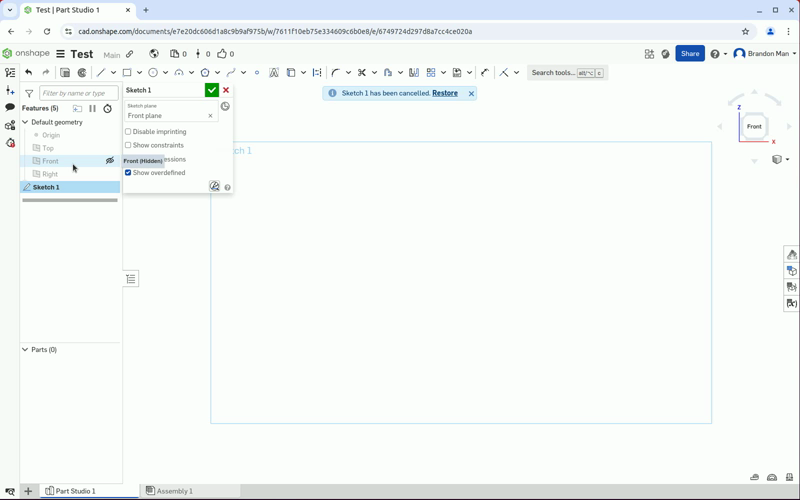
mouse_move(73, 352)
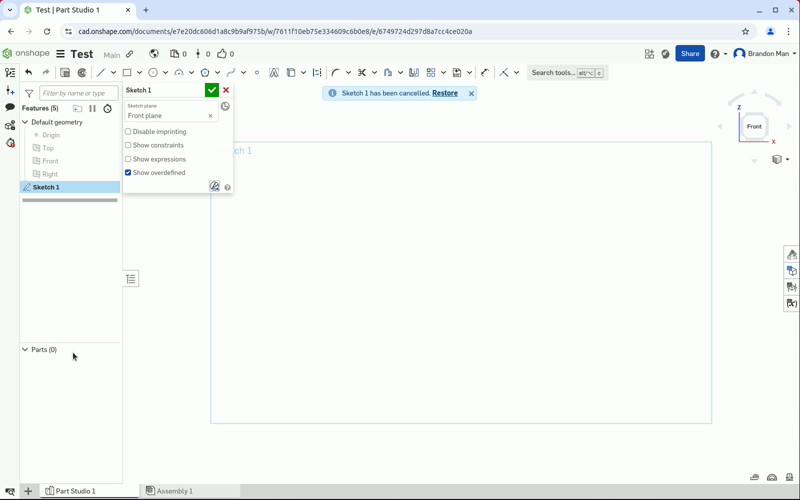
key(y)
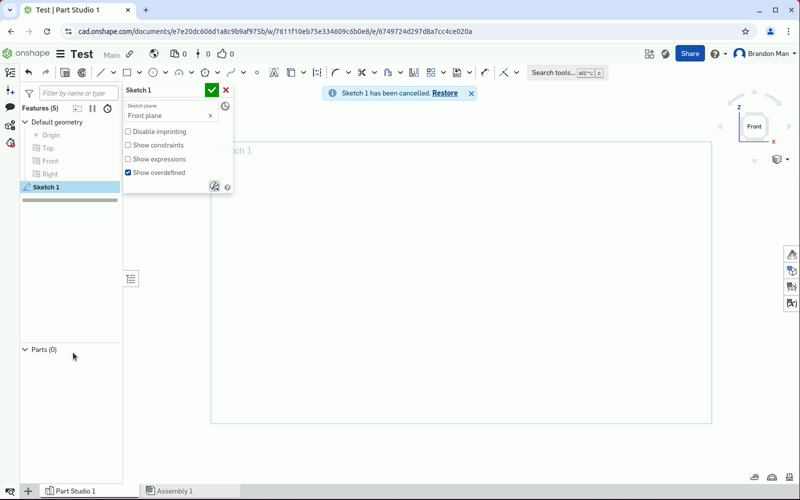
key(l)
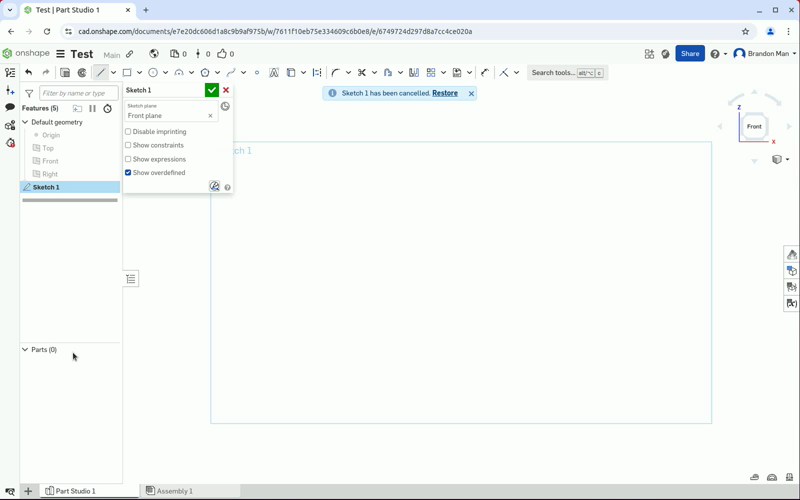
key_down(shift)
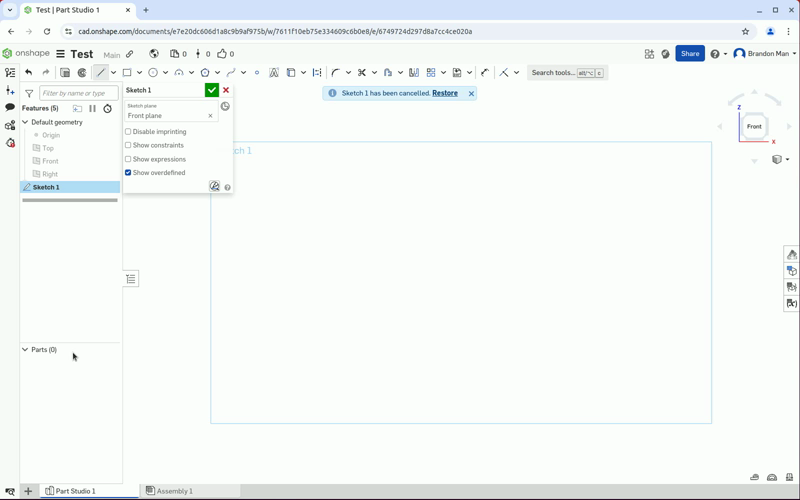
mouse_move(457, 286)
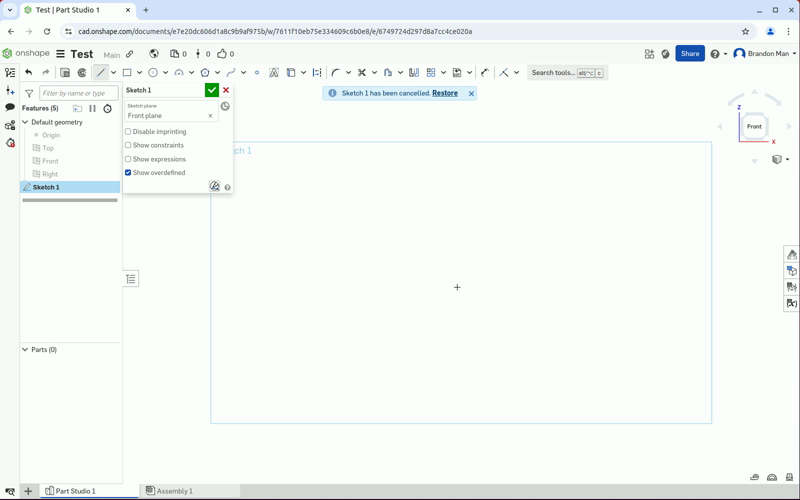
click(457, 286)
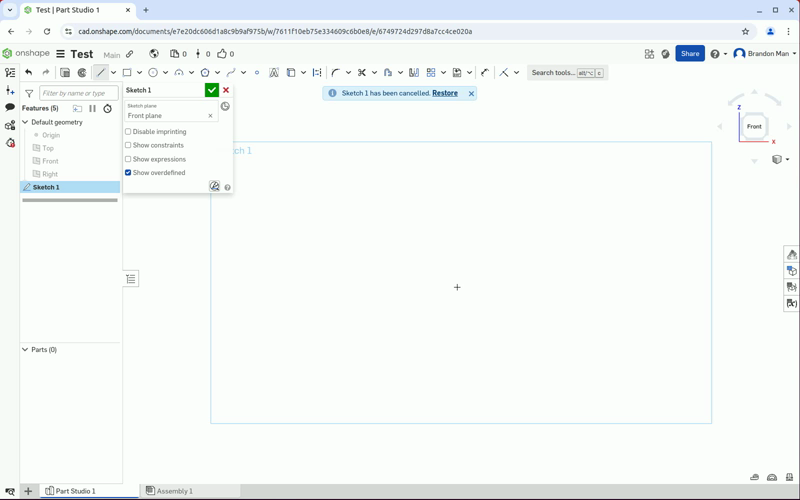
key_up(shift)
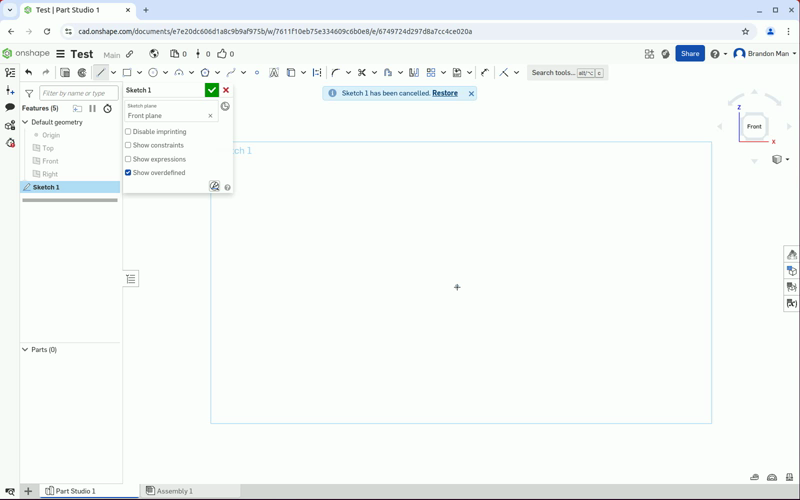
key_down(shift)
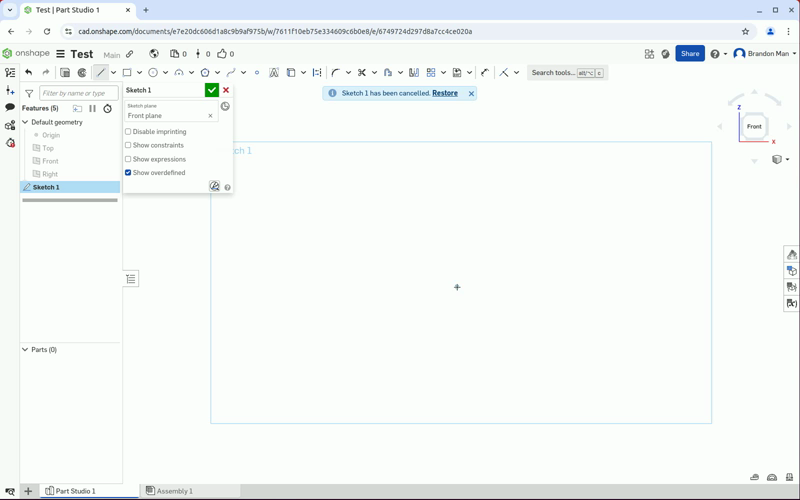
mouse_move(487, 286)
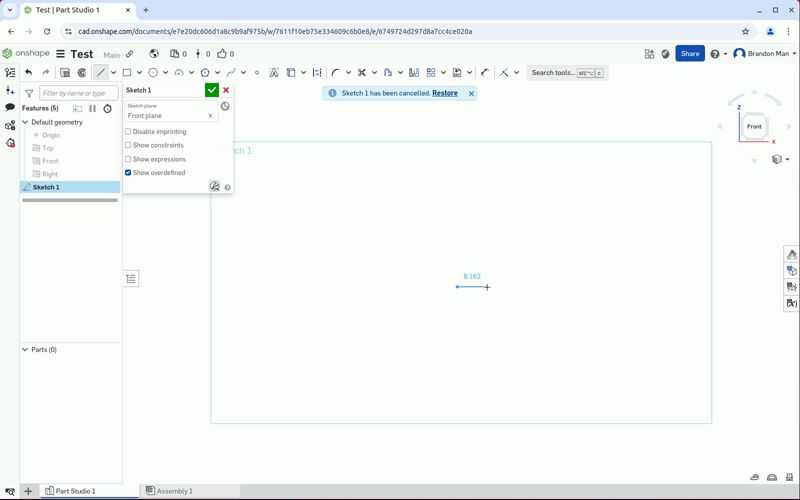
mouse_move(464, 286)
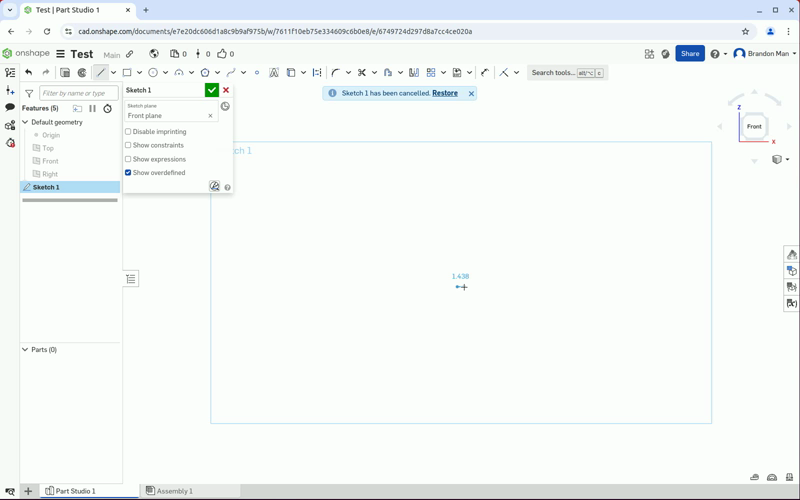
scroll(6)
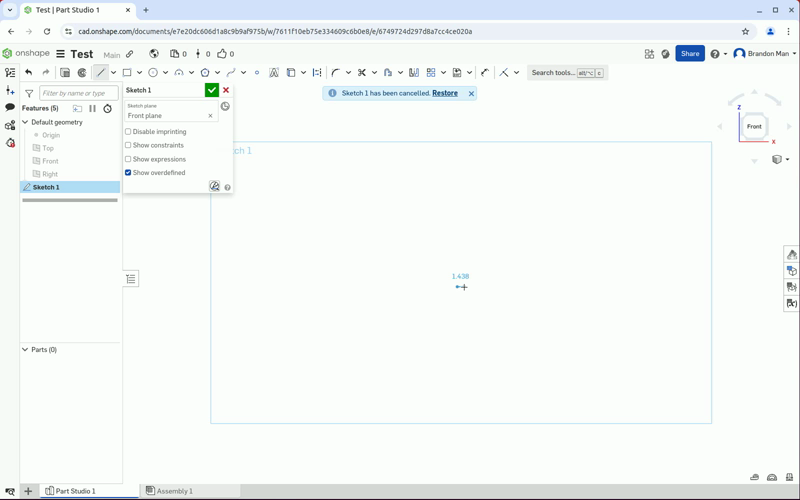
scroll(6)
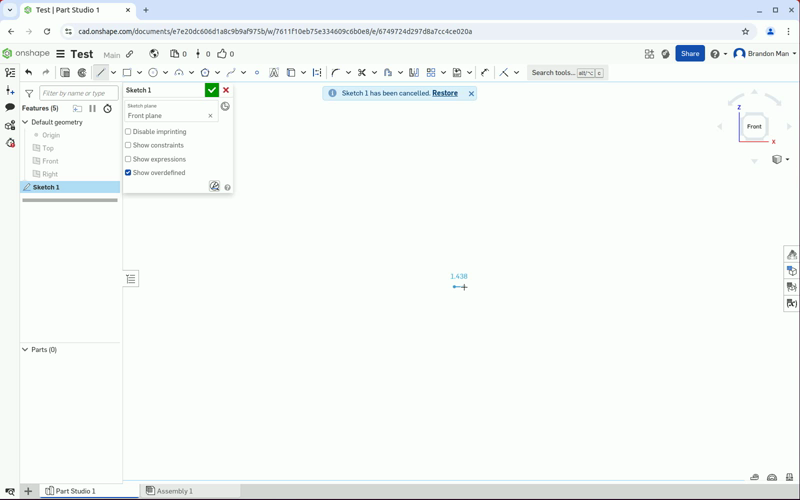
scroll(6)
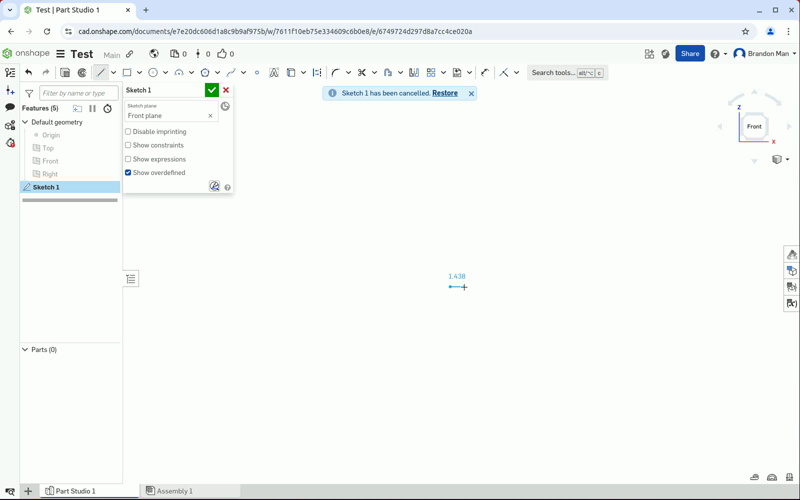
scroll(6)
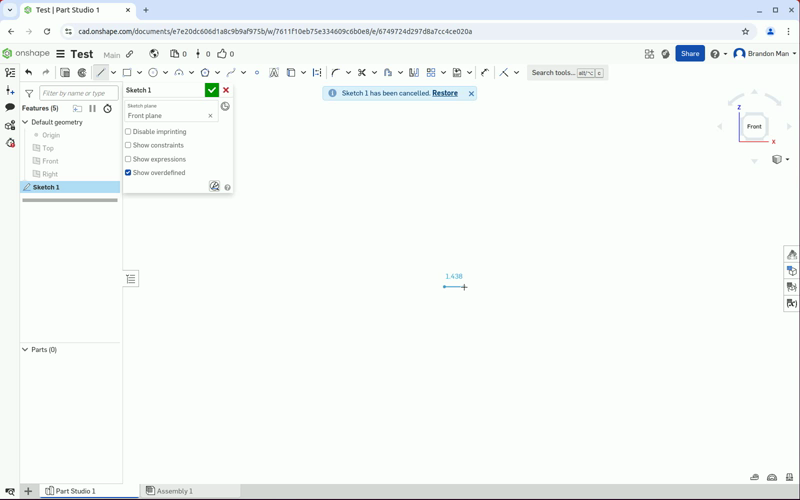
scroll(6)
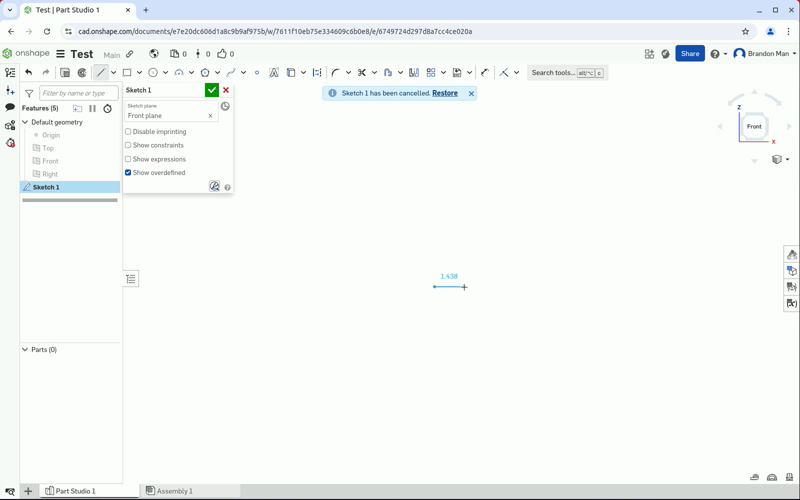
scroll(6)
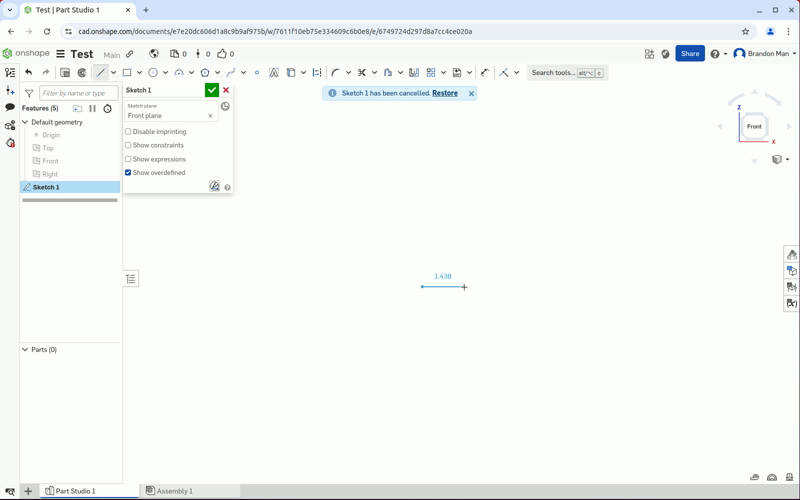
scroll(6)
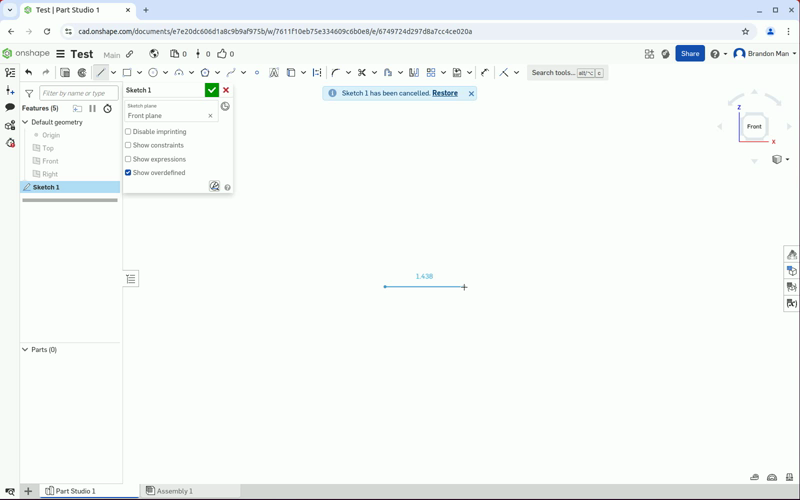
click(464, 286)
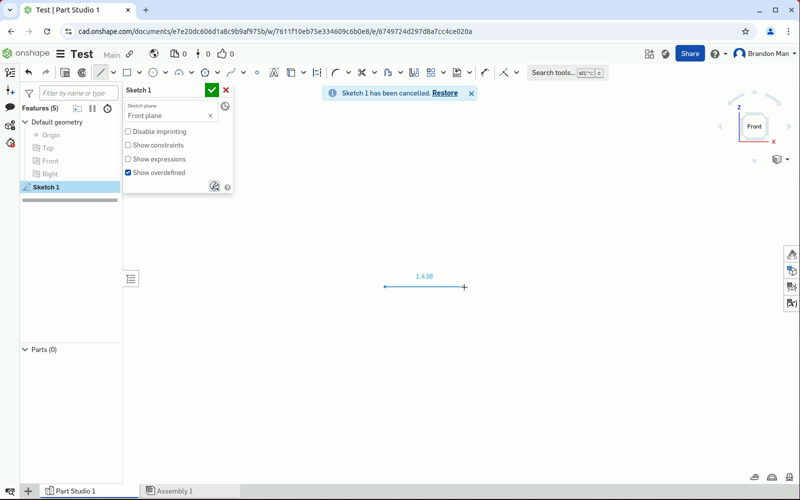
scroll(-6)
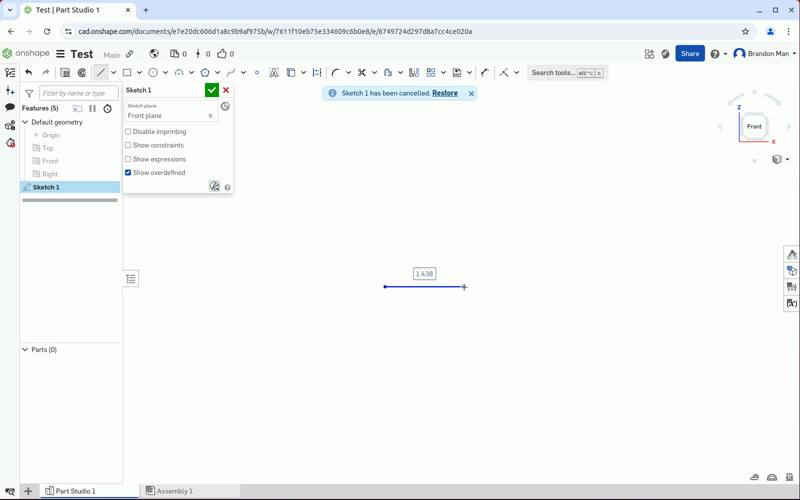
scroll(-6)
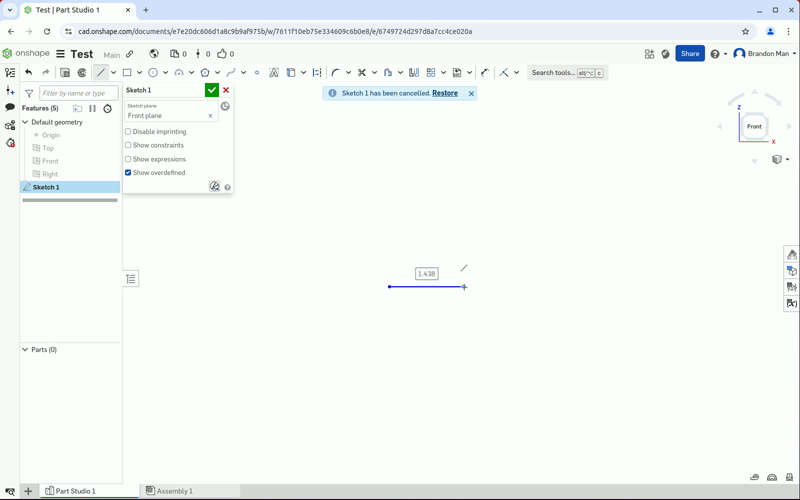
scroll(-6)
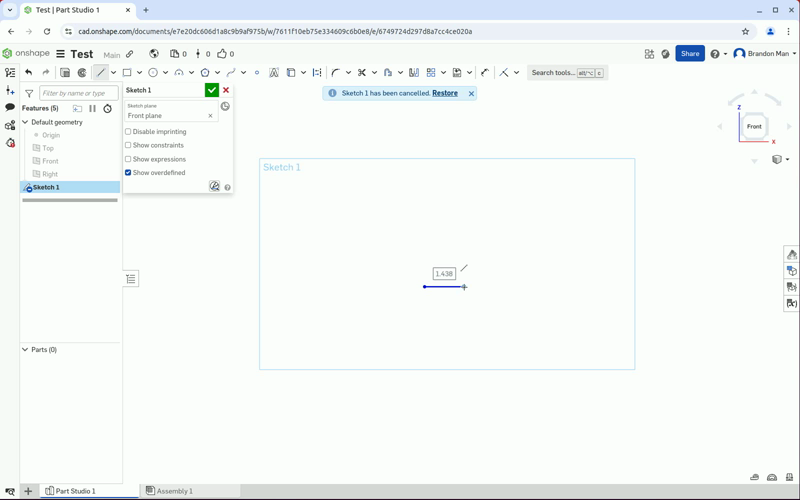
scroll(-6)
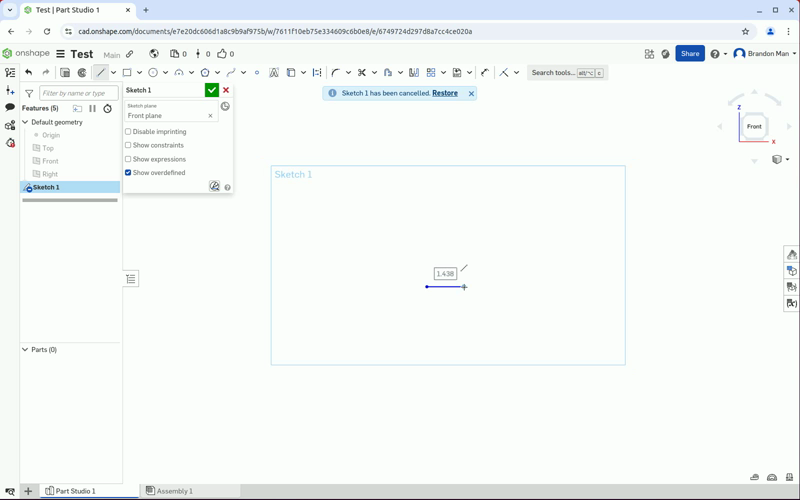
scroll(-6)
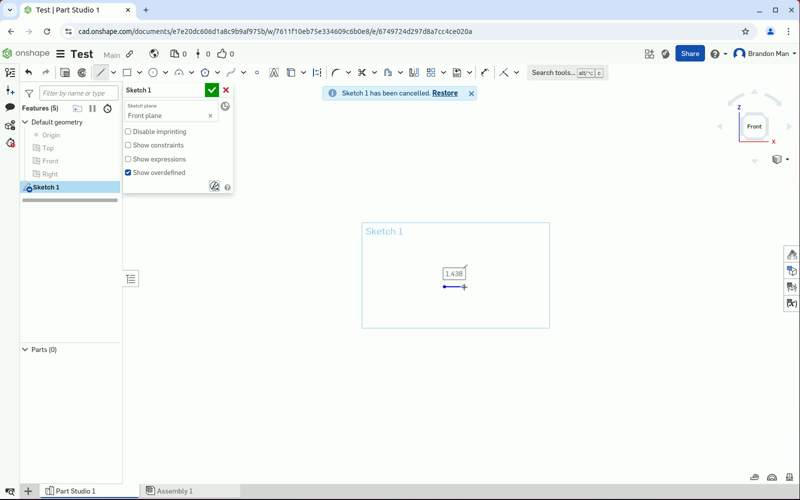
scroll(-6)
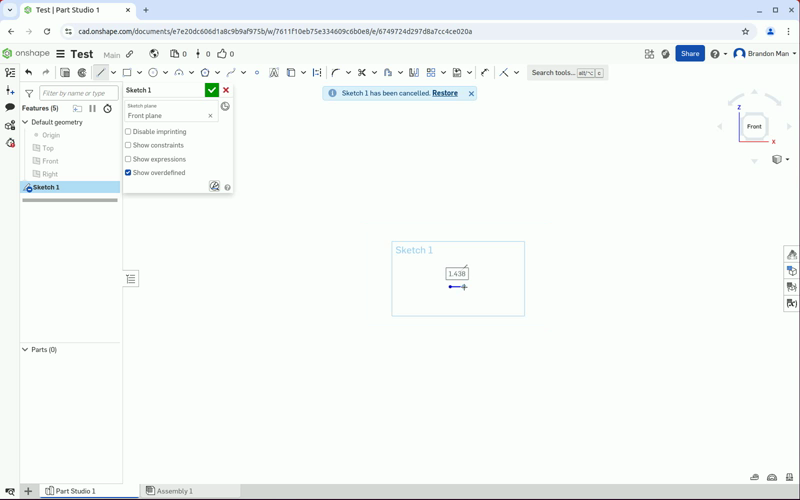
scroll(-6)
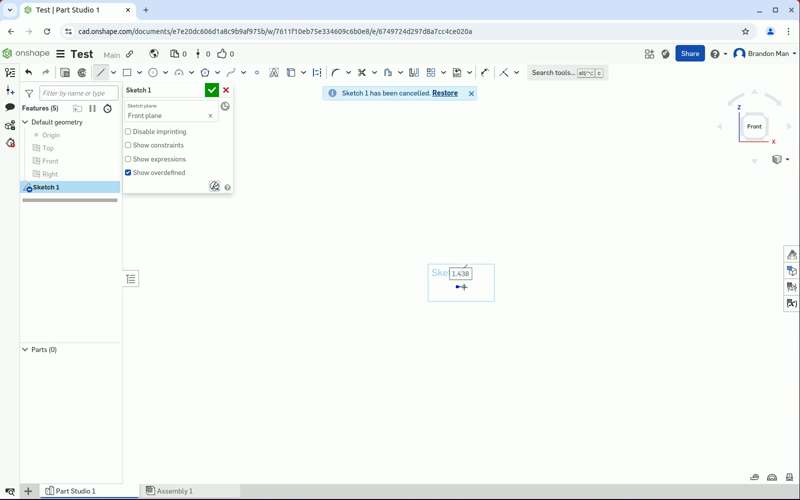
key_up(shift)
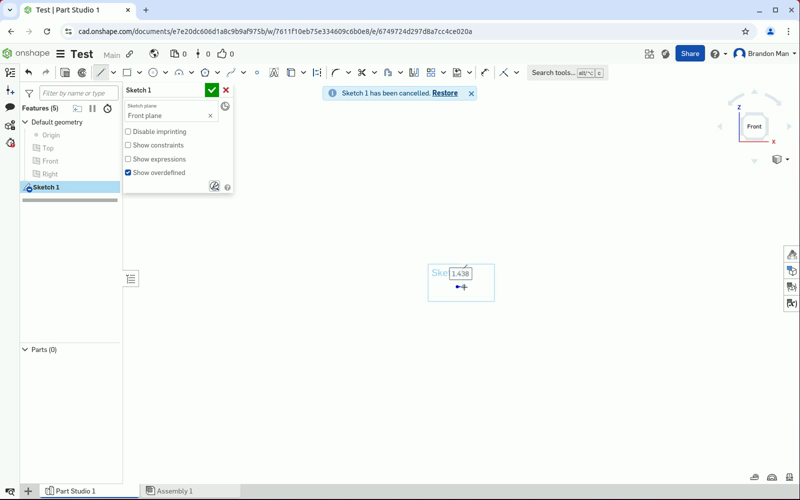
key_down(shift)
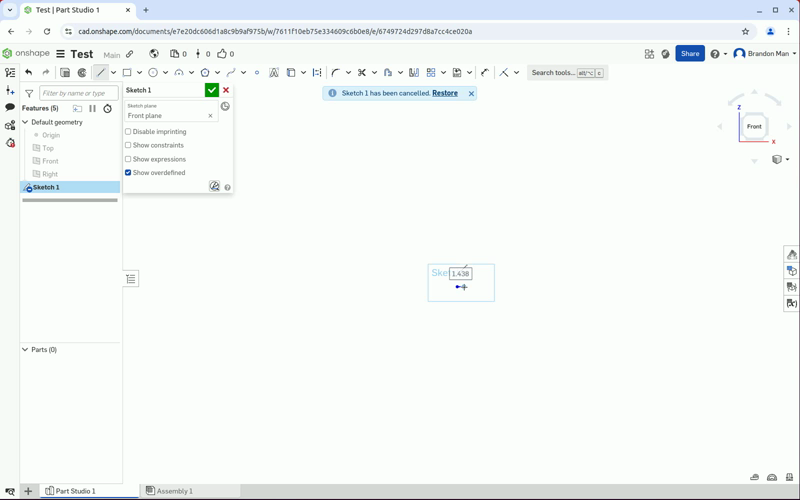
mouse_move(494, 286)
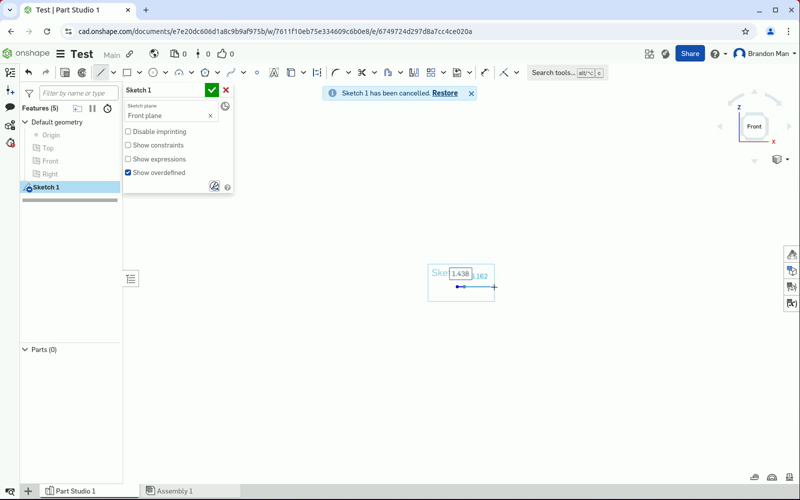
mouse_move(464, 279)
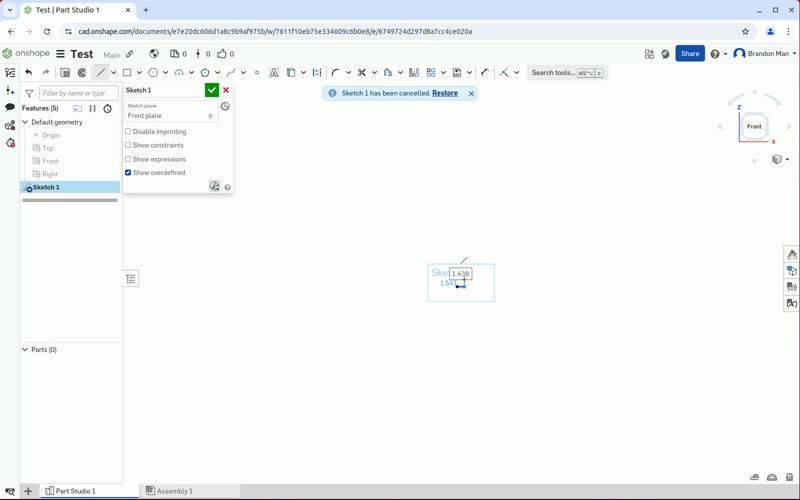
scroll(6)
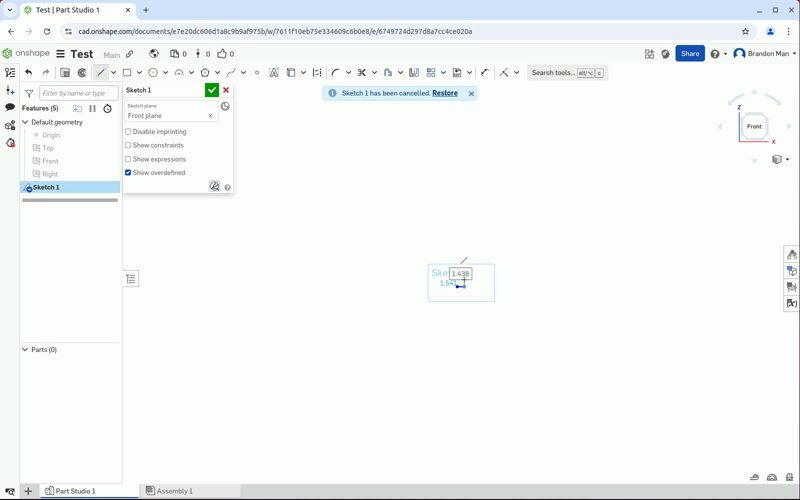
scroll(6)
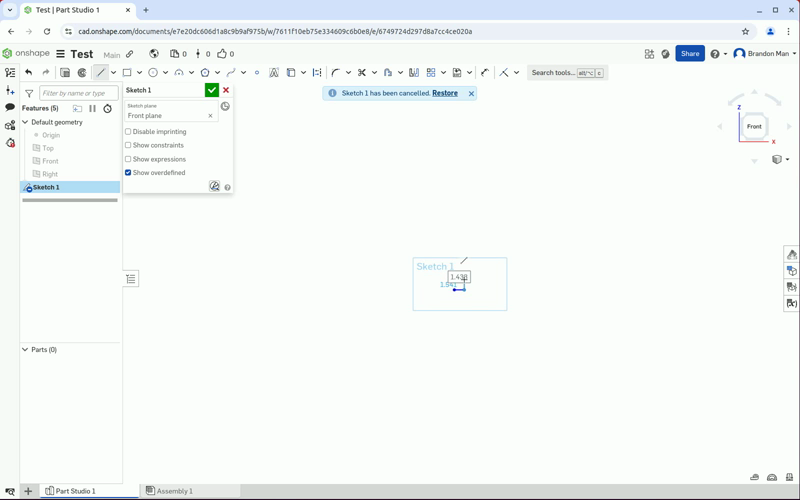
scroll(6)
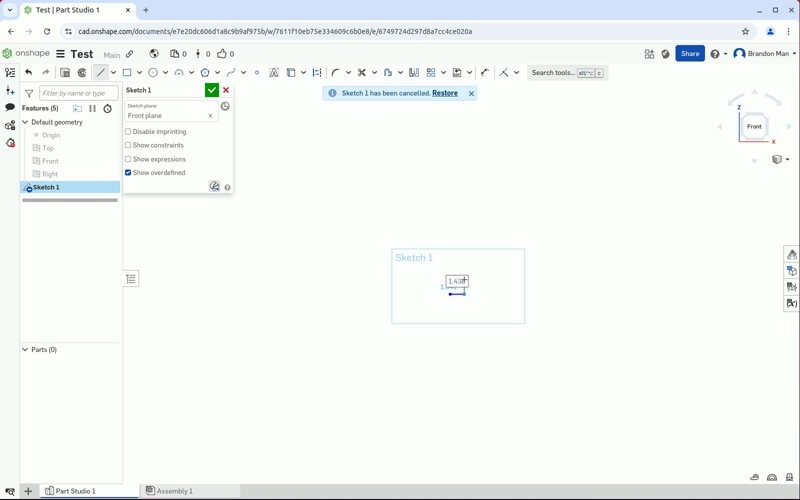
scroll(6)
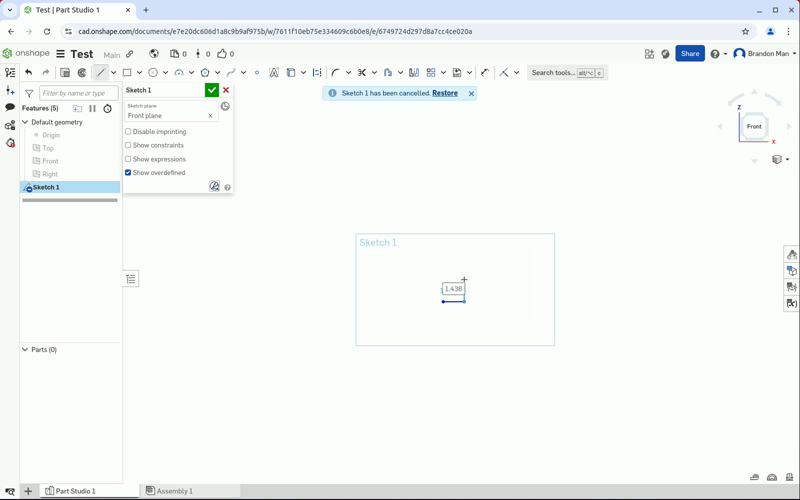
scroll(6)
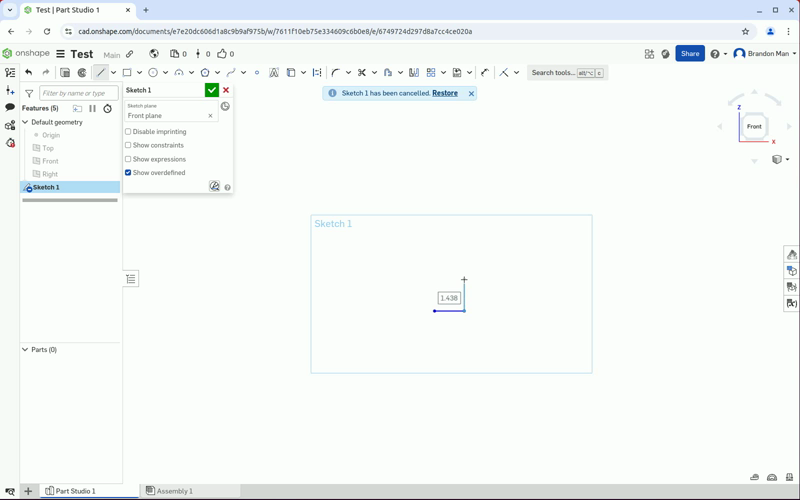
scroll(6)
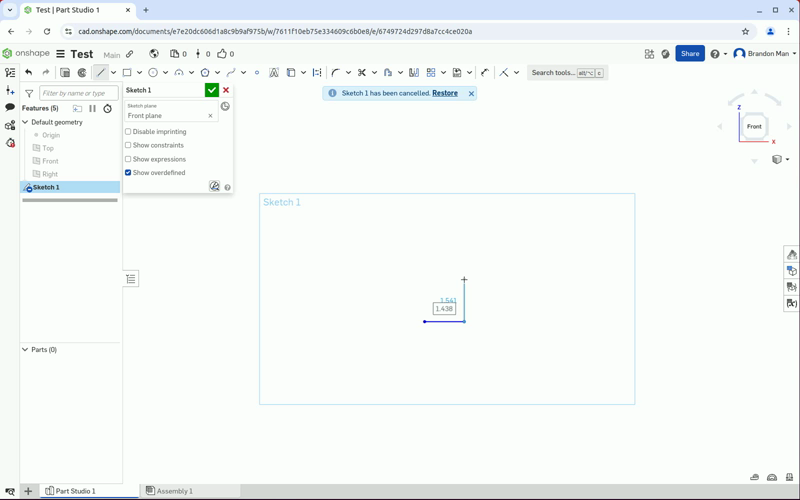
scroll(6)
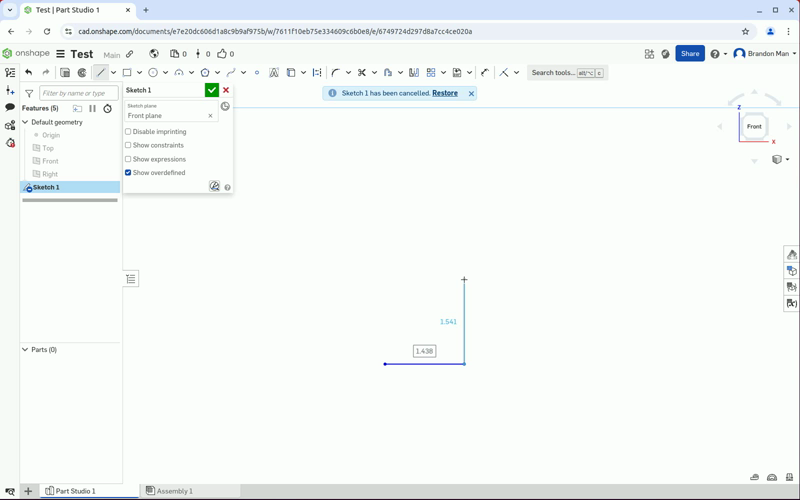
click(464, 279)
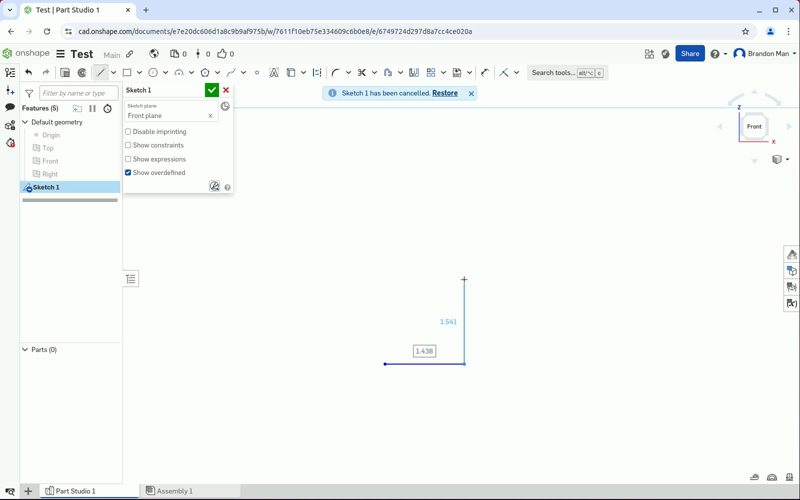
scroll(-6)
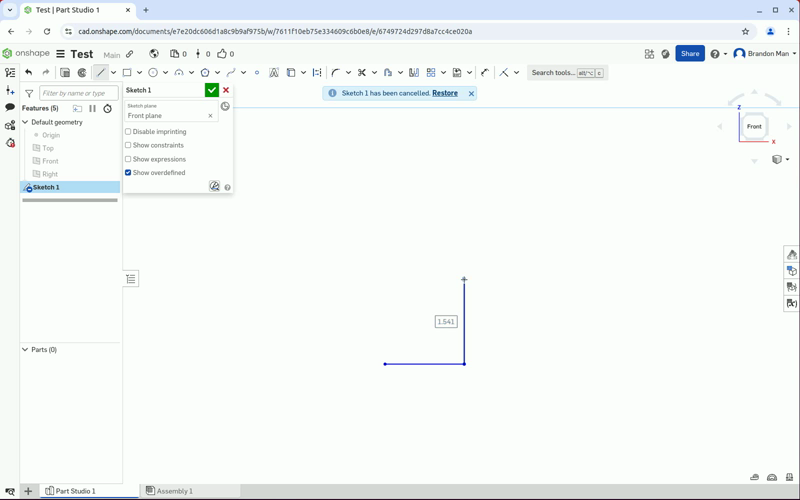
scroll(-6)
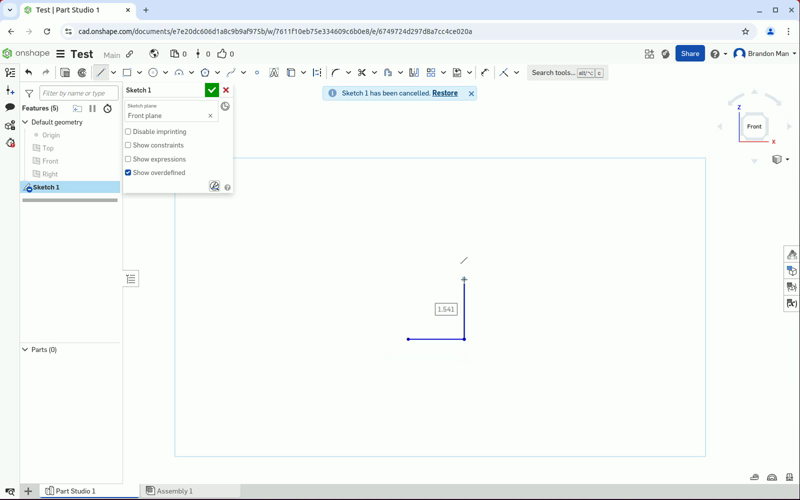
scroll(-6)
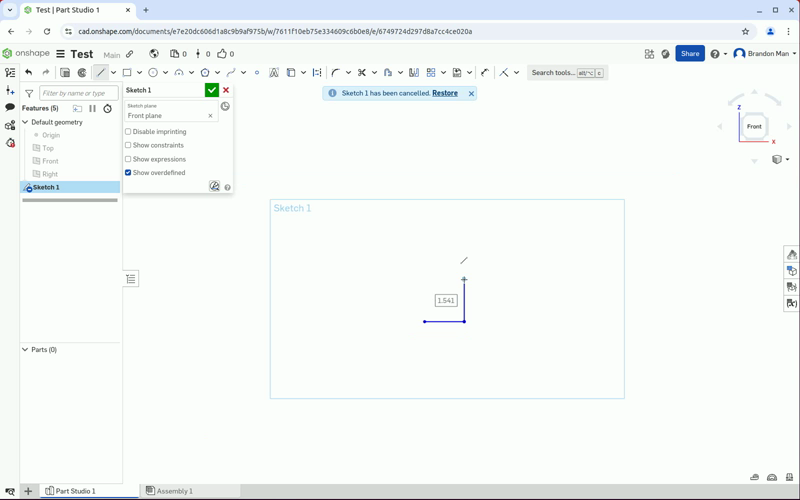
scroll(-6)
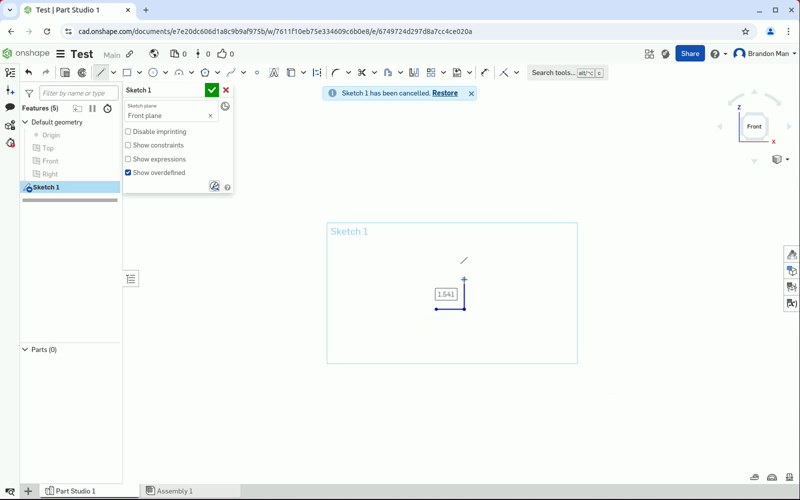
scroll(-6)
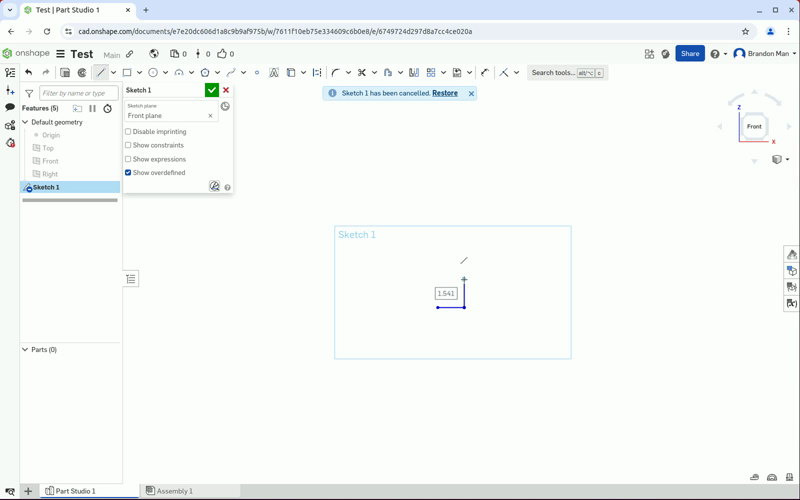
scroll(-6)
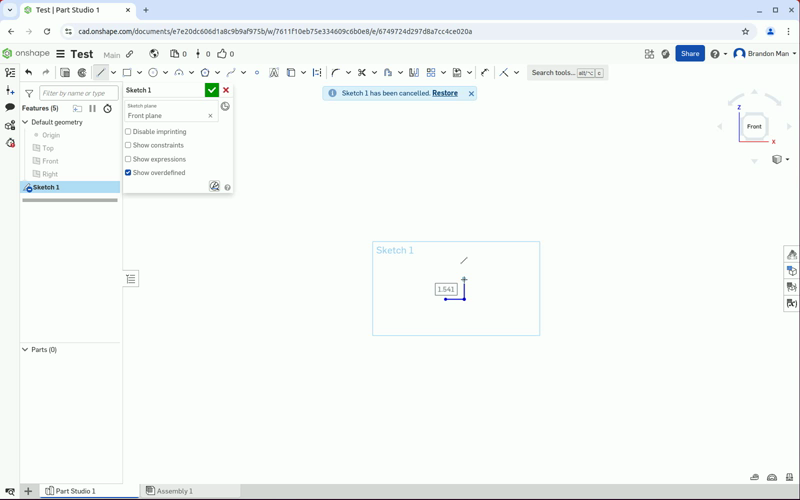
scroll(-6)
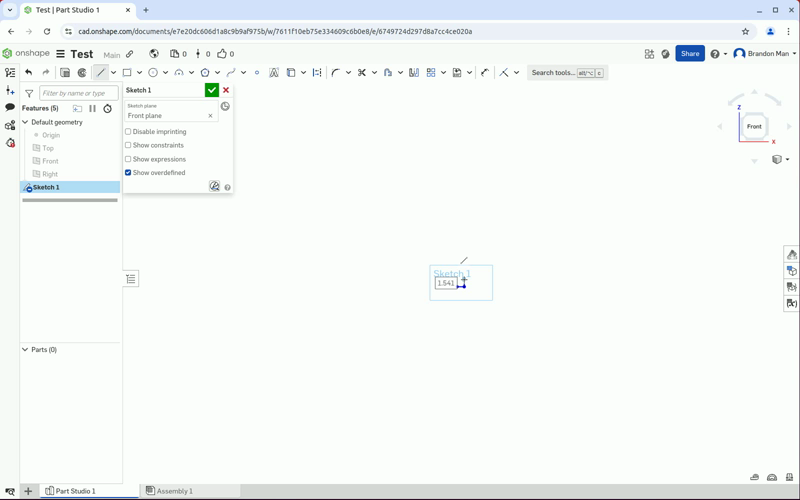
key_up(shift)
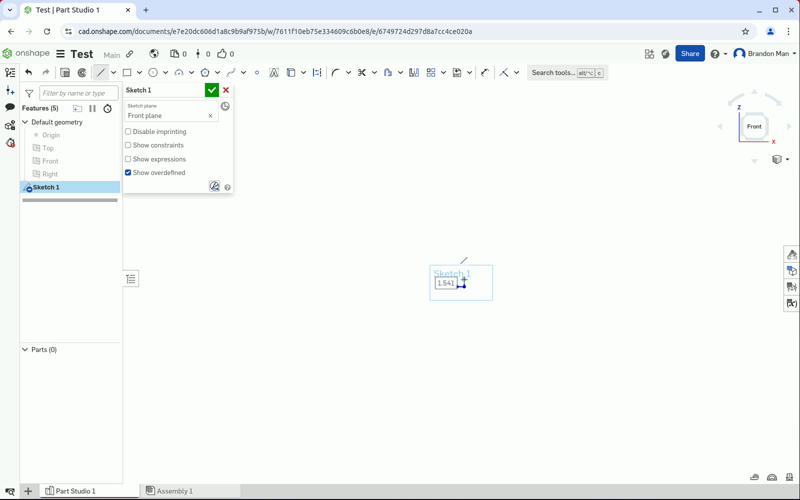
key_down(shift)
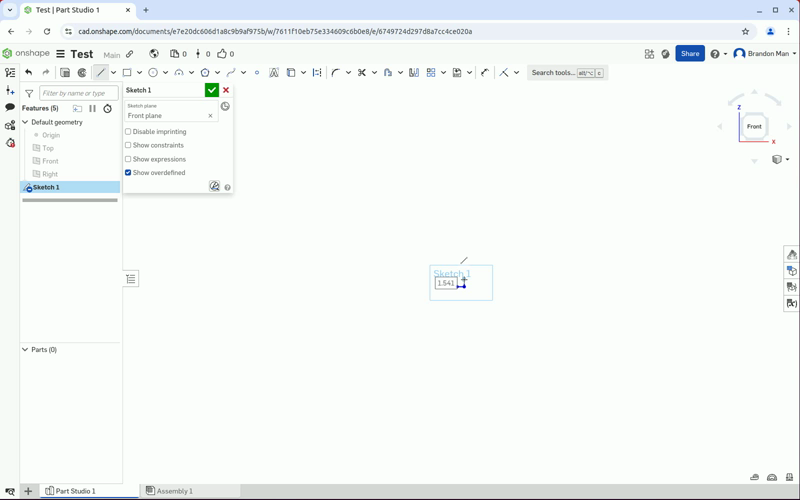
mouse_move(494, 279)
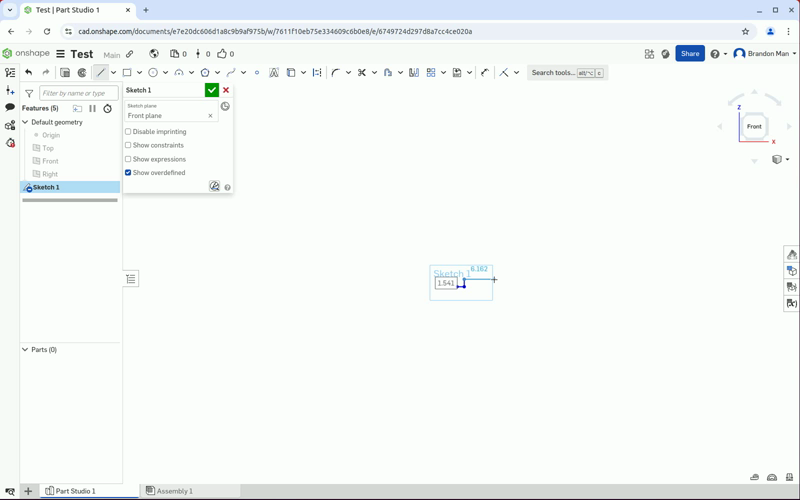
mouse_move(457, 279)
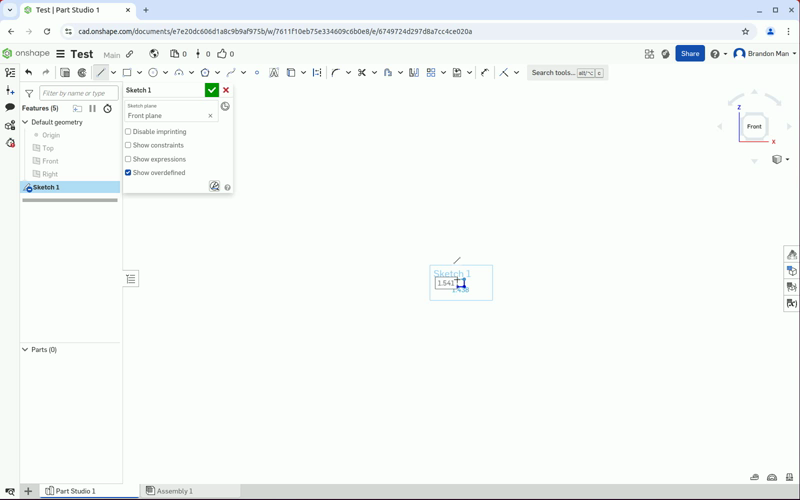
scroll(6)
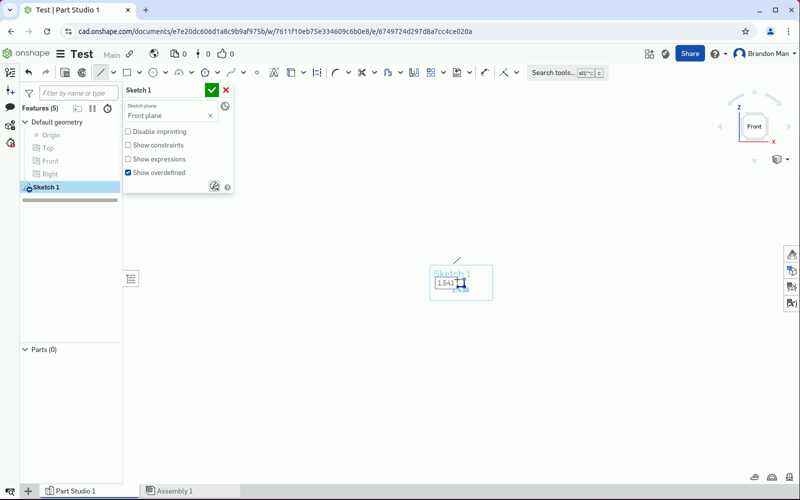
scroll(6)
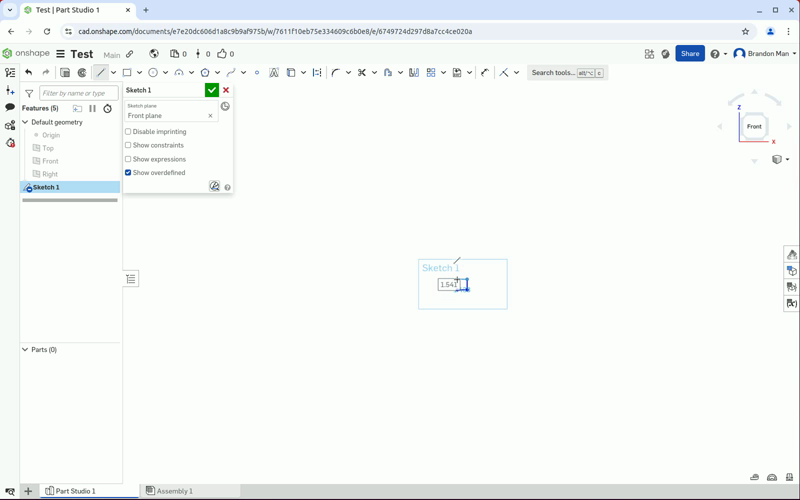
scroll(6)
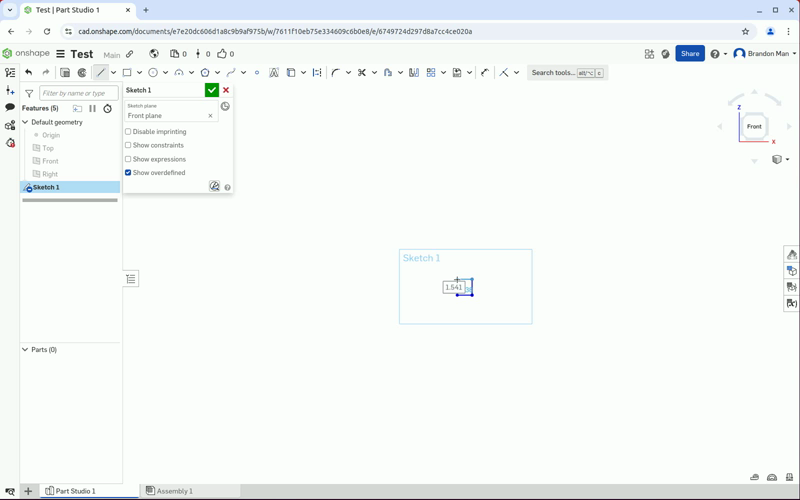
scroll(6)
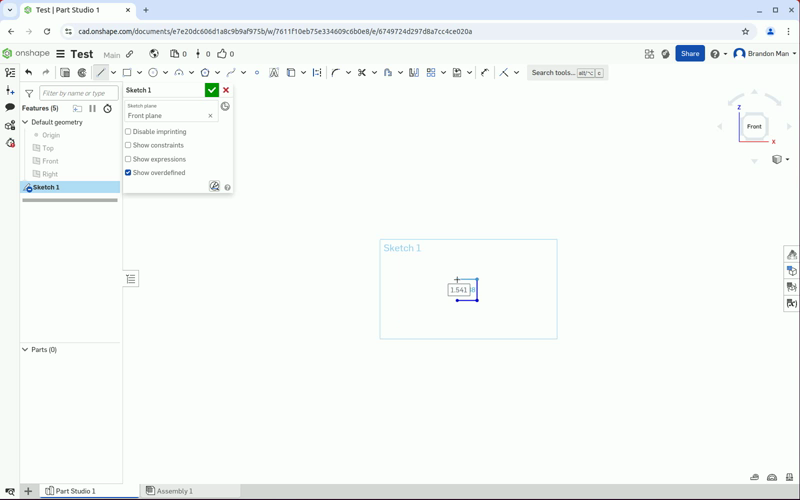
scroll(6)
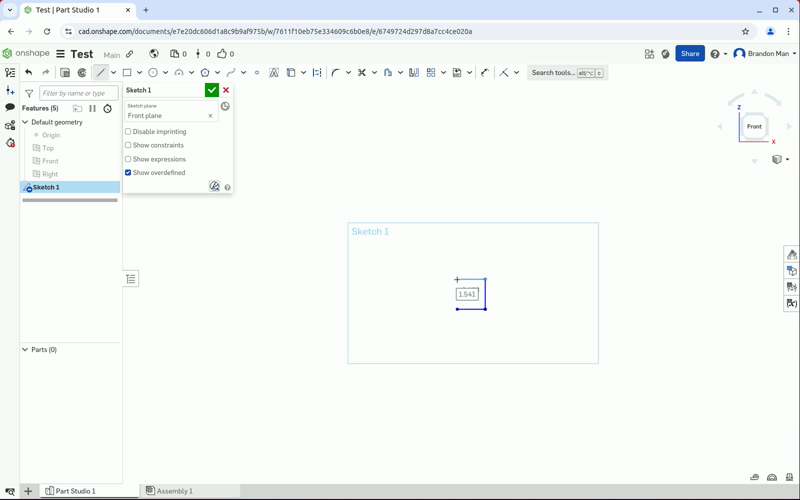
scroll(6)
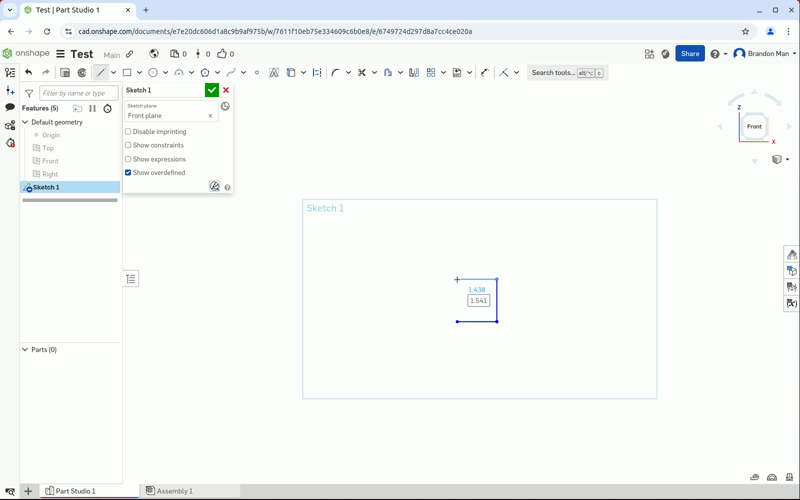
scroll(6)
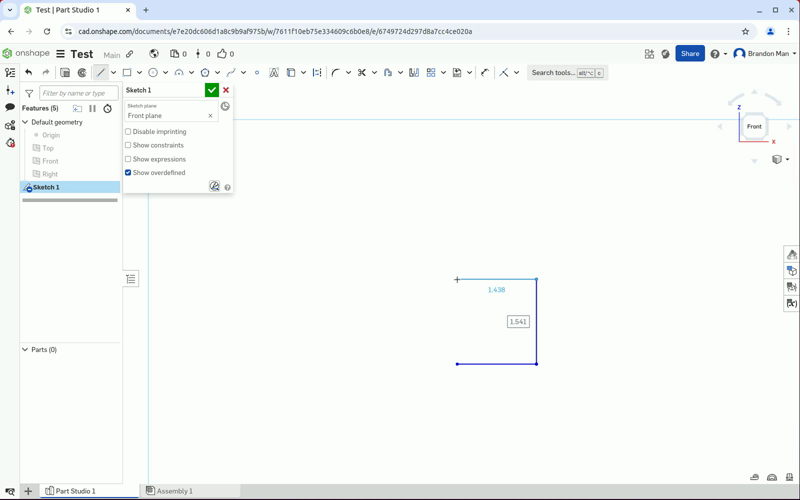
click(457, 279)
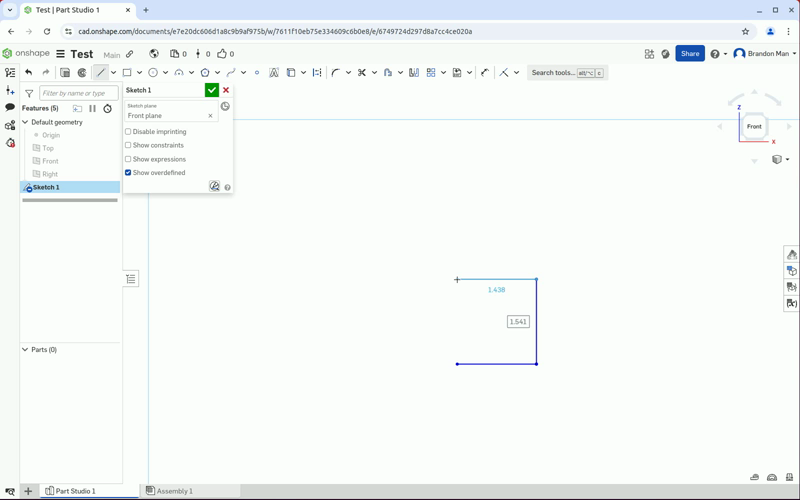
scroll(-6)
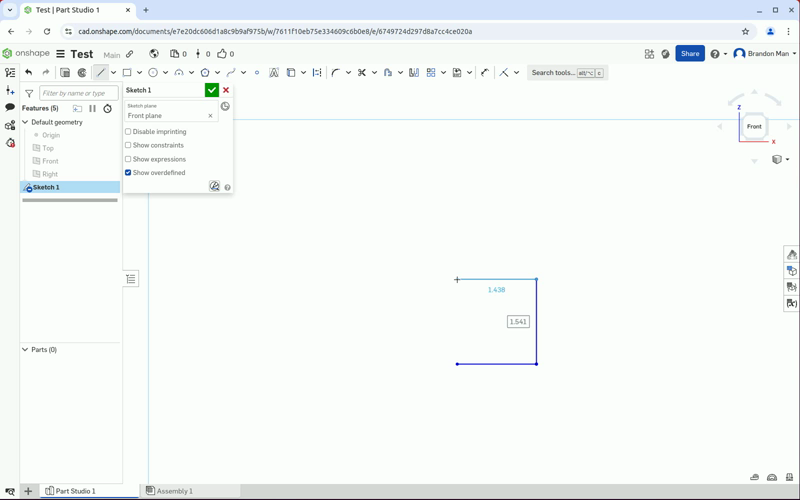
scroll(-6)
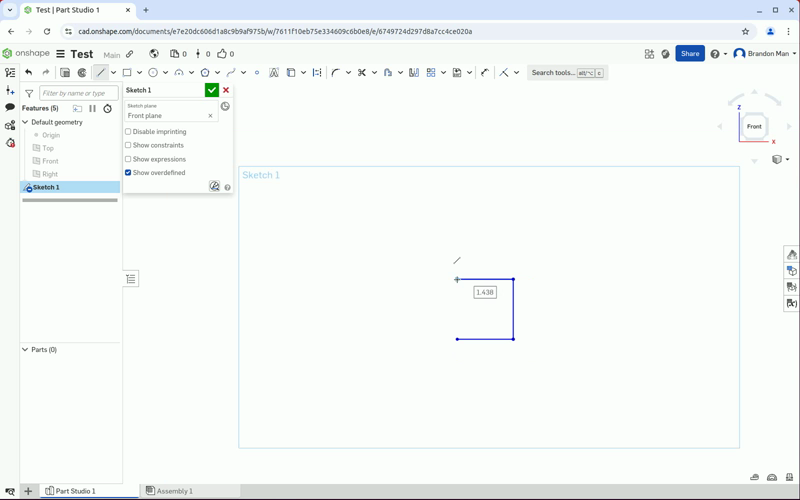
scroll(-6)
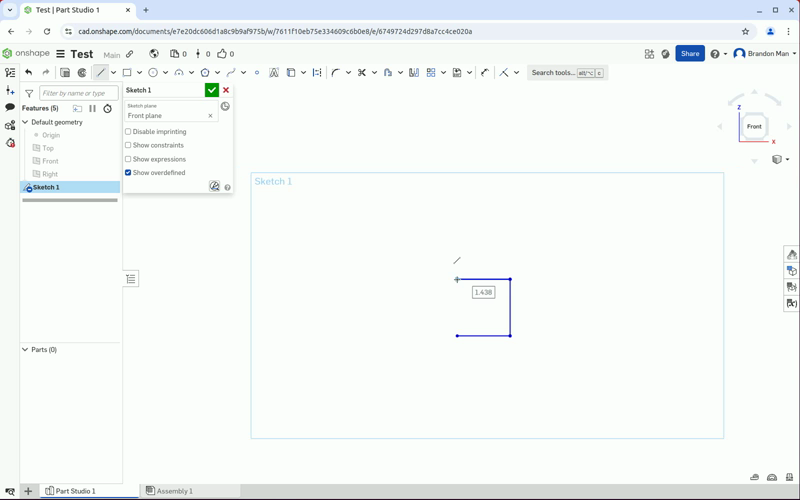
scroll(-6)
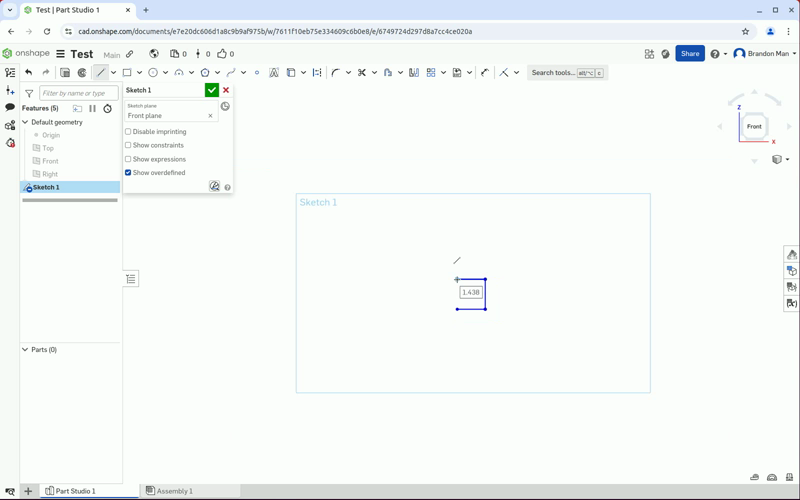
scroll(-6)
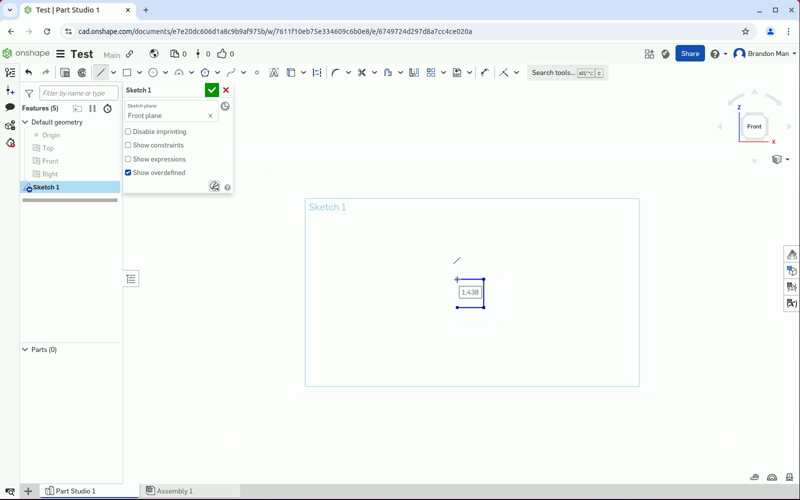
scroll(-6)
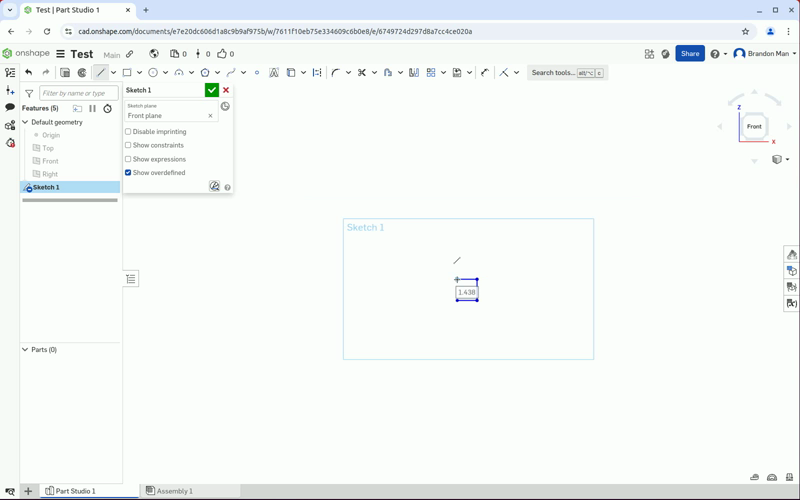
scroll(-6)
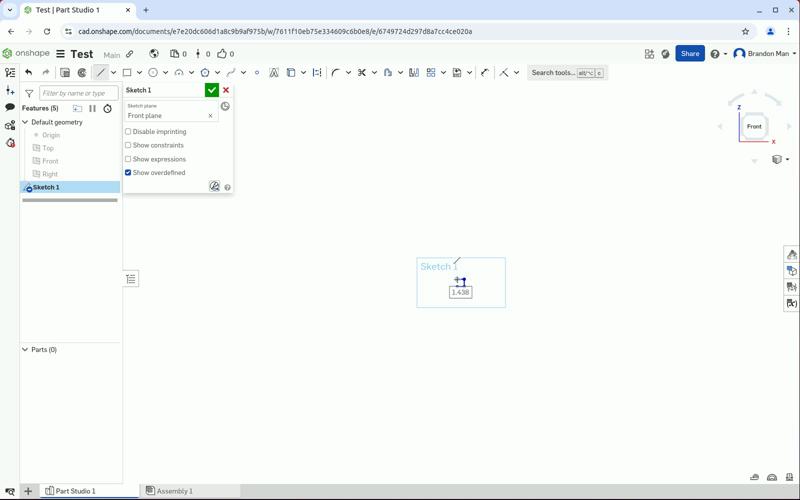
key_up(shift)
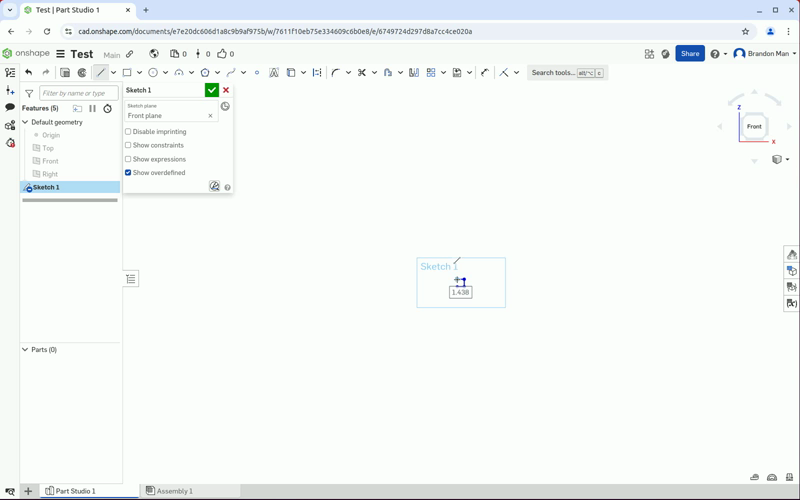
mouse_move(487, 279)
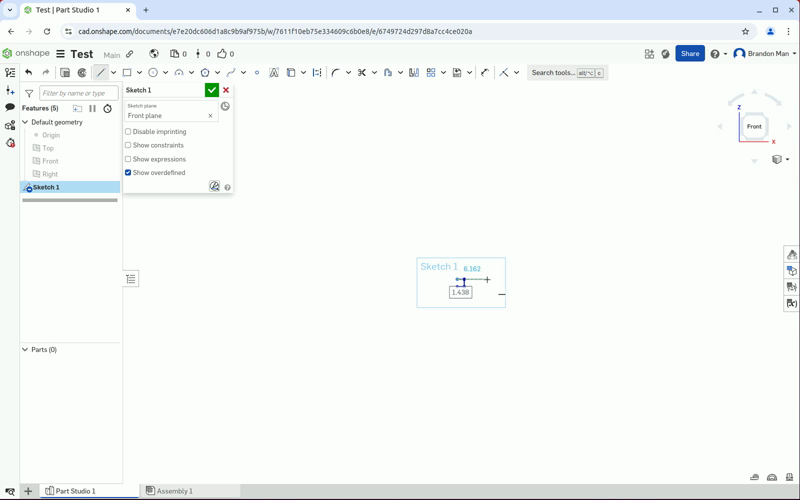
key_down(shift)
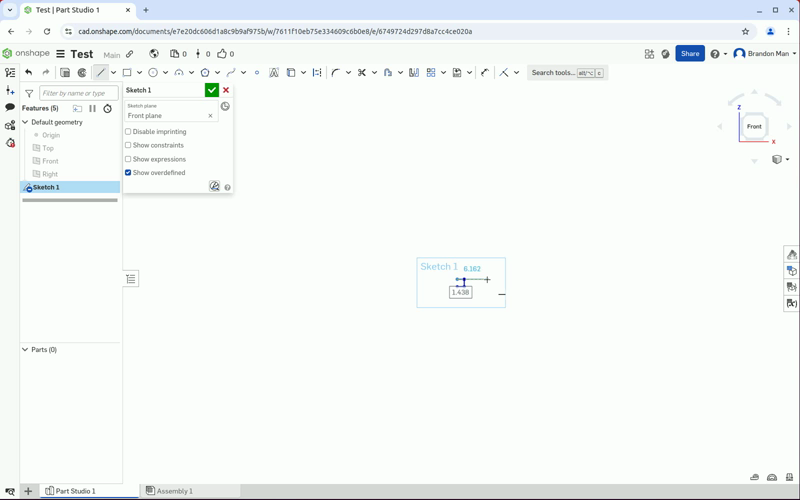
mouse_move(457, 286)
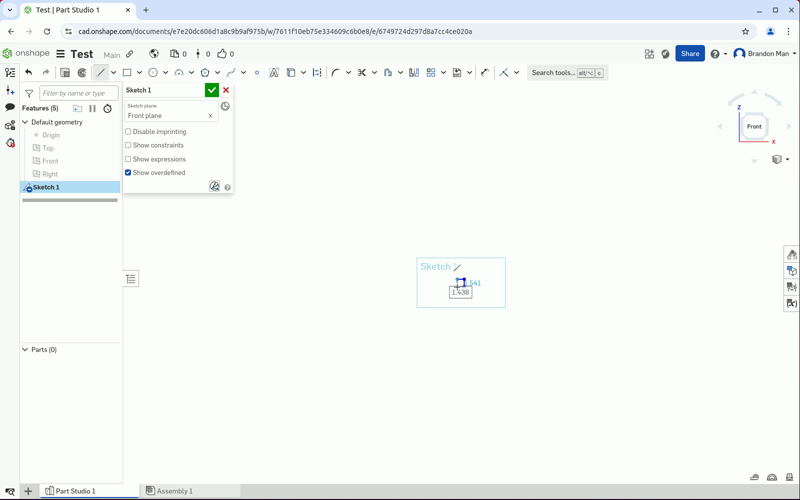
scroll(6)
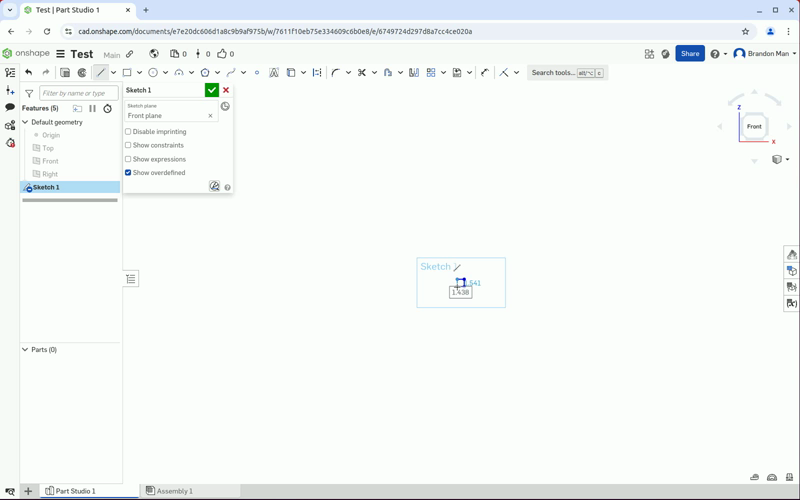
scroll(6)
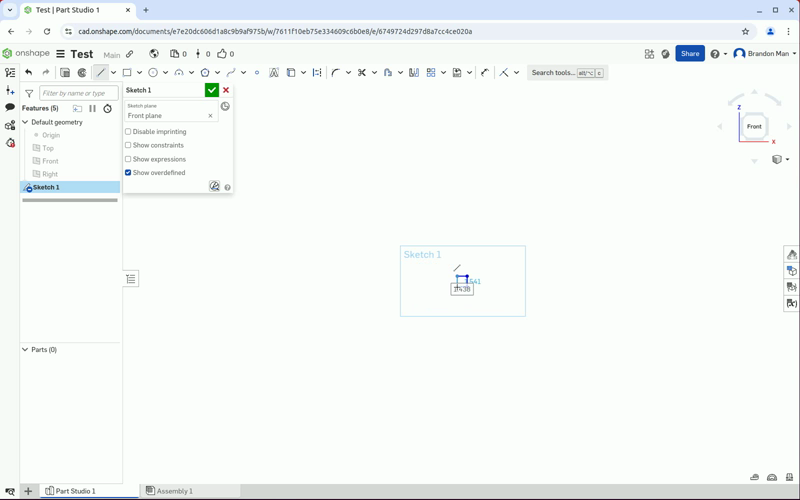
scroll(6)
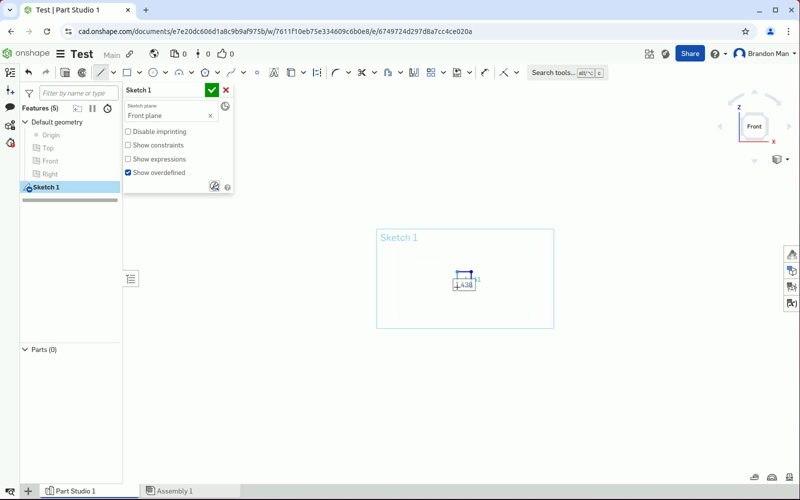
scroll(6)
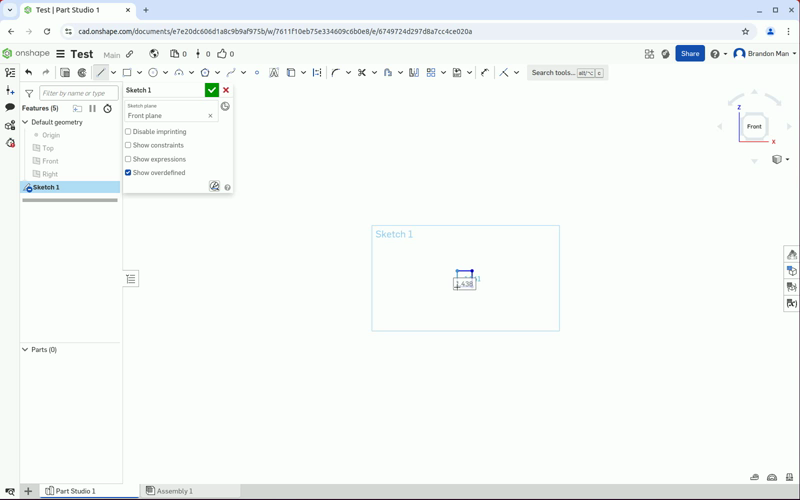
scroll(6)
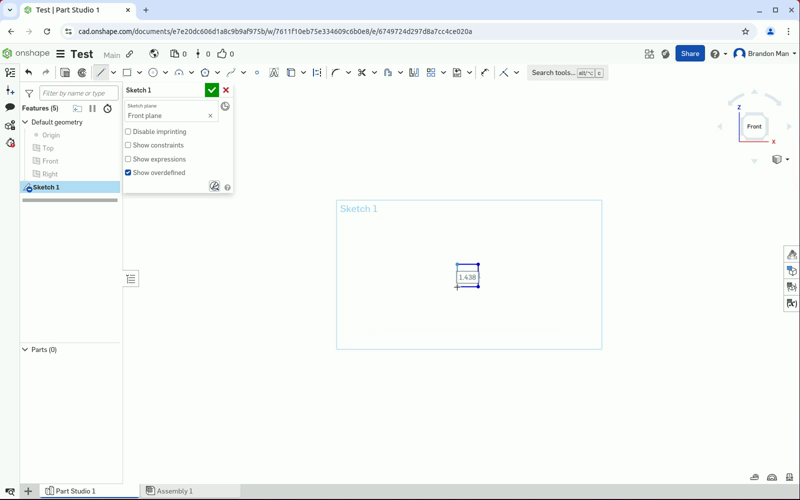
scroll(6)
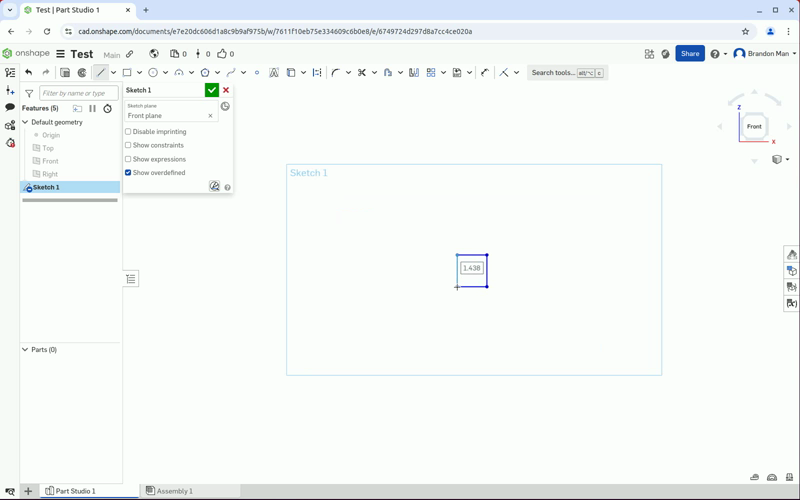
scroll(6)
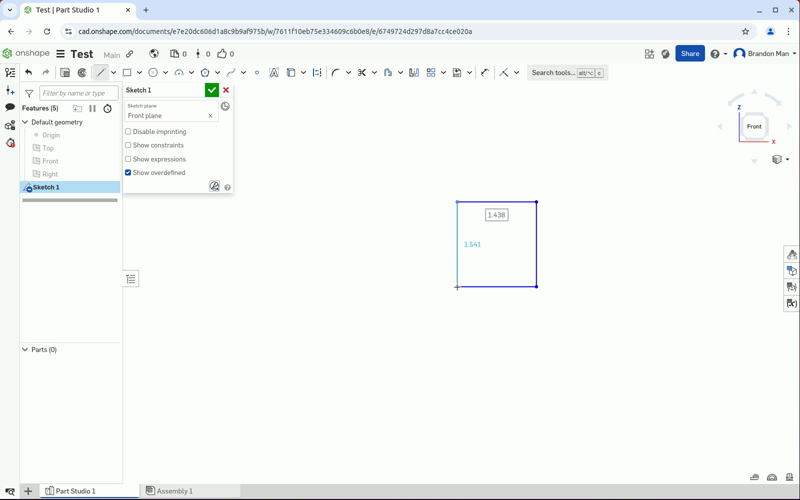
key_up(shift)
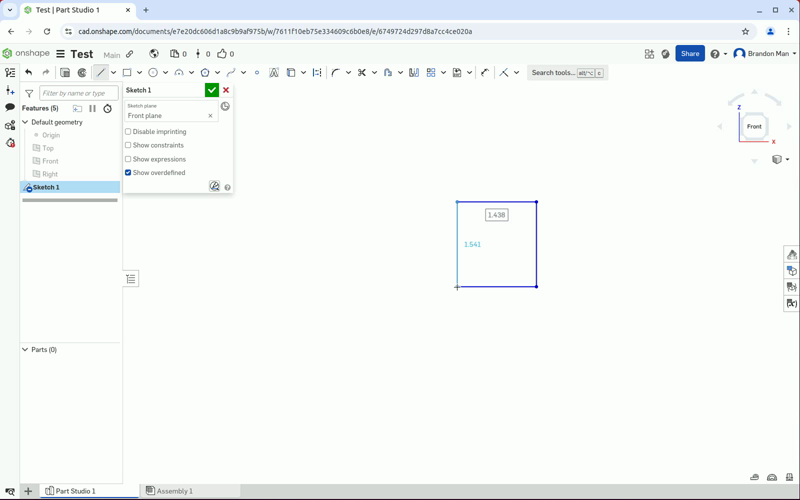
click(457, 286)
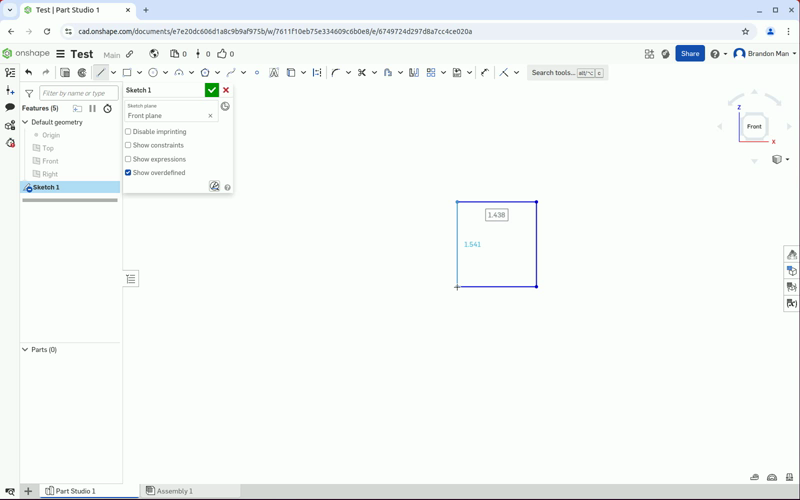
scroll(-6)
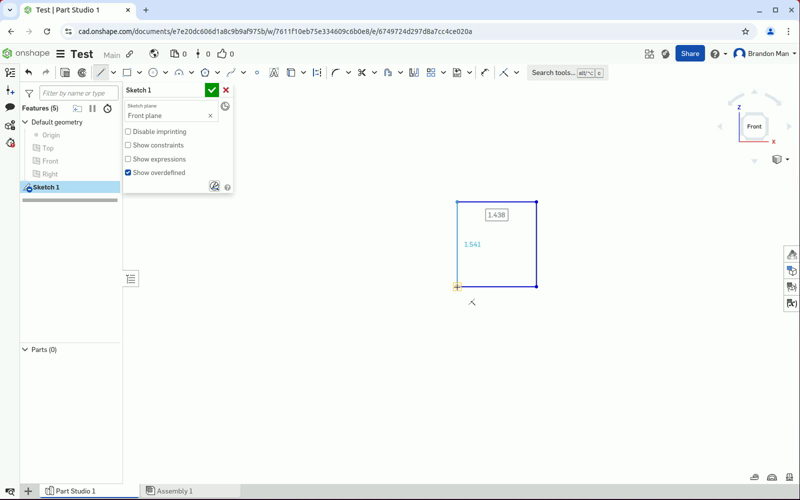
scroll(-6)
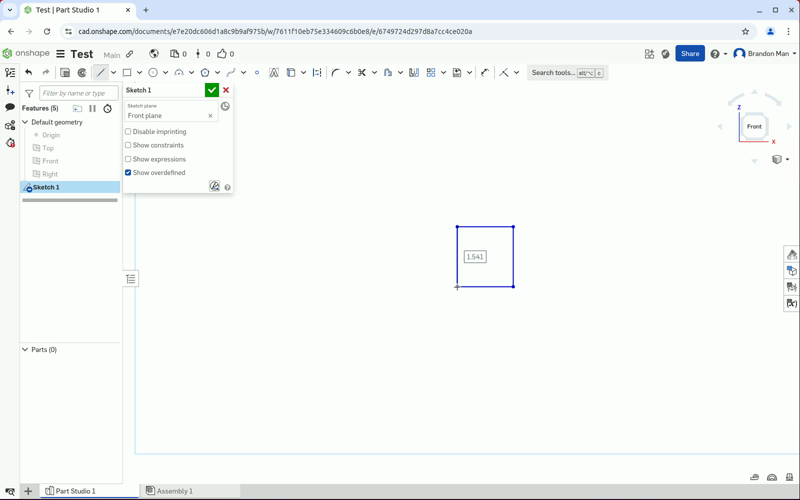
scroll(-6)
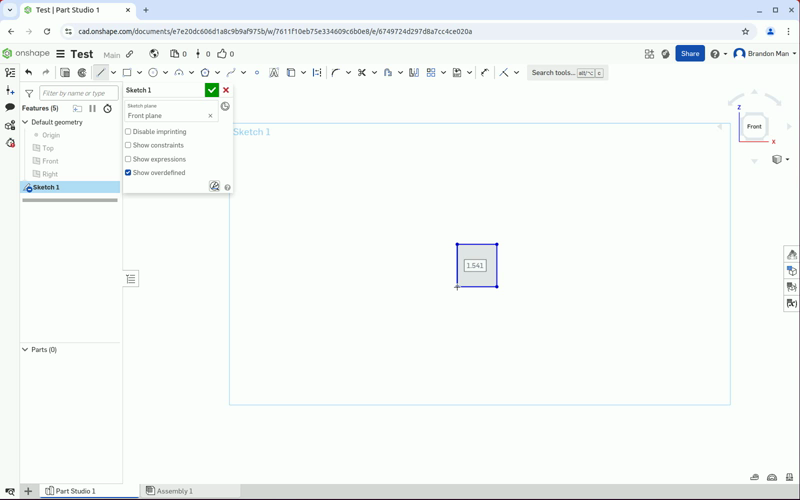
scroll(-6)
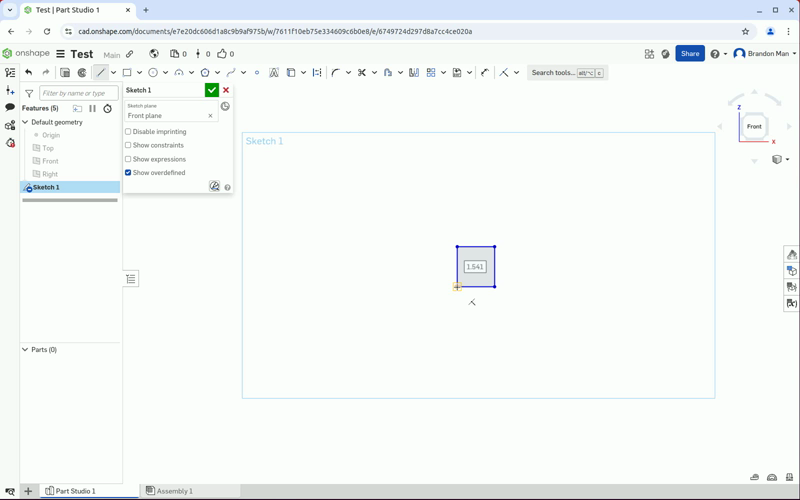
scroll(-6)
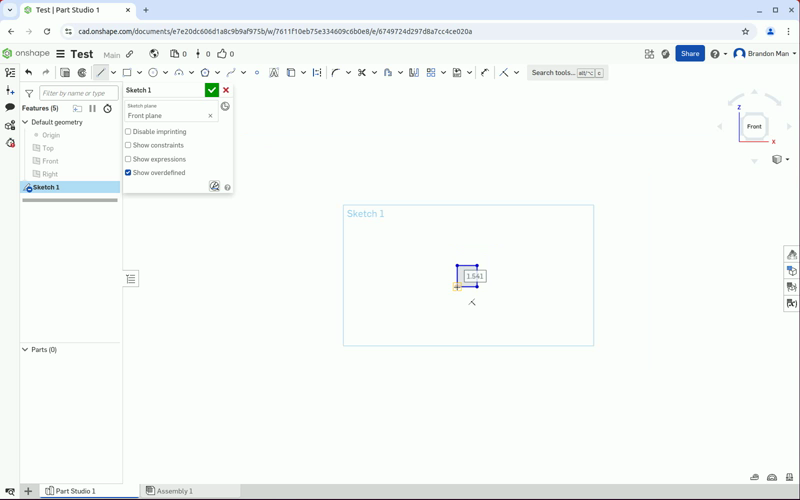
scroll(-6)
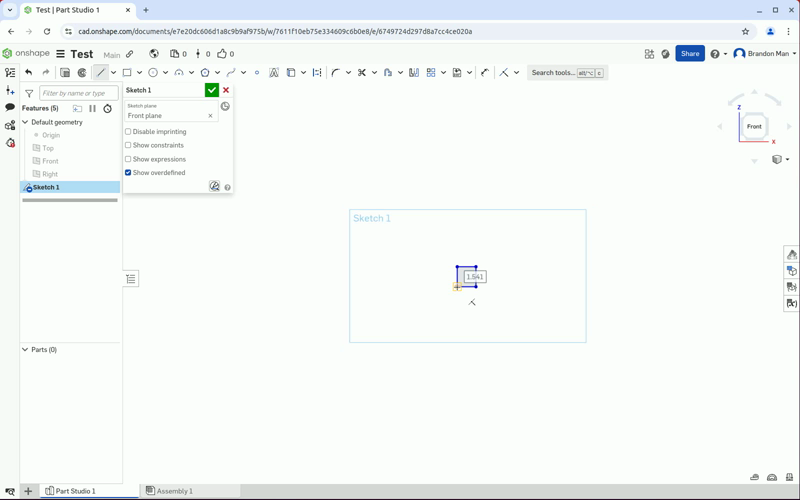
scroll(-6)
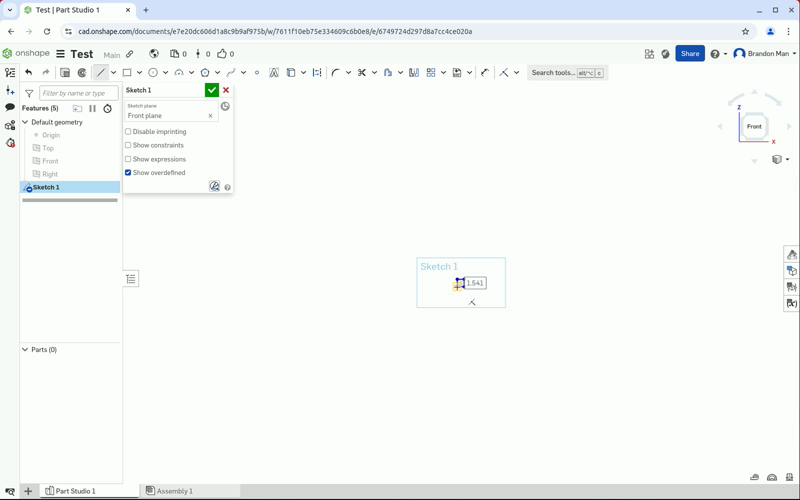
key(esc)
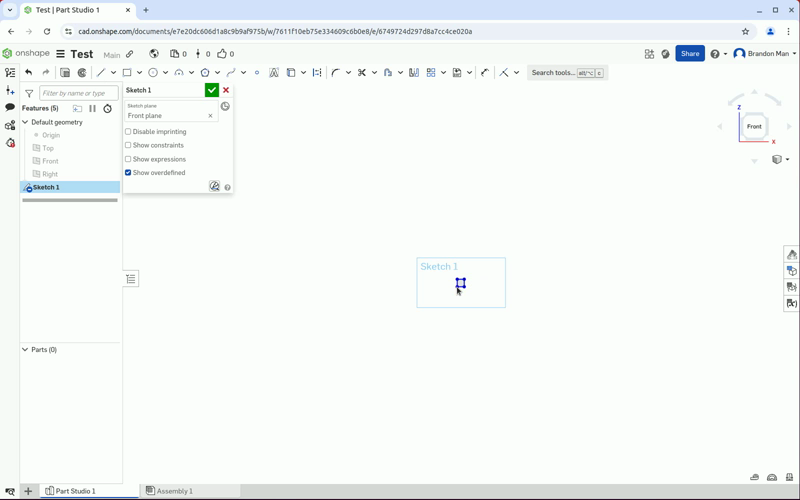
key(l)
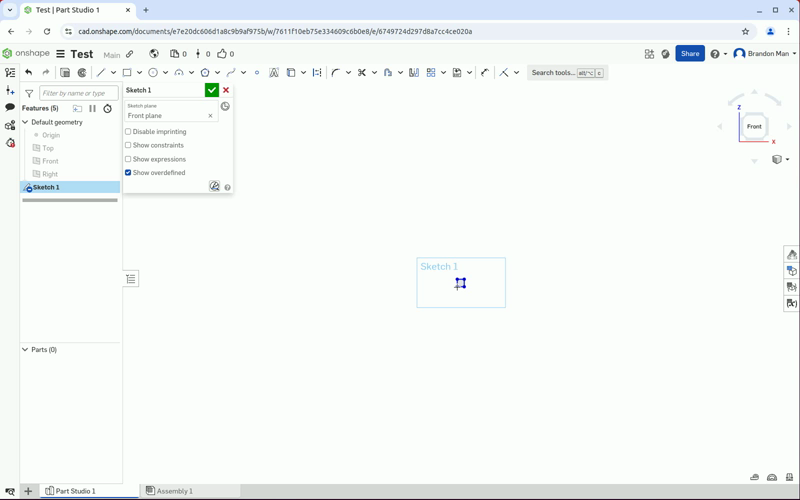
key_down(shift)
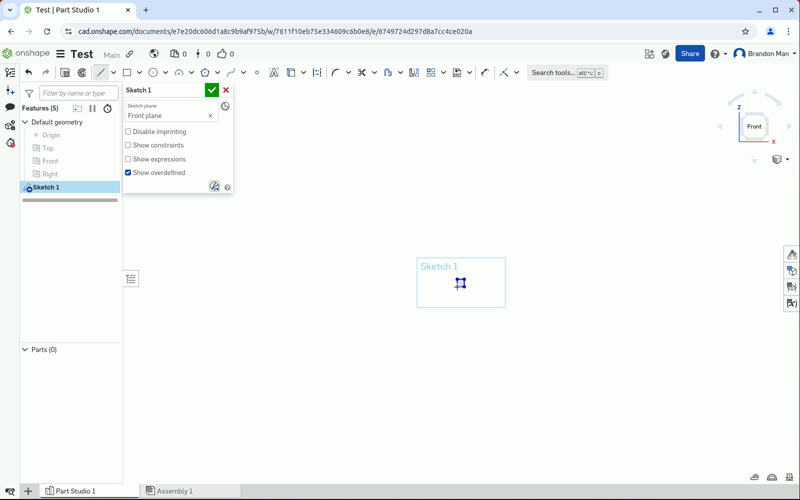
mouse_move(457, 285)
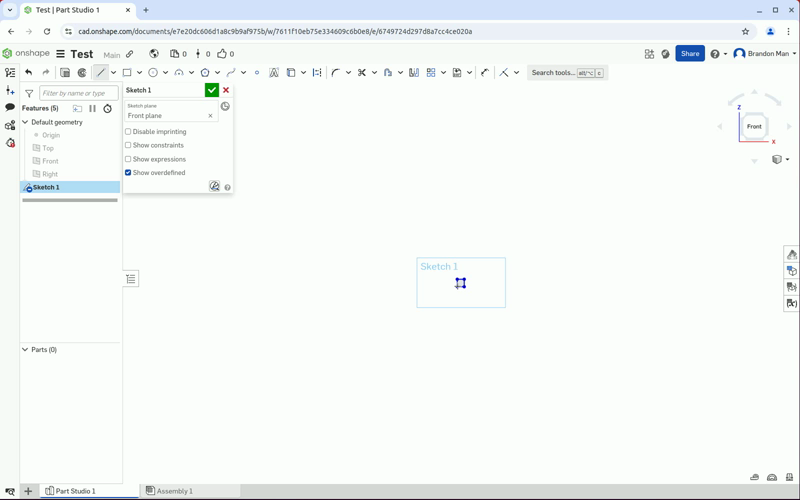
scroll(6)
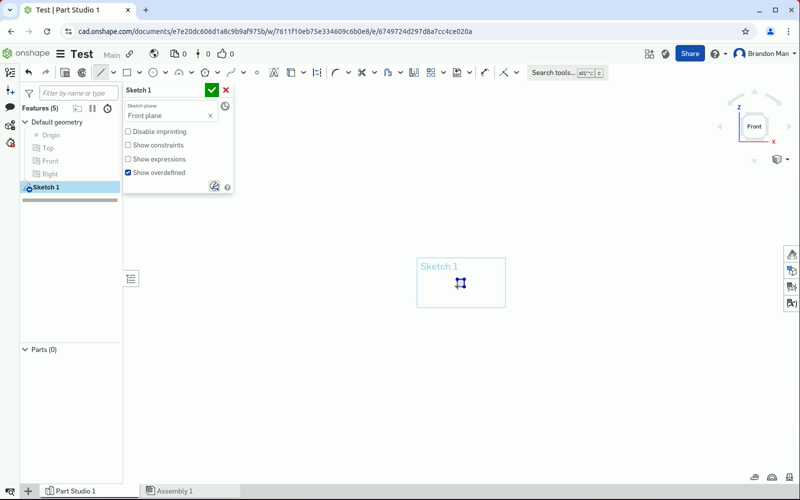
scroll(6)
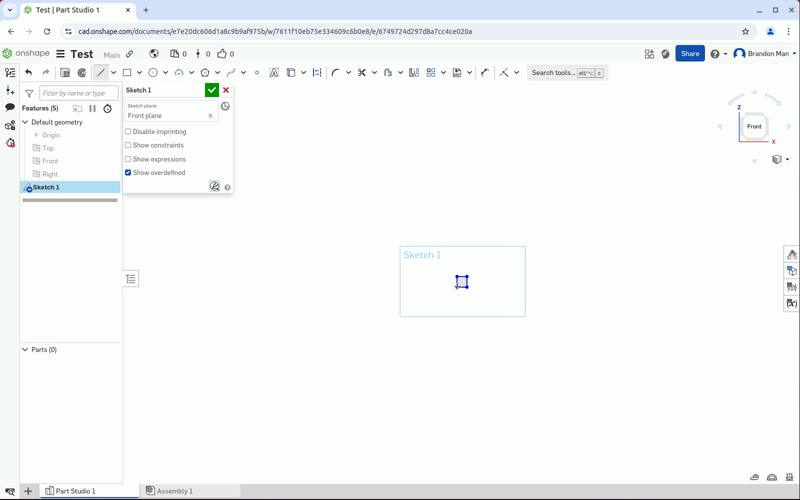
scroll(6)
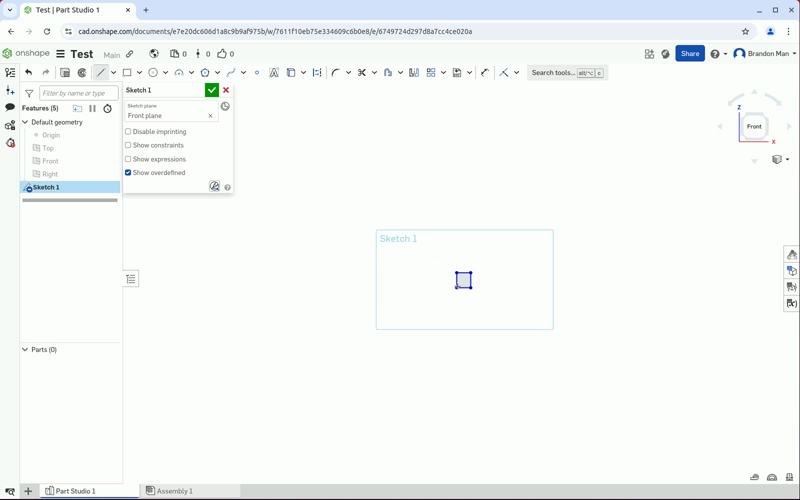
scroll(6)
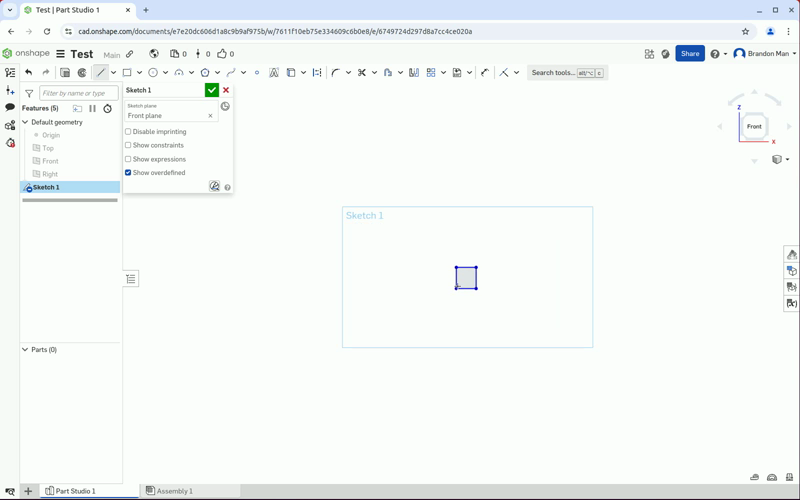
scroll(6)
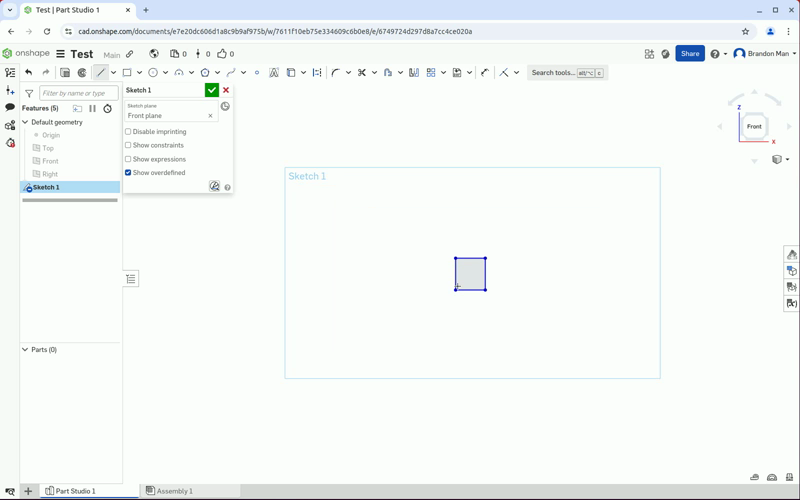
scroll(6)
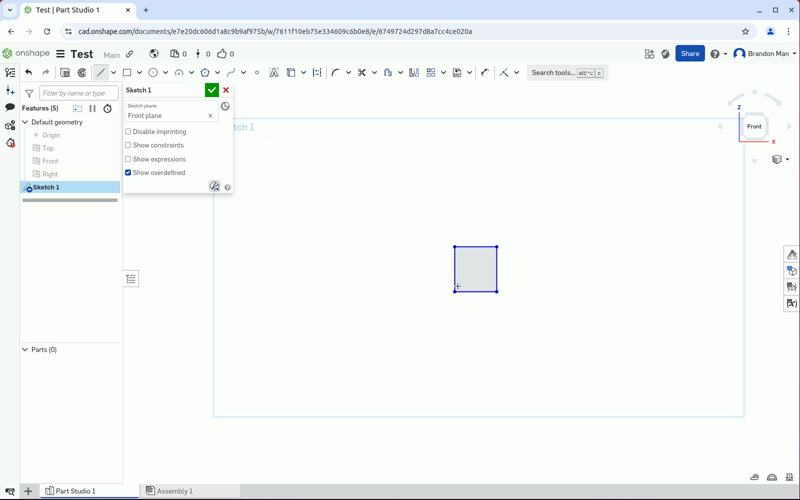
scroll(6)
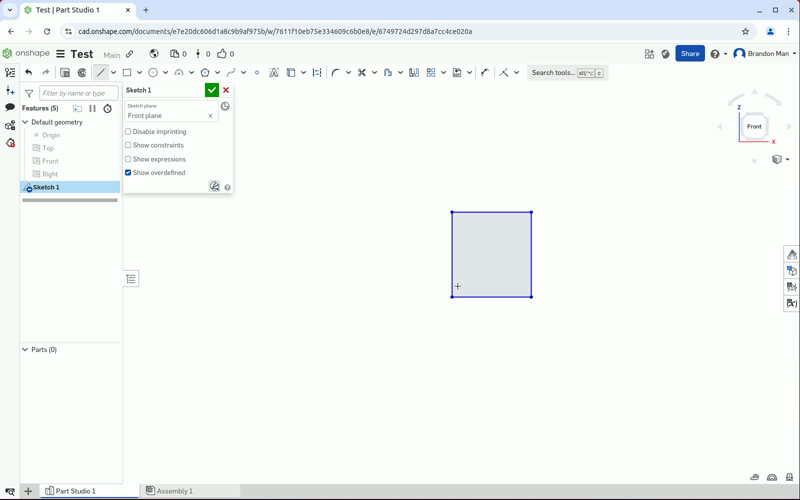
click(457, 285)
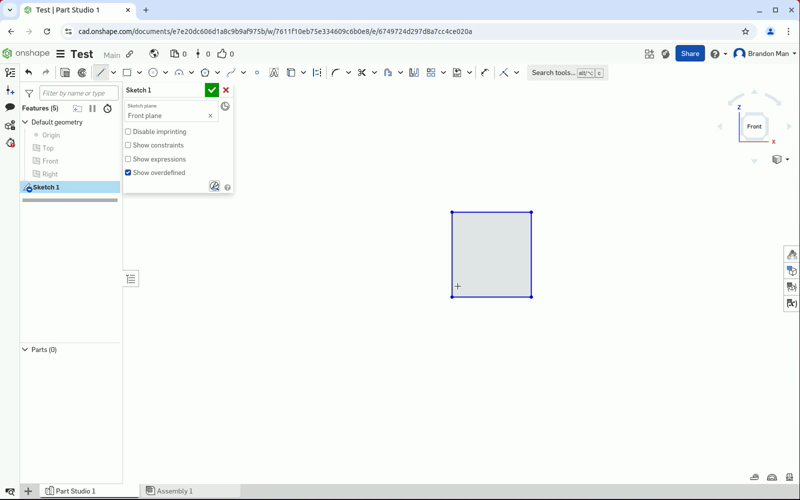
scroll(-6)
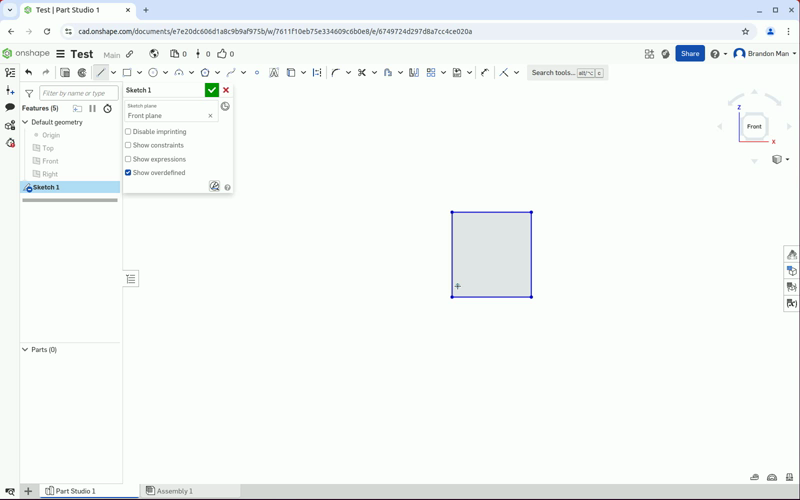
scroll(-6)
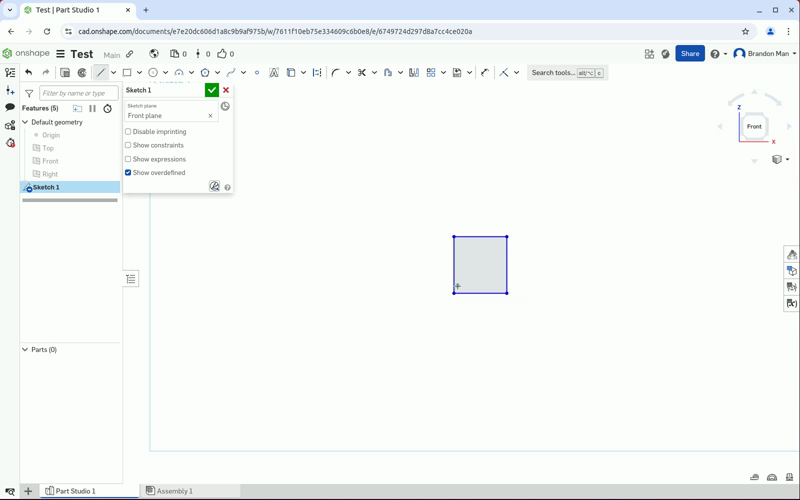
scroll(-6)
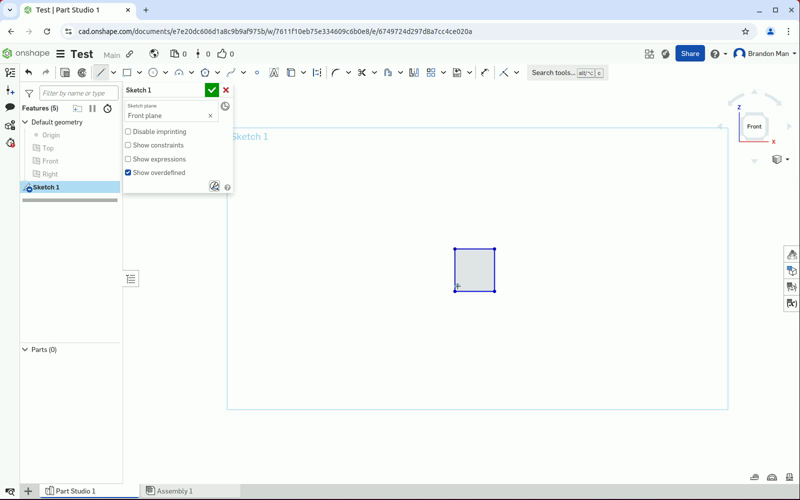
scroll(-6)
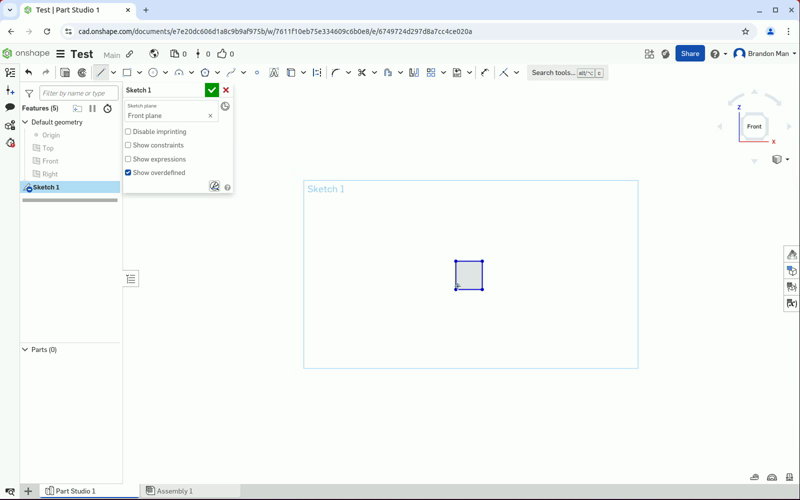
scroll(-6)
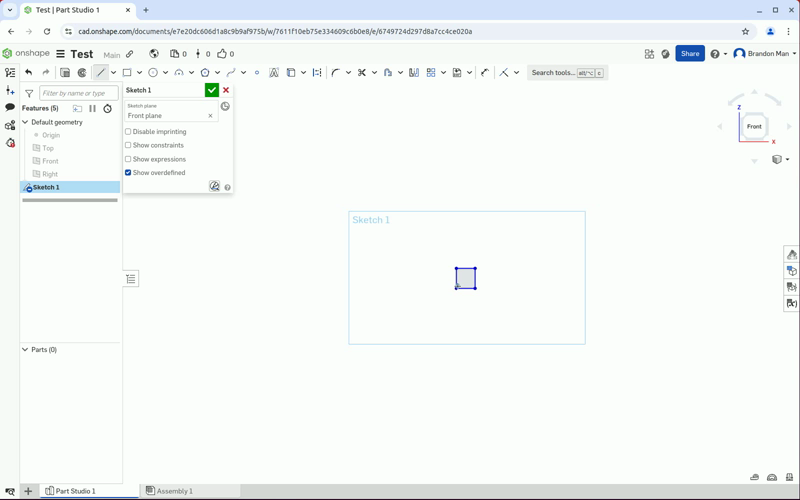
scroll(-6)
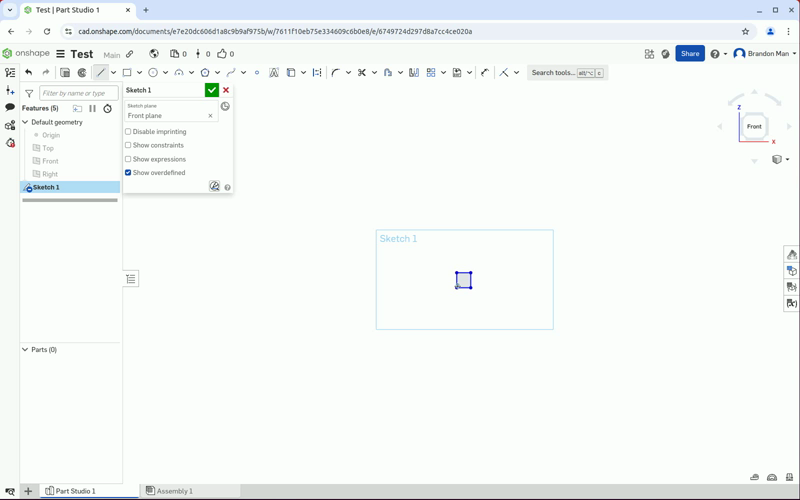
scroll(-6)
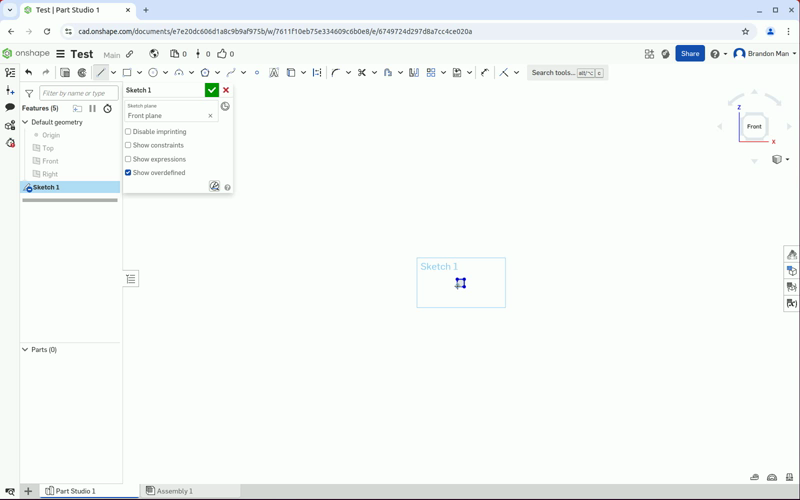
key_up(shift)
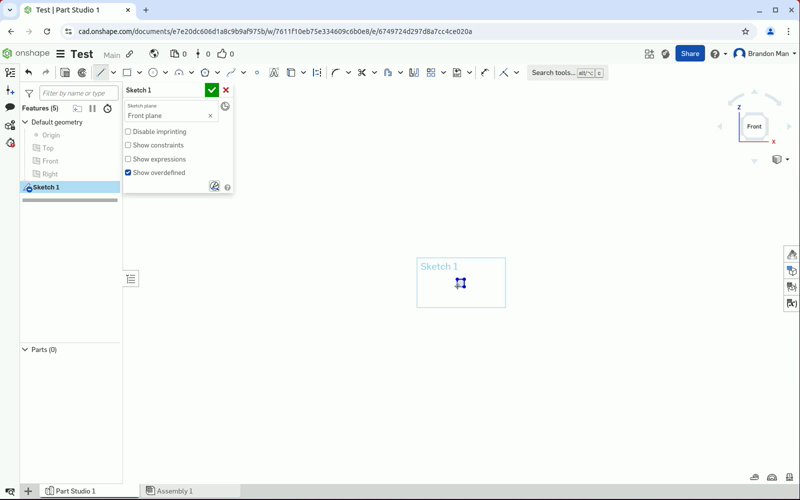
key_down(shift)
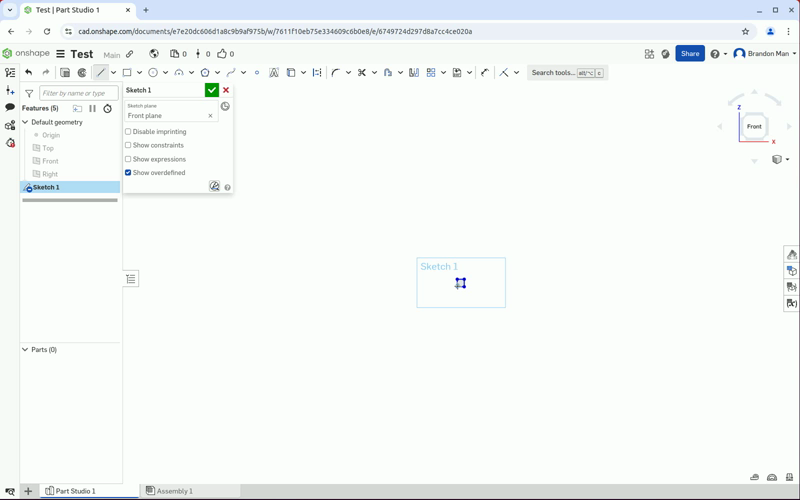
mouse_move(487, 285)
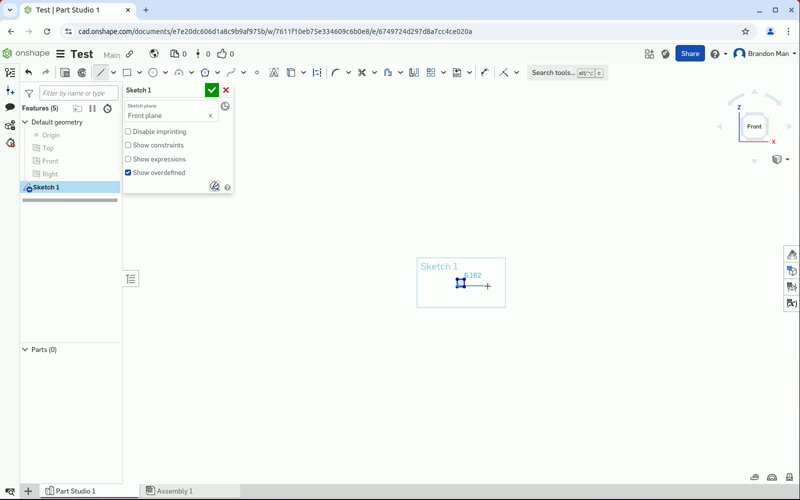
mouse_move(463, 285)
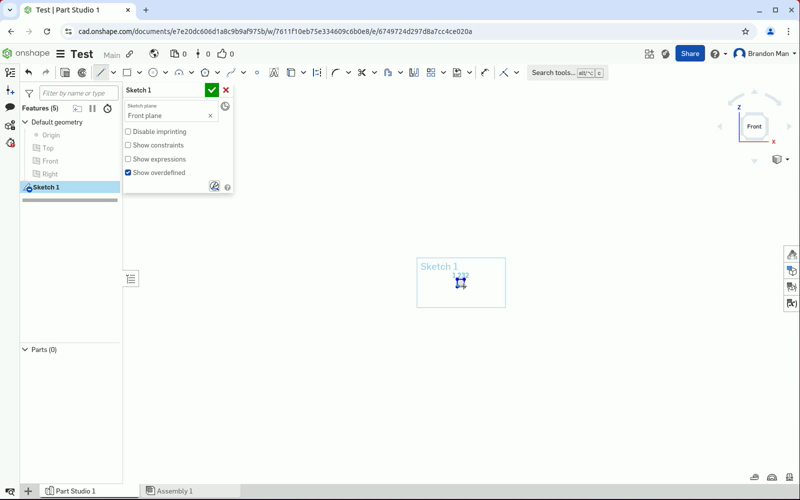
scroll(6)
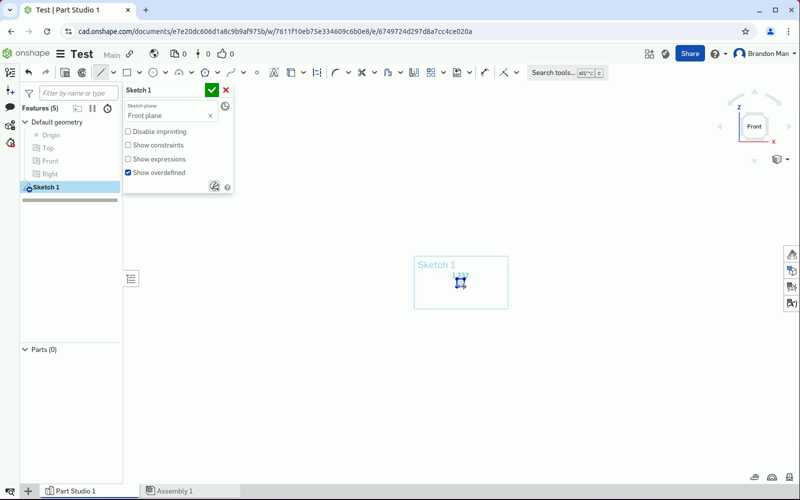
scroll(6)
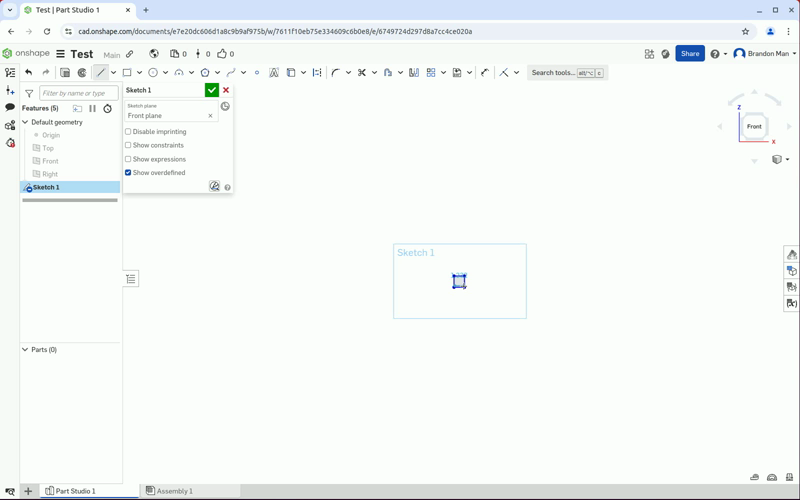
scroll(6)
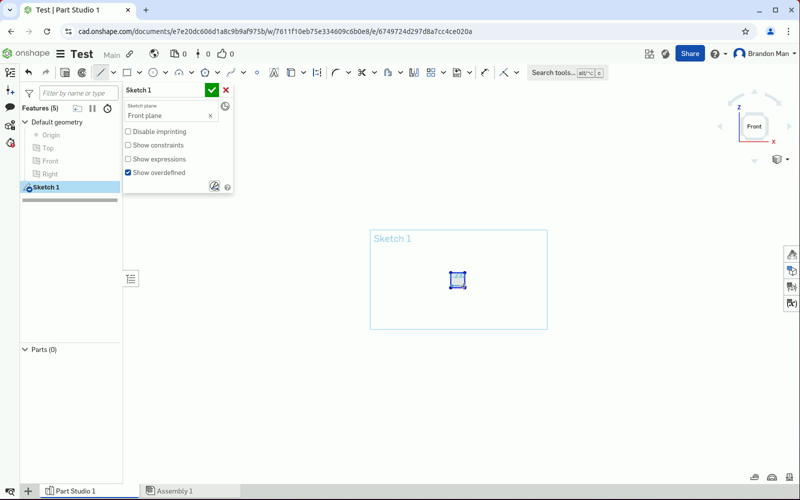
scroll(6)
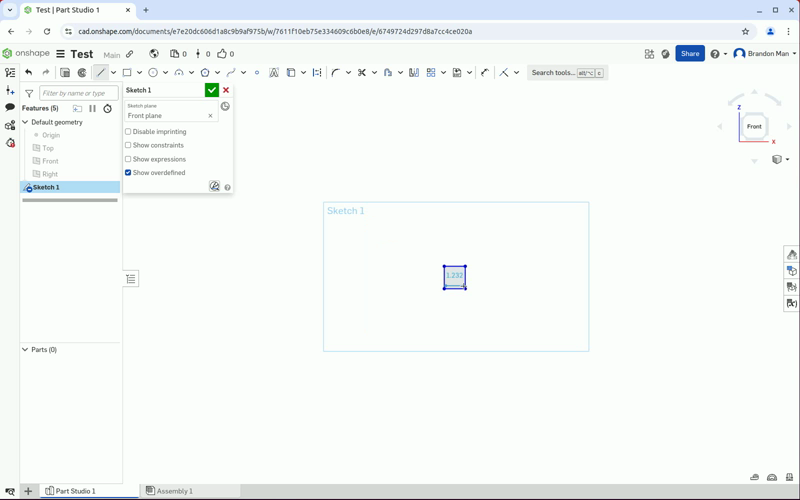
scroll(6)
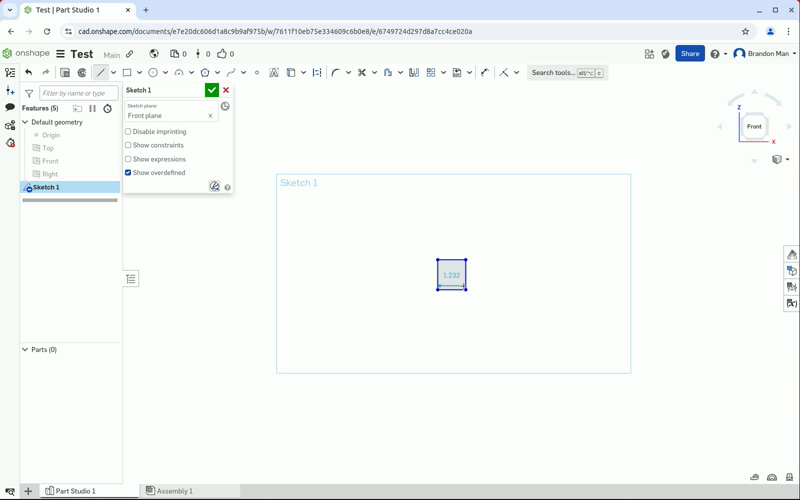
scroll(6)
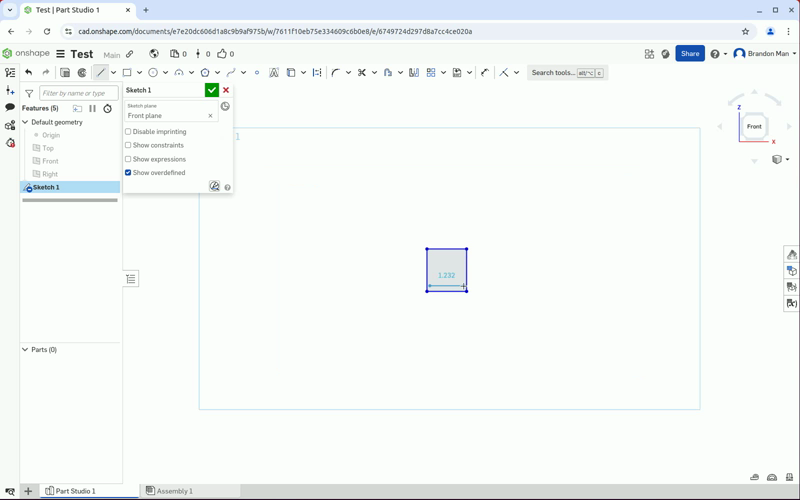
scroll(6)
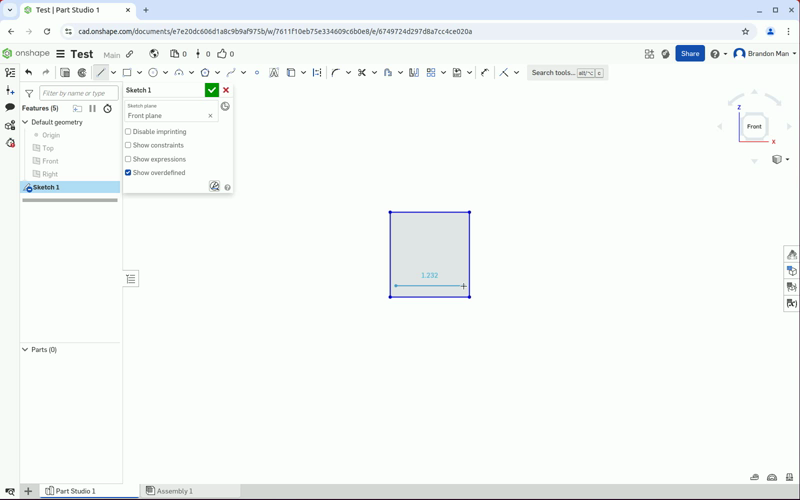
click(463, 285)
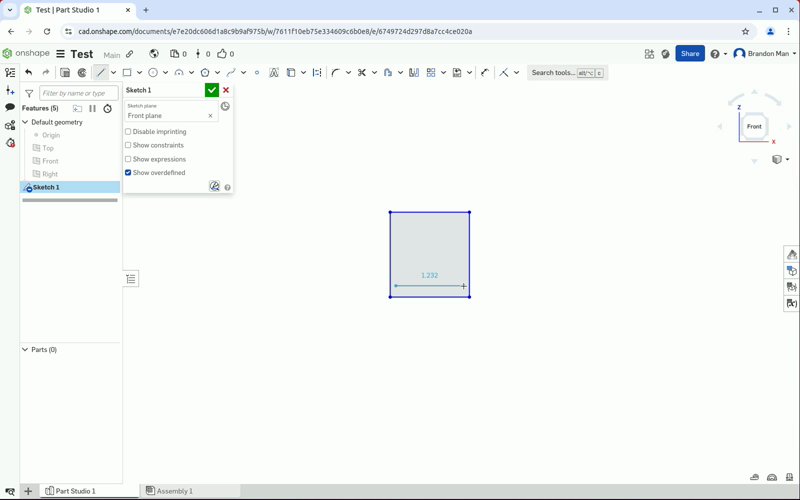
scroll(-6)
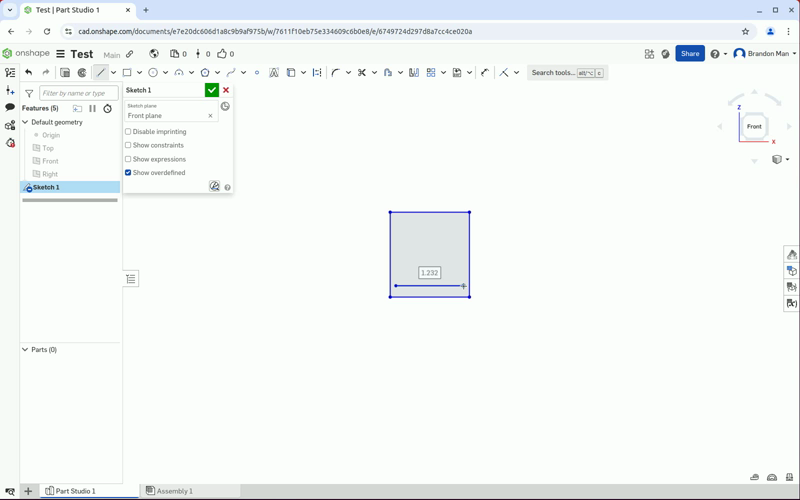
scroll(-6)
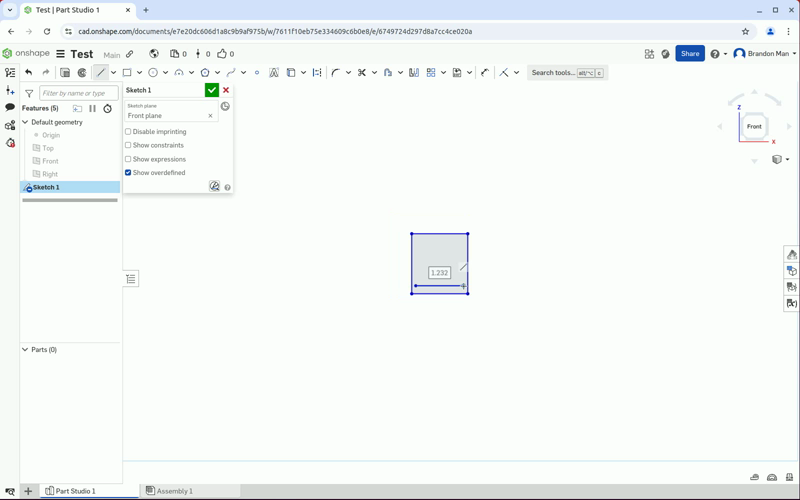
scroll(-6)
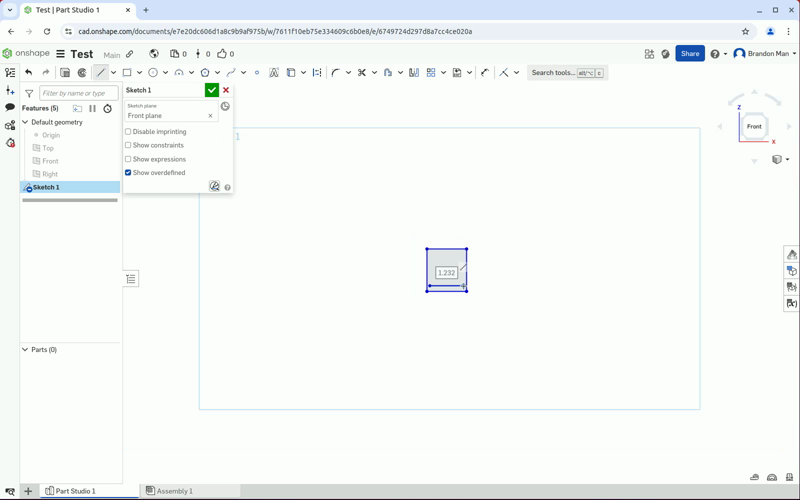
scroll(-6)
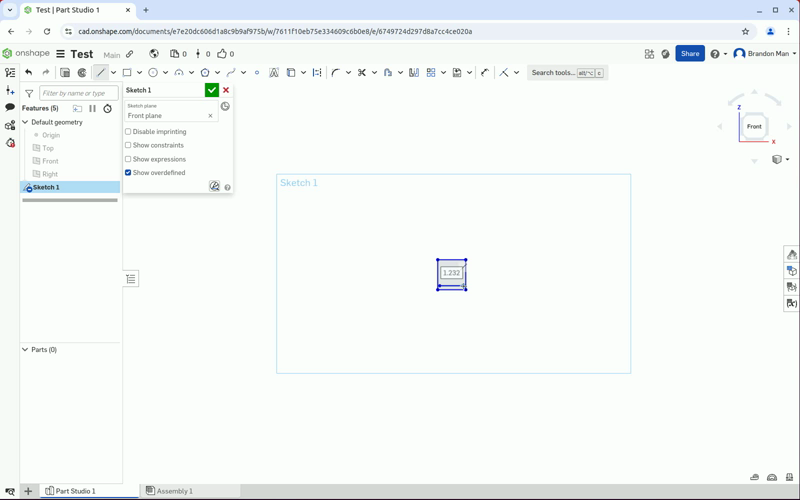
scroll(-6)
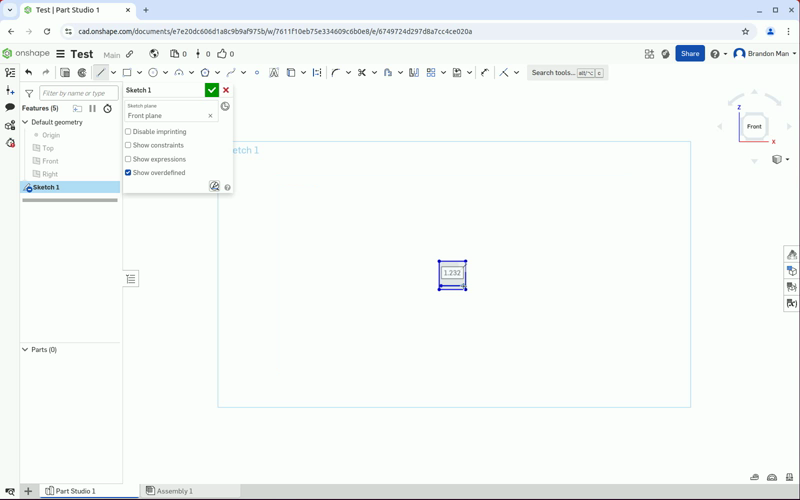
scroll(-6)
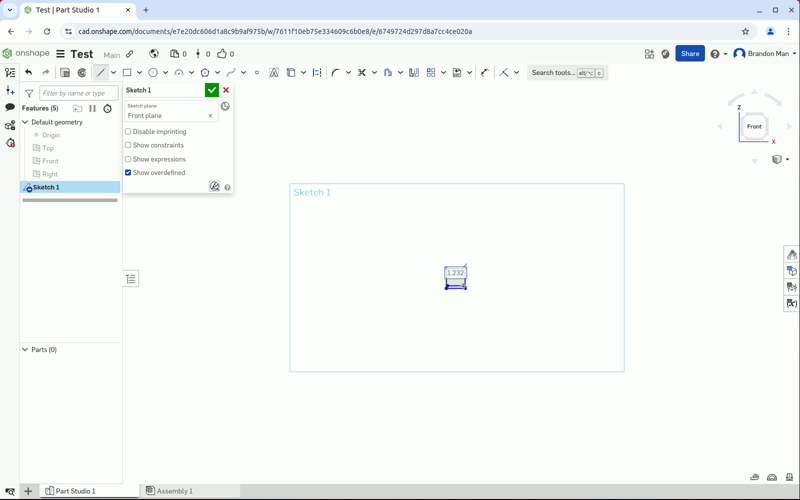
scroll(-6)
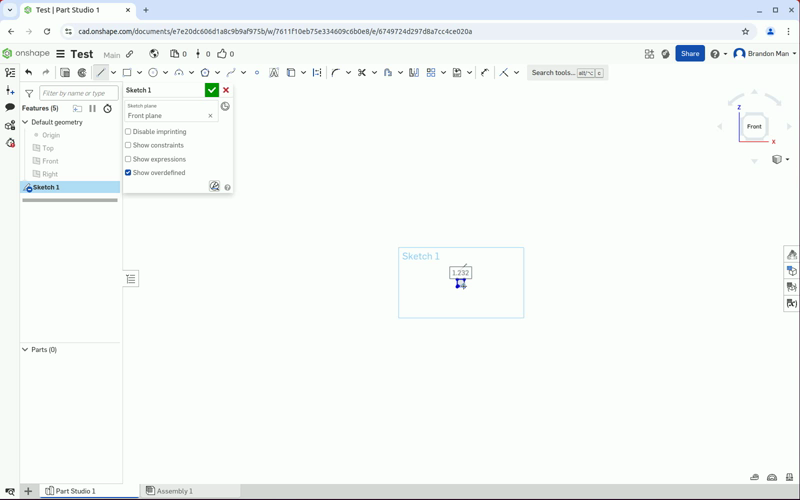
key_up(shift)
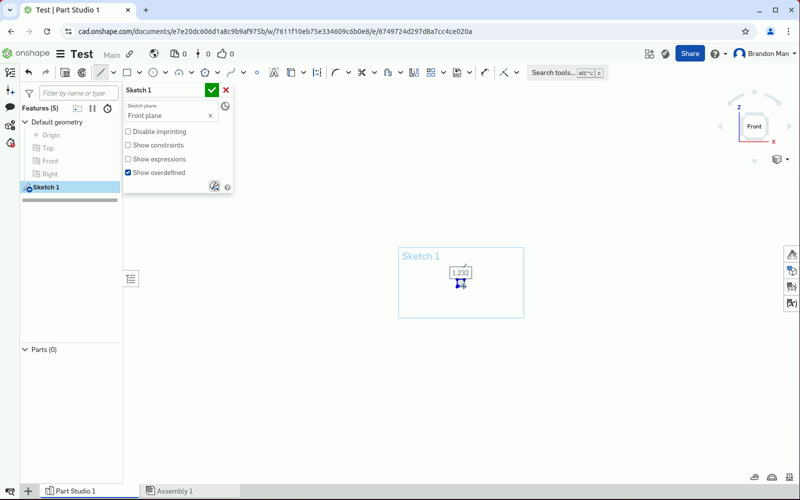
key_down(shift)
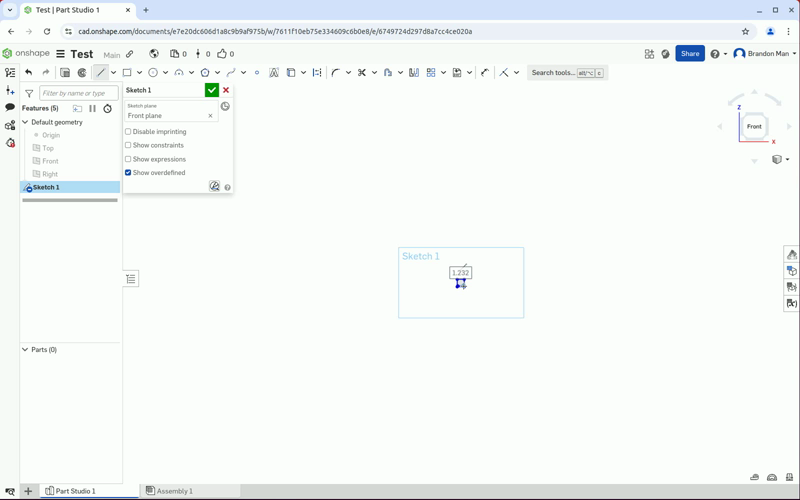
mouse_move(493, 285)
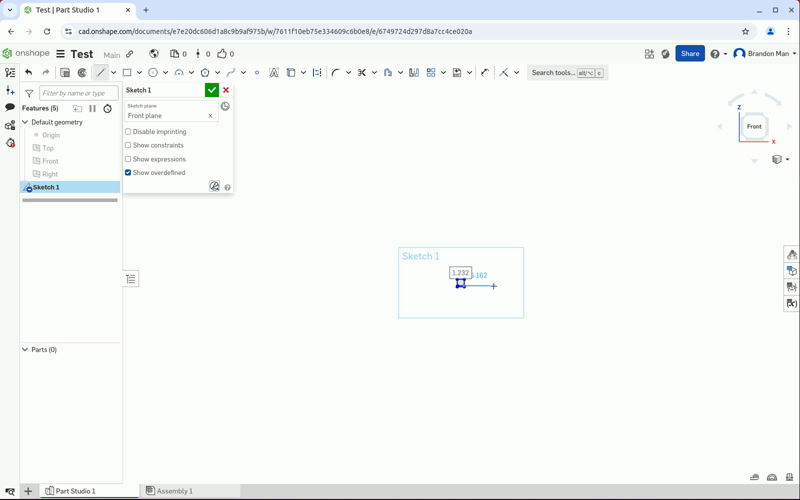
mouse_move(463, 279)
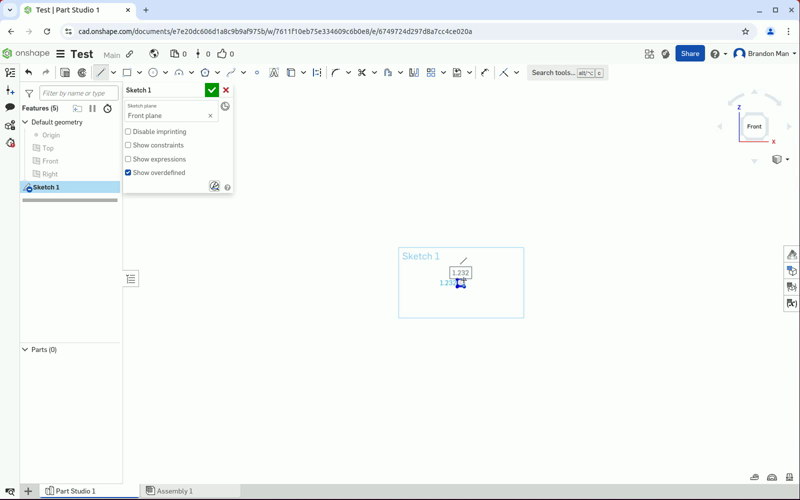
scroll(6)
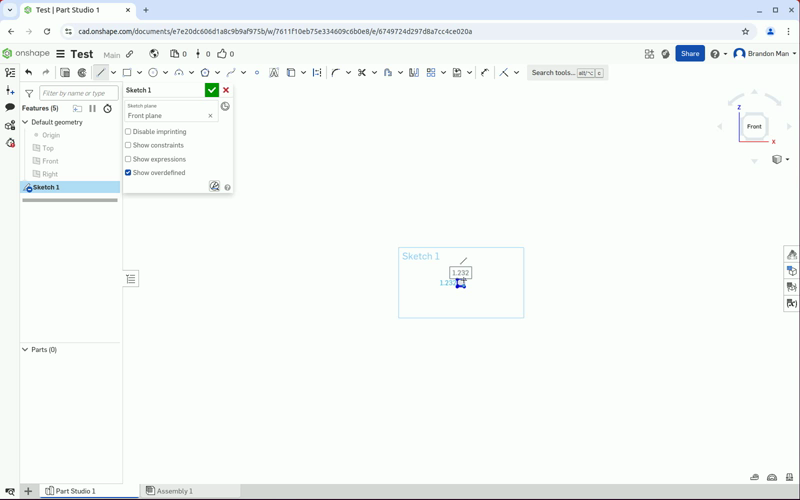
scroll(6)
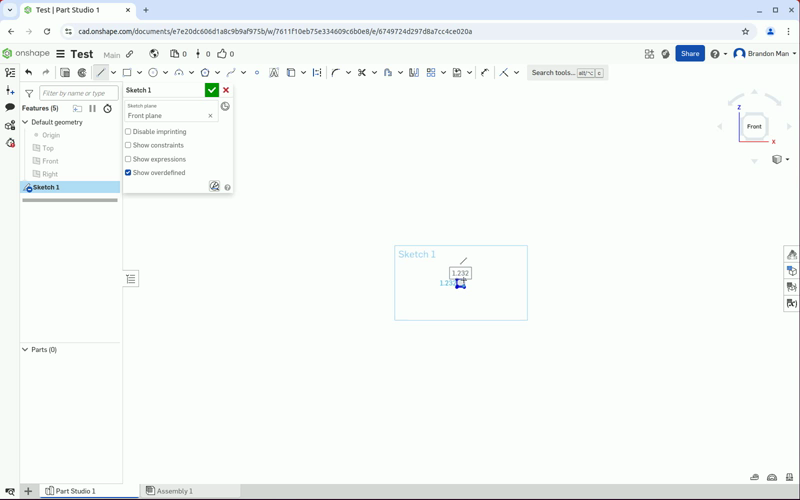
scroll(6)
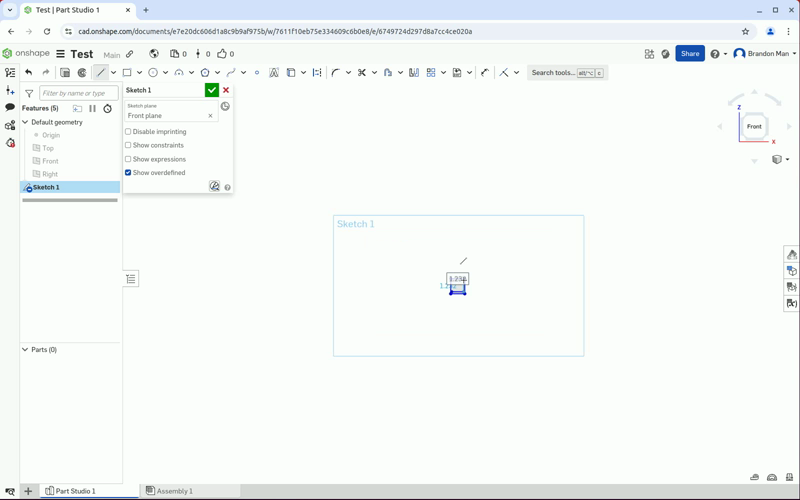
scroll(6)
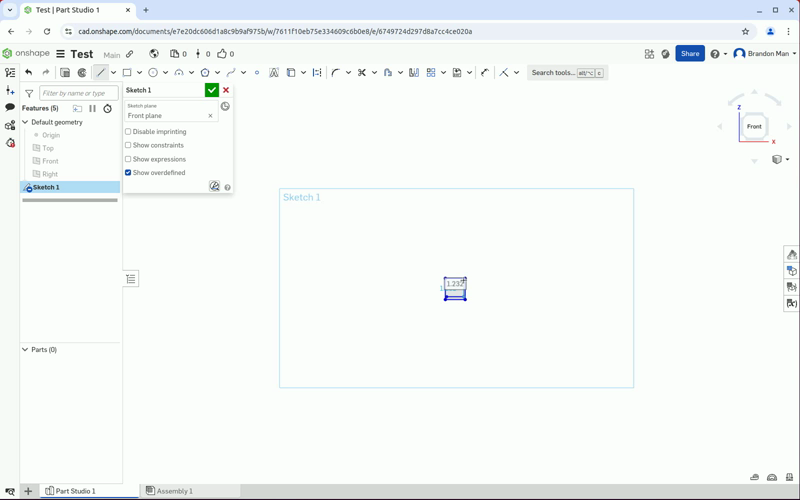
scroll(6)
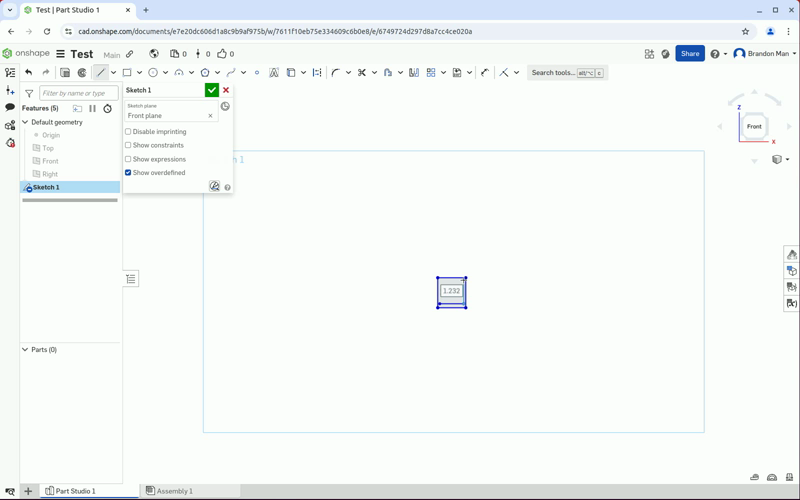
scroll(6)
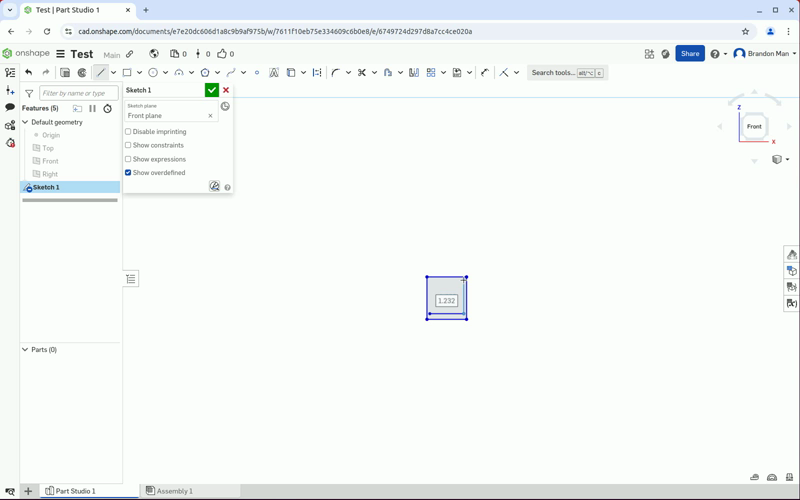
scroll(6)
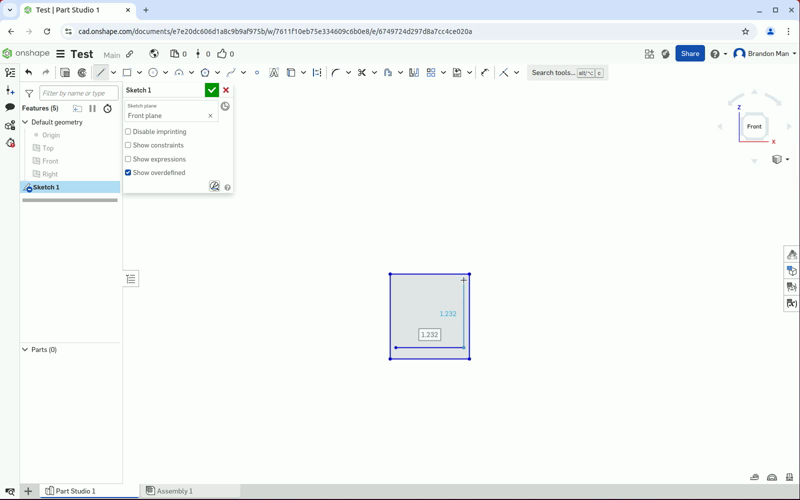
click(463, 279)
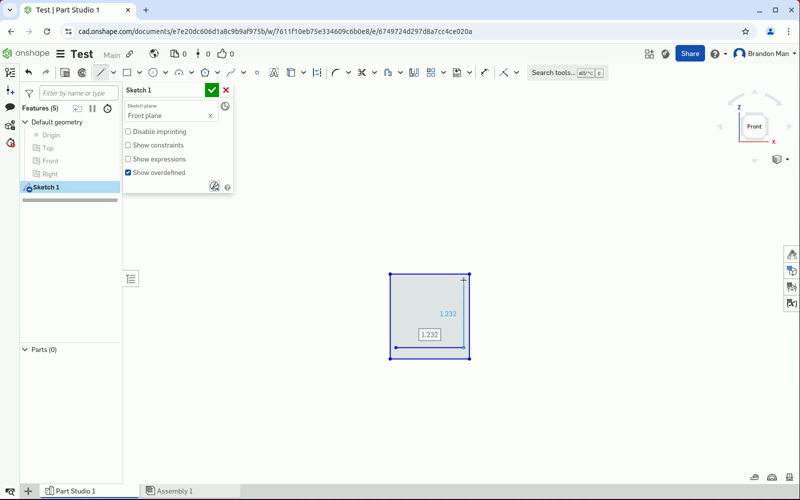
scroll(-6)
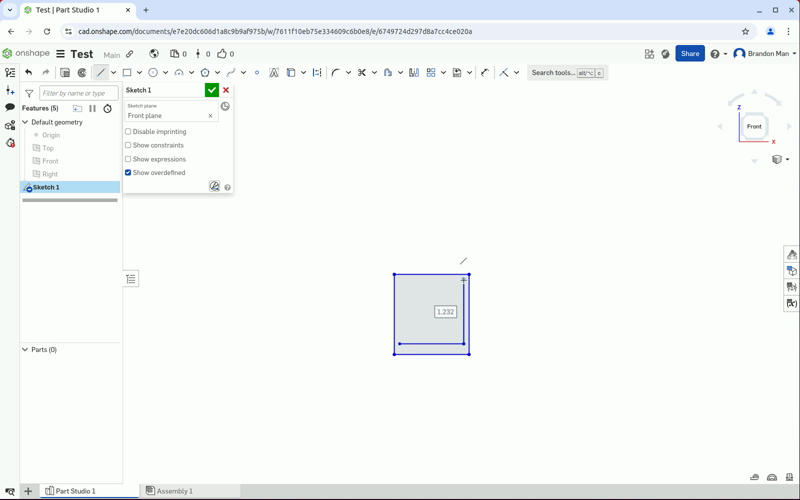
scroll(-6)
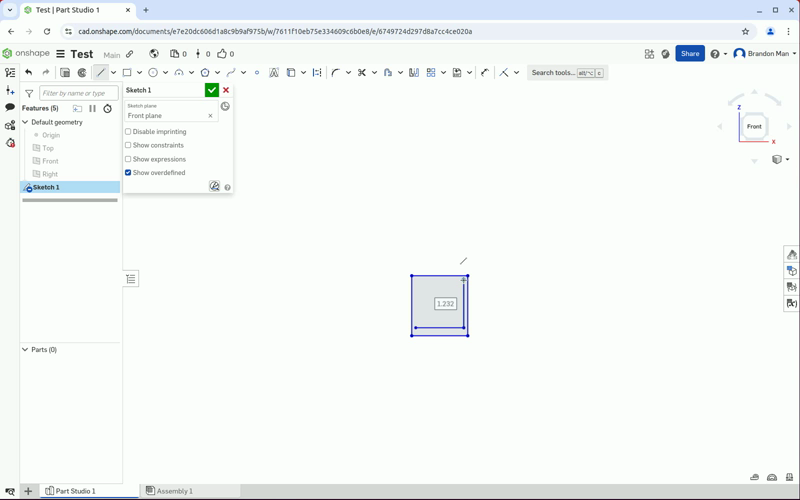
scroll(-6)
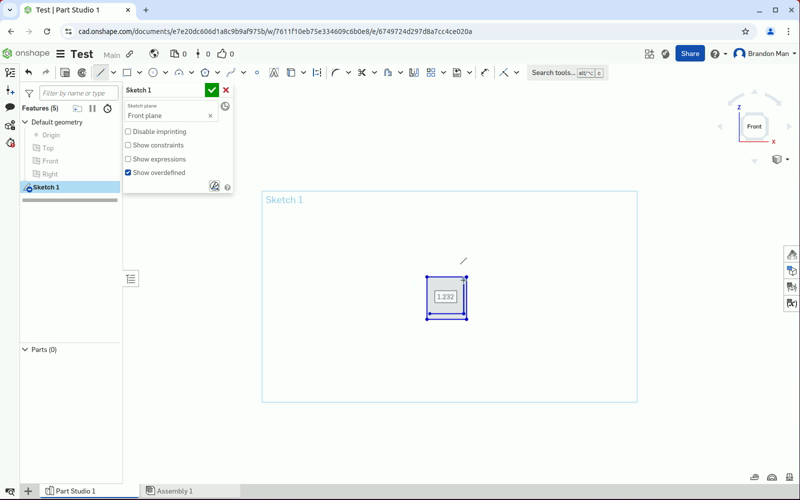
scroll(-6)
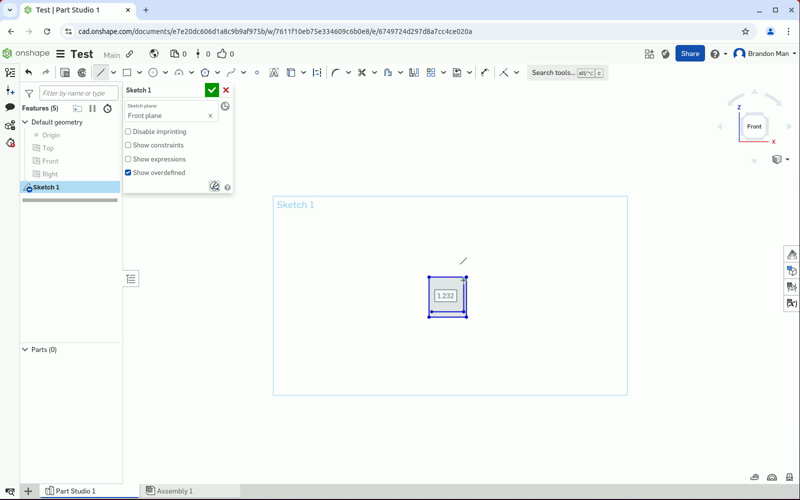
scroll(-6)
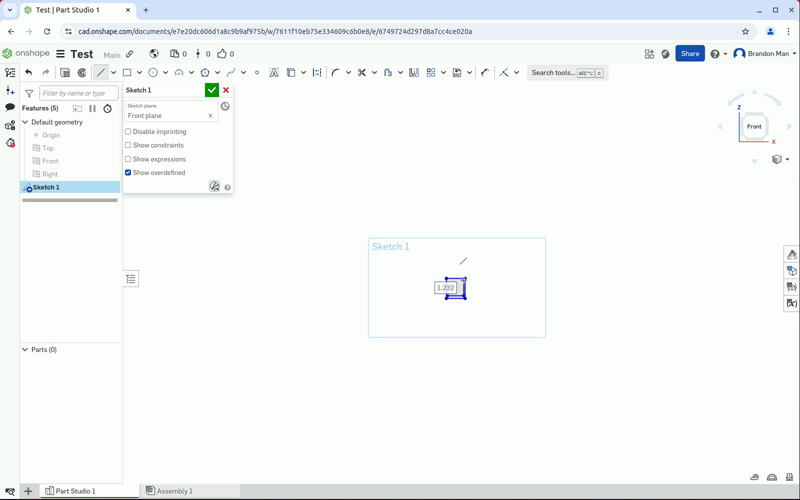
scroll(-6)
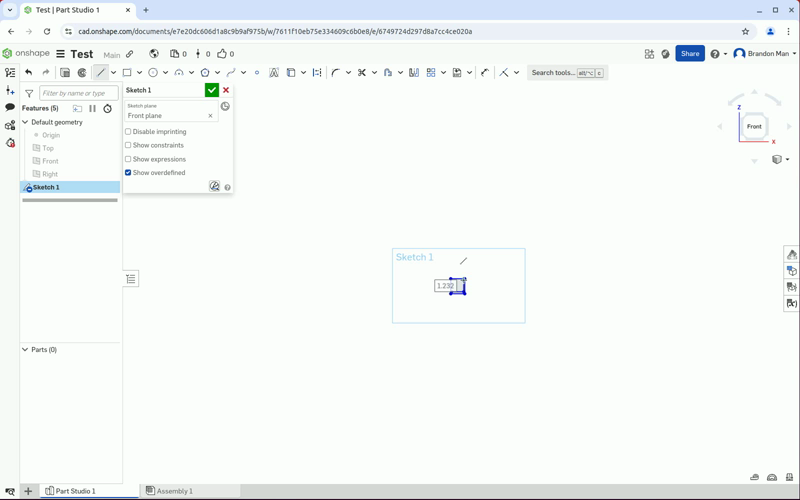
scroll(-6)
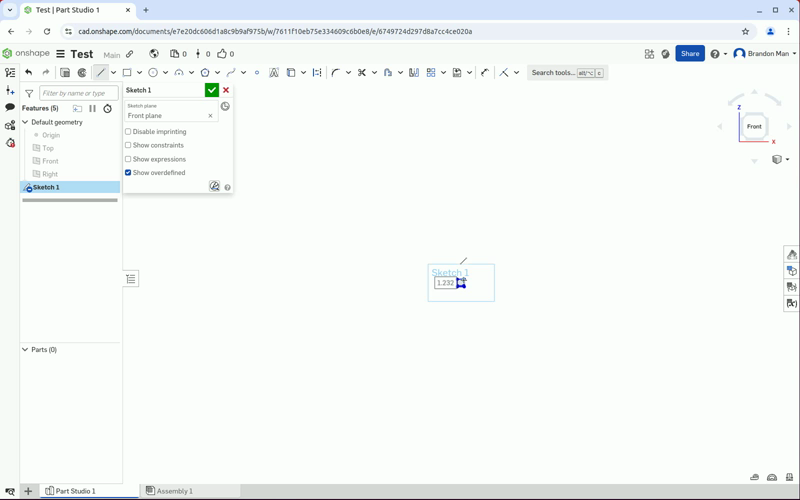
key_up(shift)
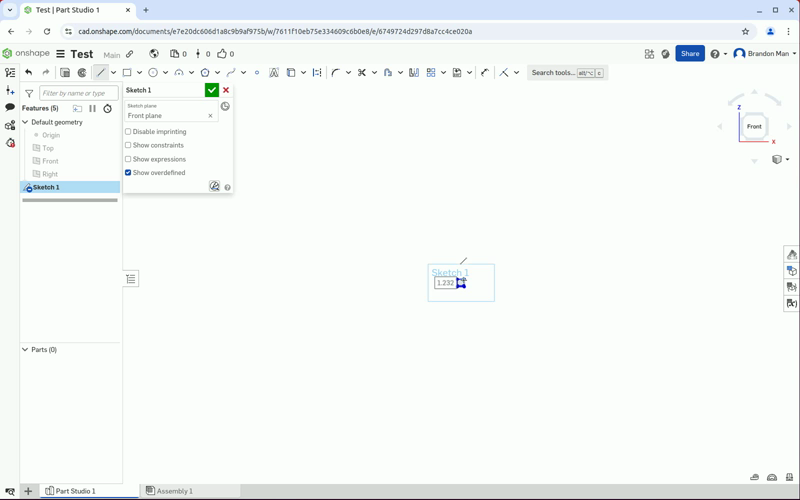
key_down(shift)
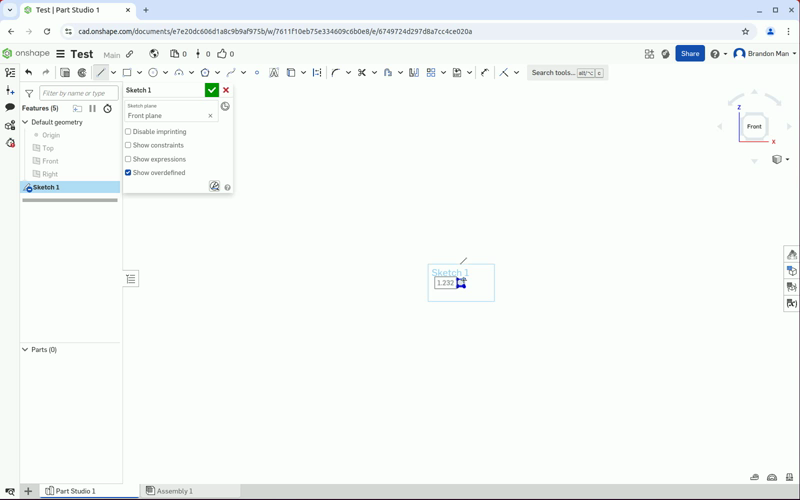
mouse_move(493, 279)
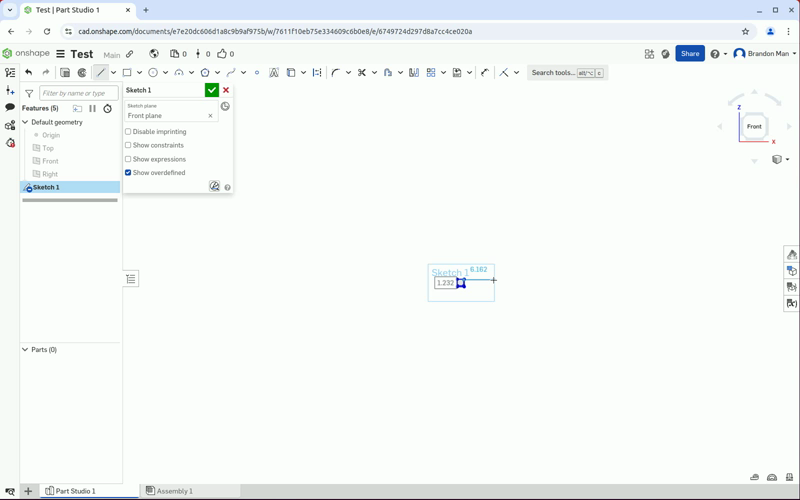
mouse_move(457, 279)
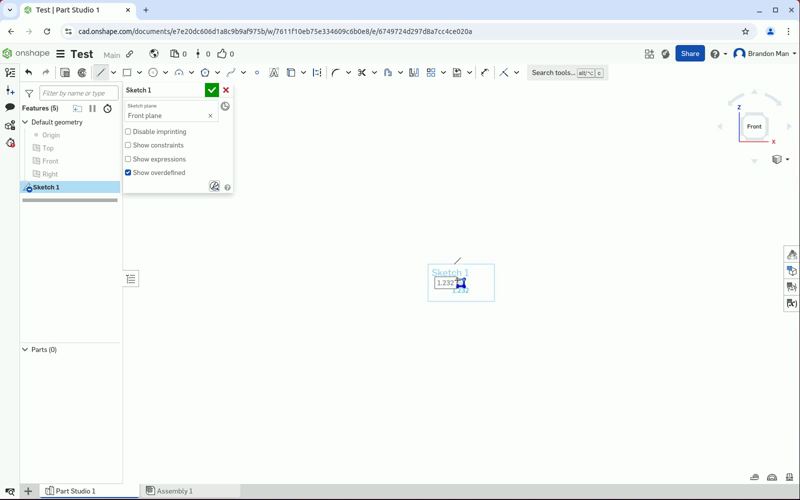
scroll(6)
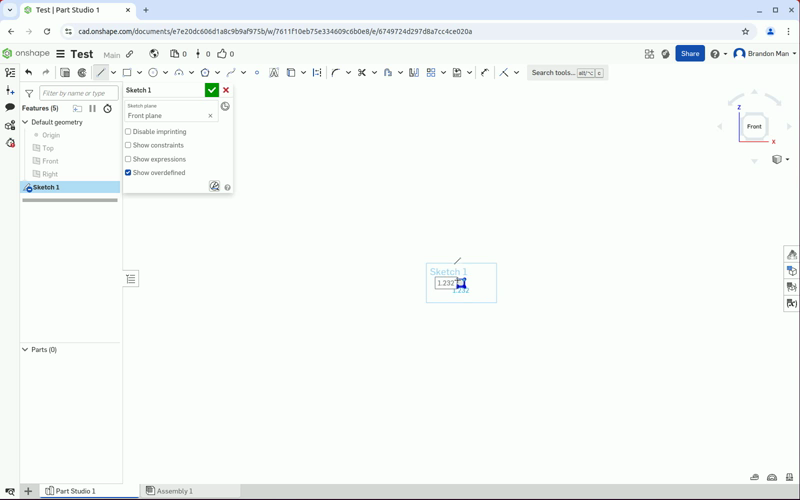
scroll(6)
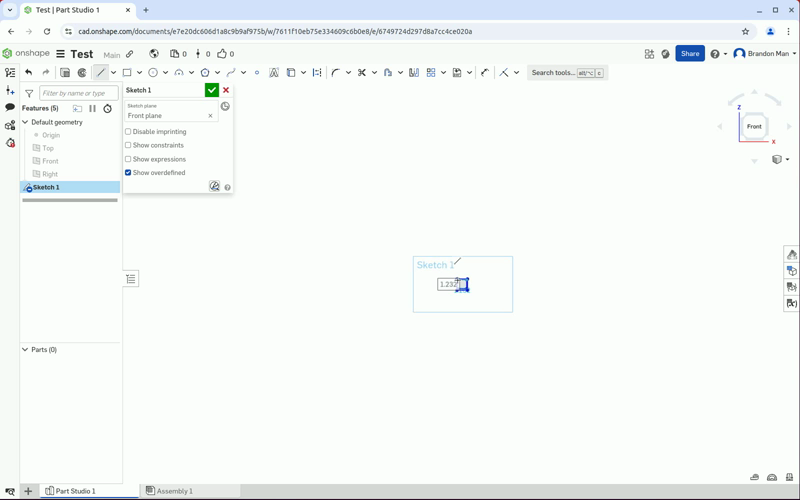
scroll(6)
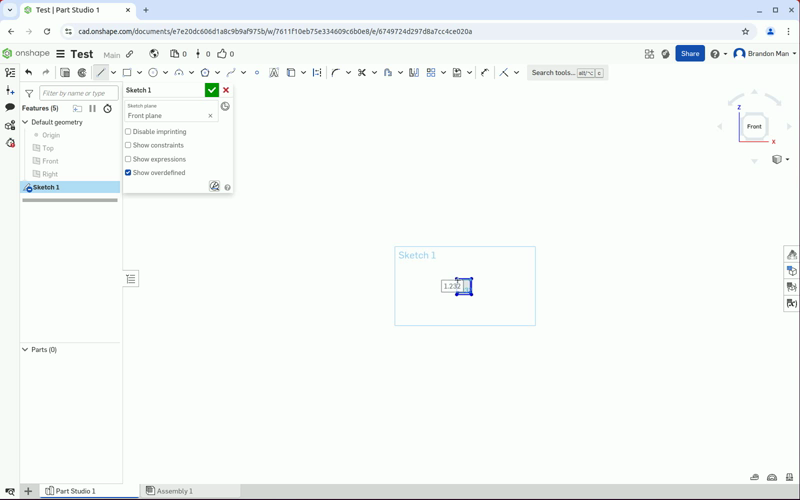
scroll(6)
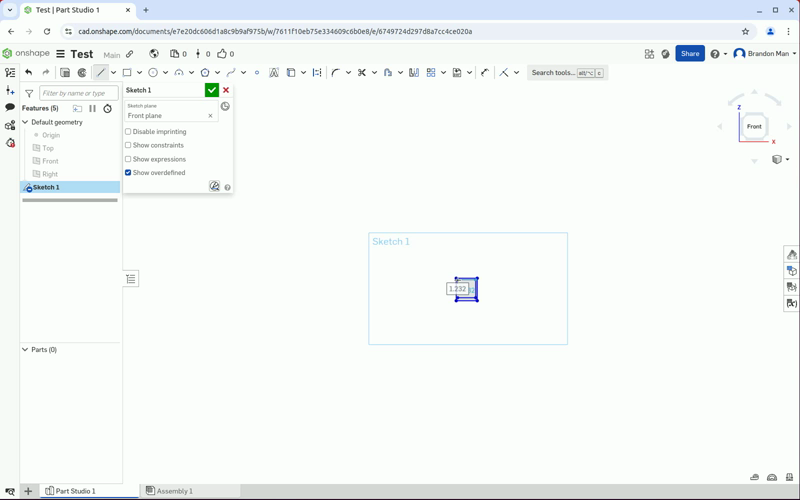
scroll(6)
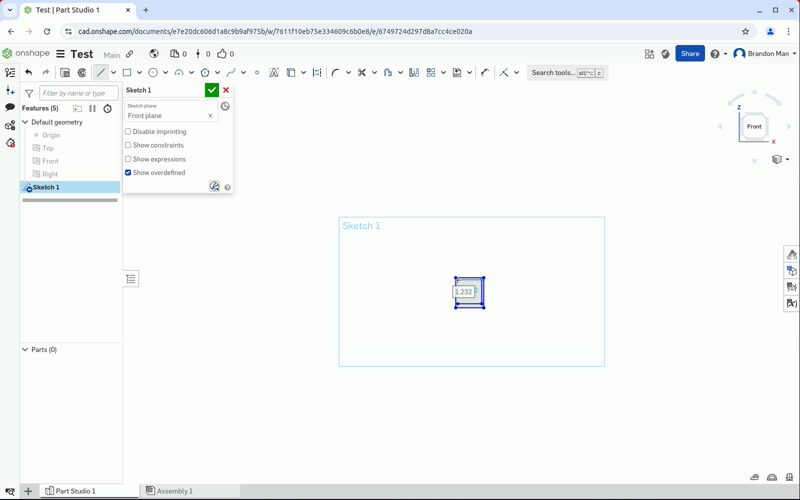
scroll(6)
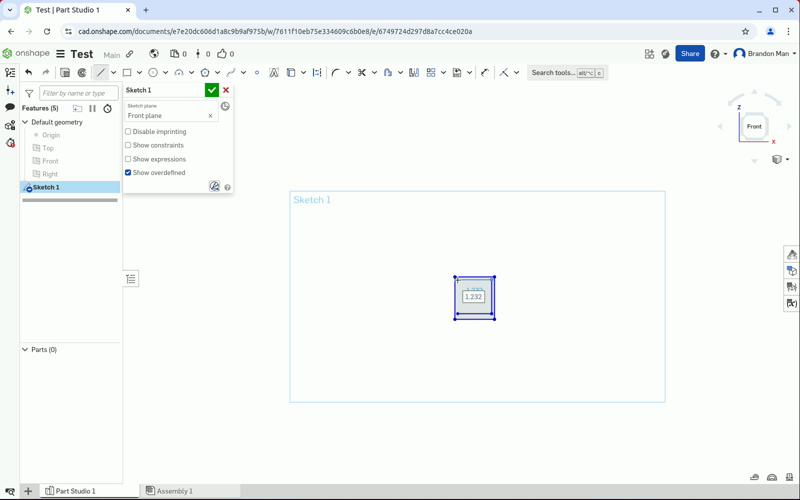
scroll(6)
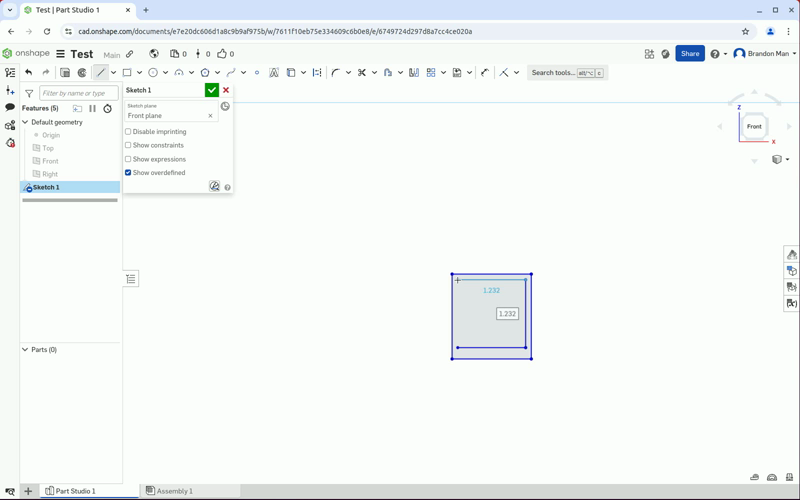
click(457, 279)
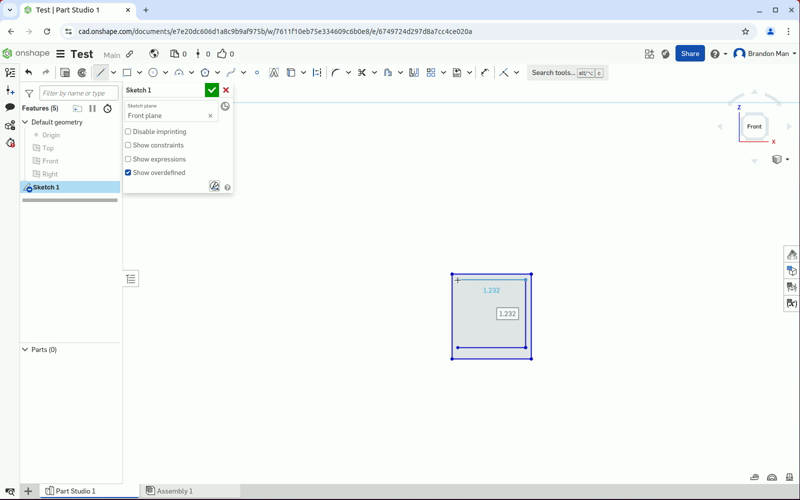
scroll(-6)
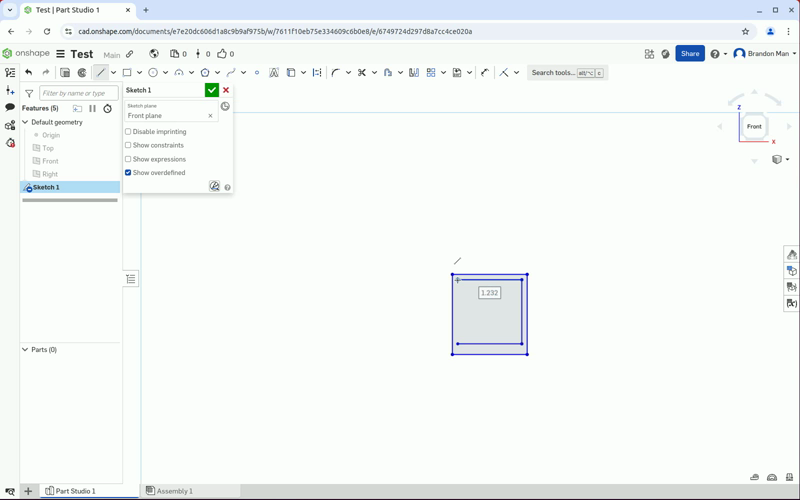
scroll(-6)
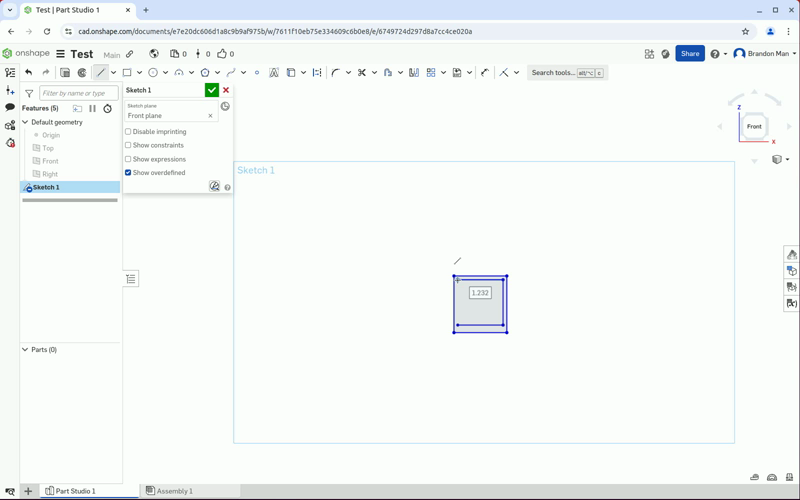
scroll(-6)
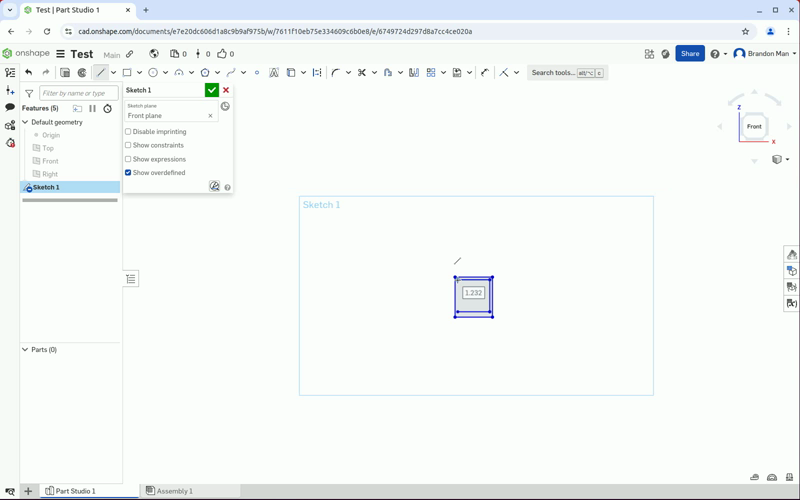
scroll(-6)
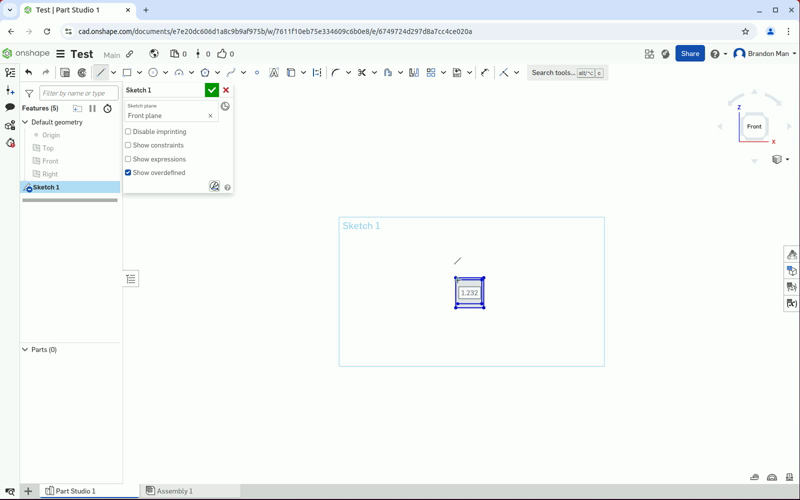
scroll(-6)
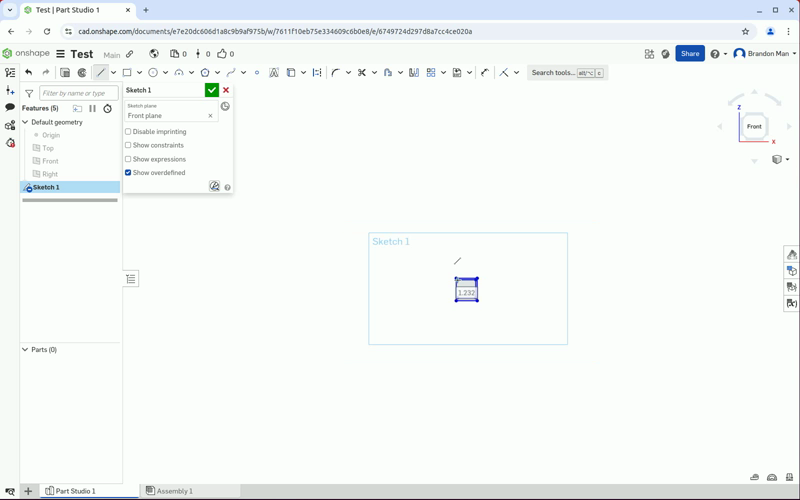
scroll(-6)
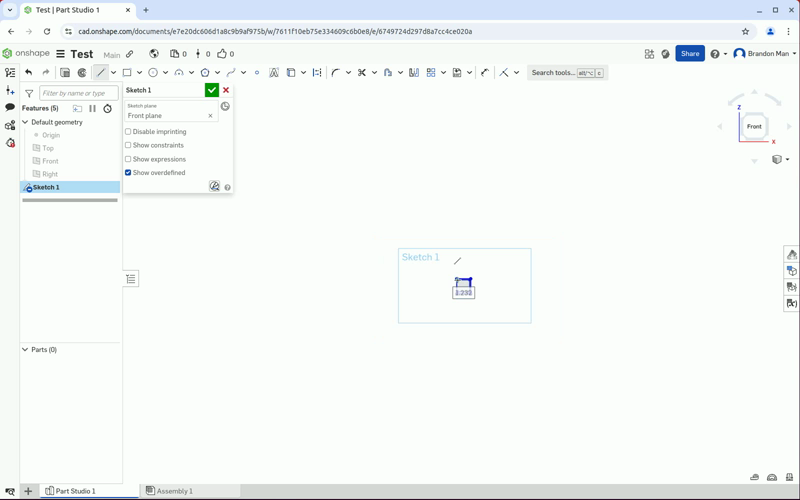
scroll(-6)
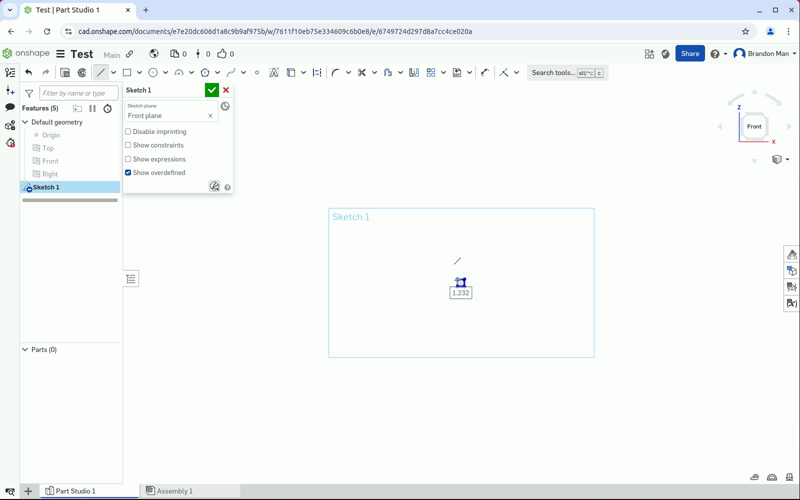
key_up(shift)
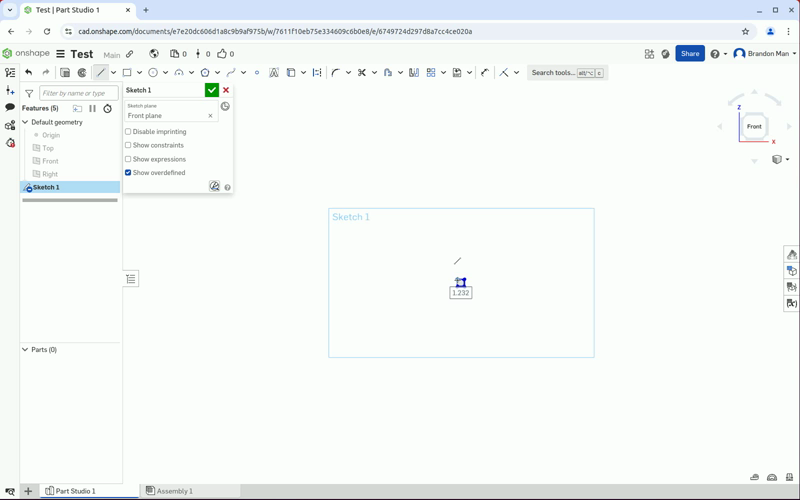
mouse_move(487, 279)
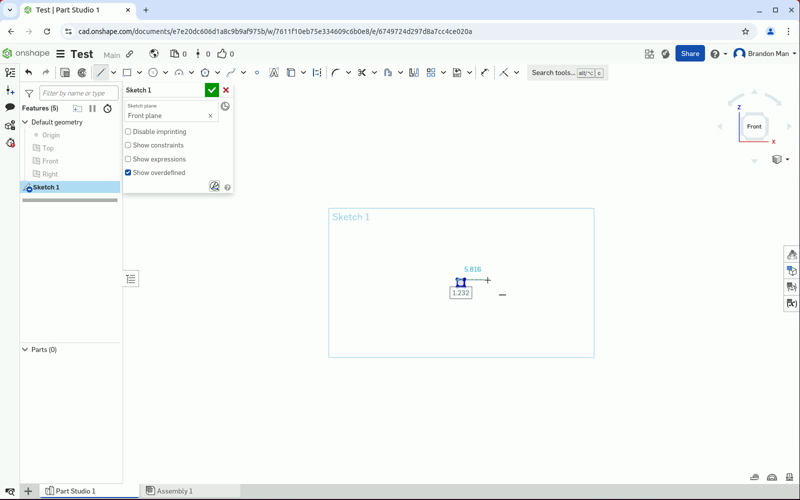
key_down(shift)
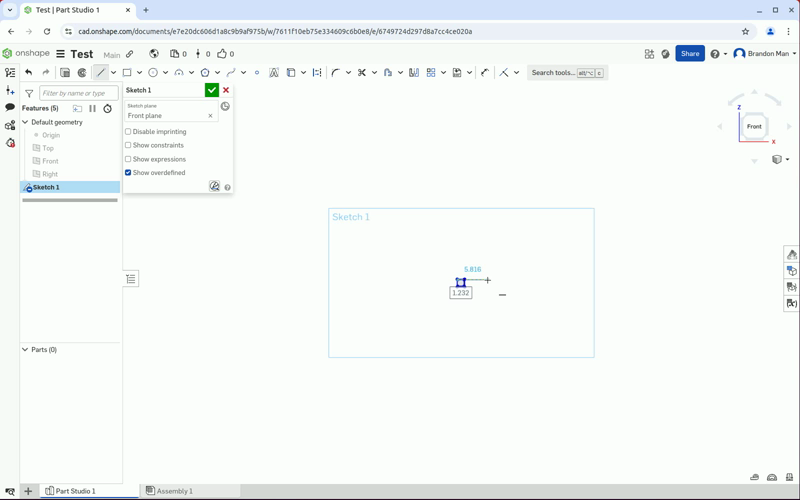
mouse_move(457, 285)
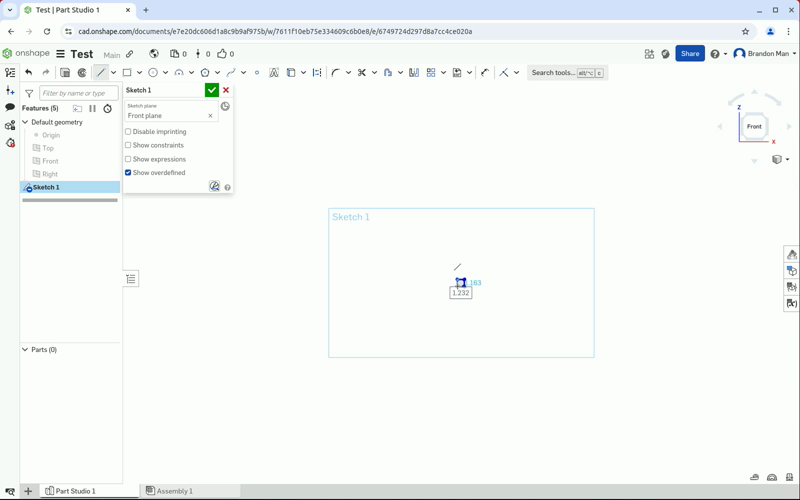
scroll(6)
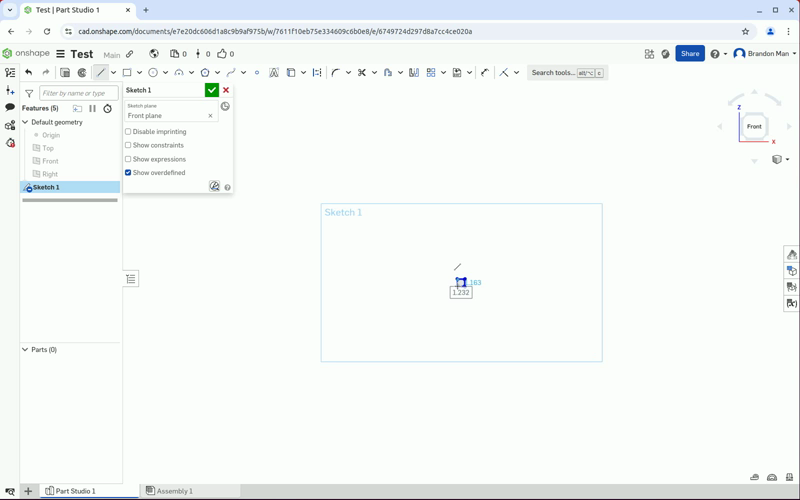
scroll(6)
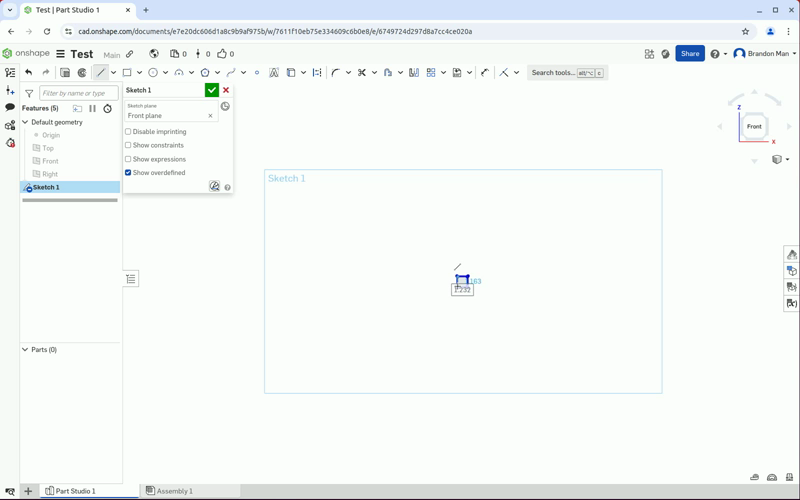
scroll(6)
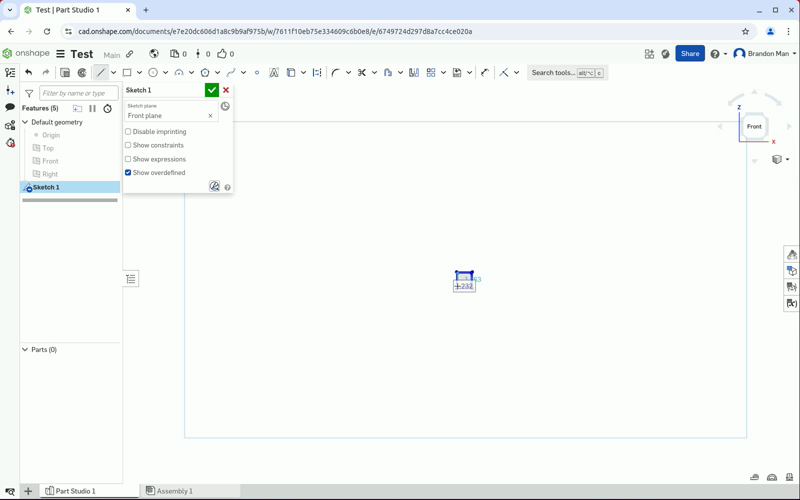
scroll(6)
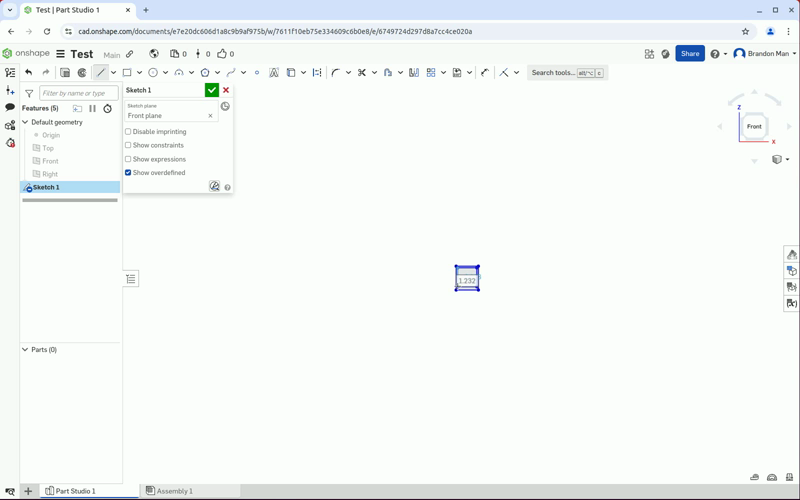
scroll(6)
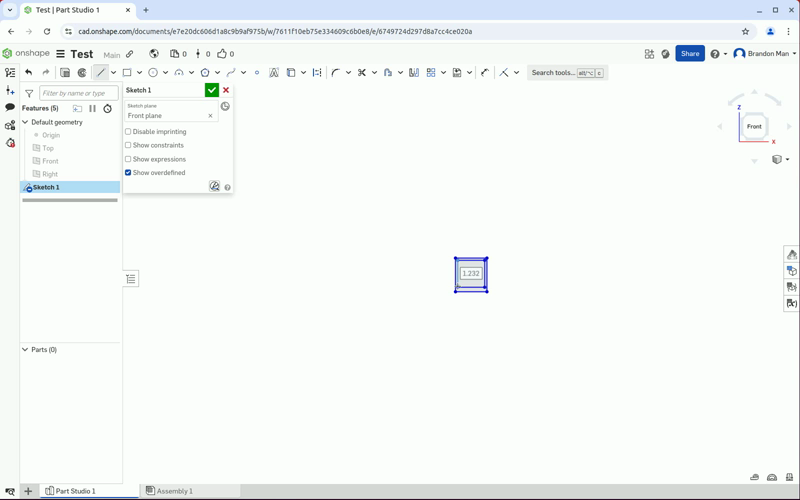
scroll(6)
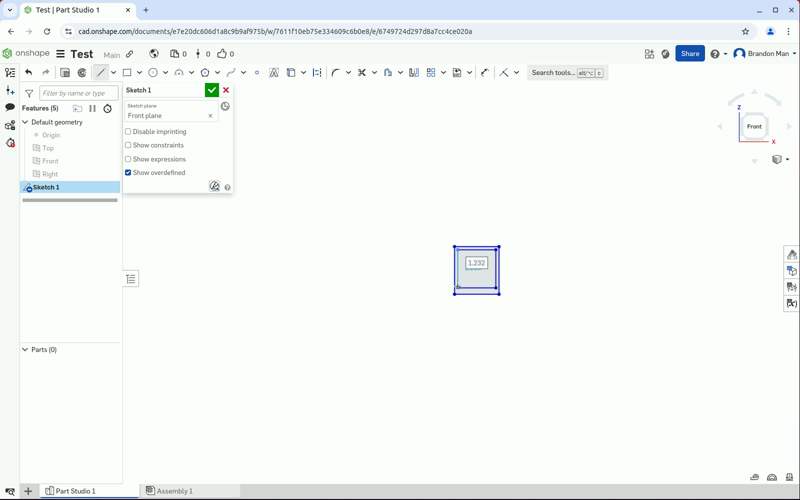
scroll(6)
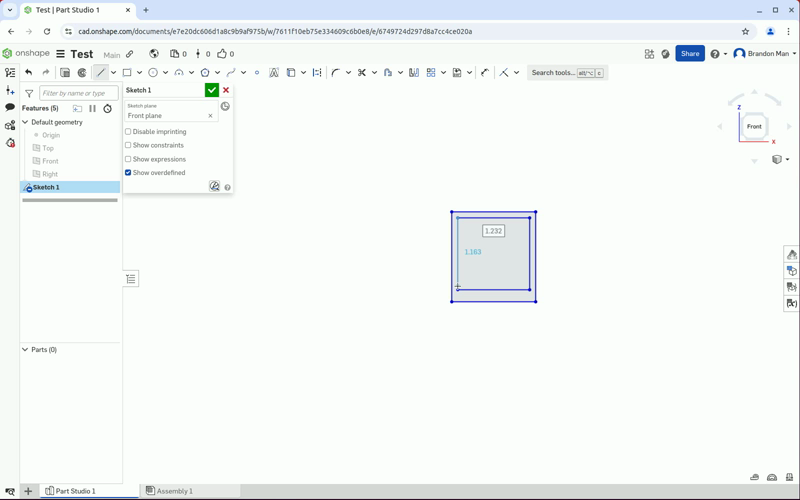
key_up(shift)
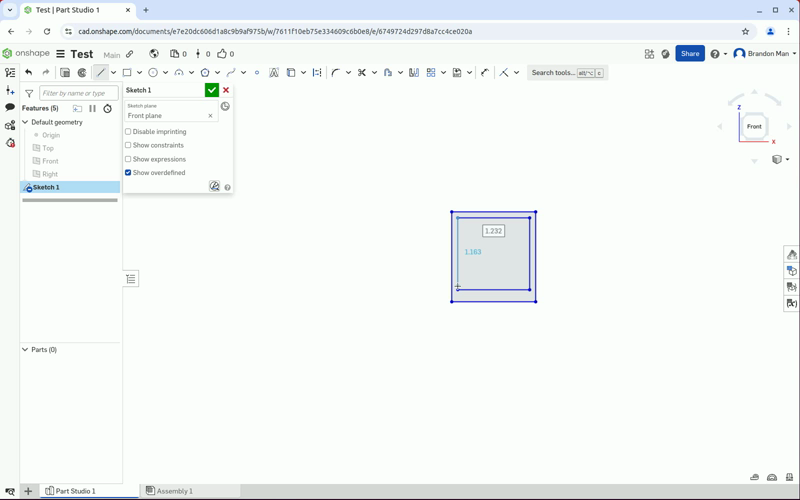
click(457, 285)
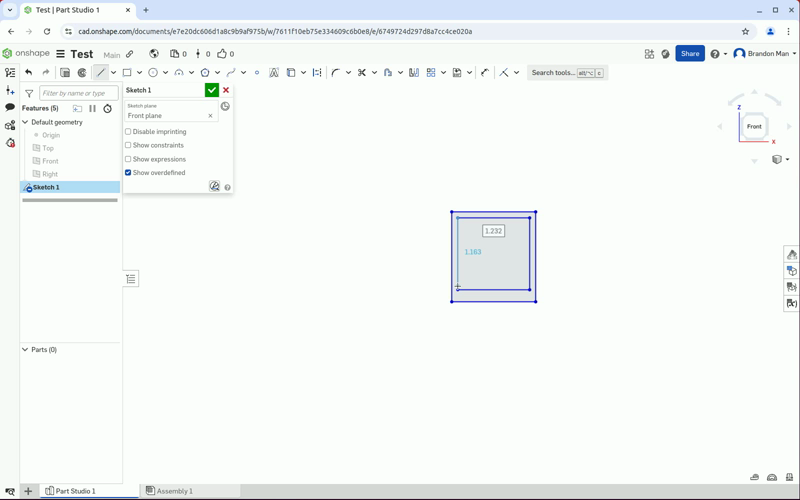
scroll(-6)
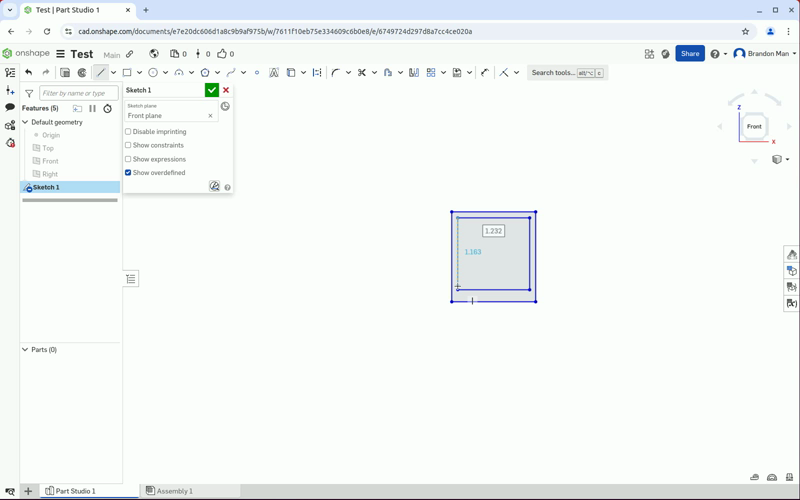
scroll(-6)
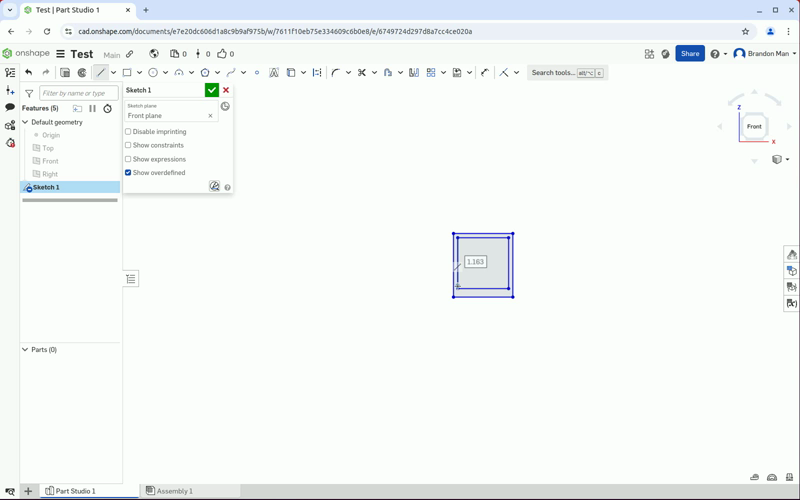
scroll(-6)
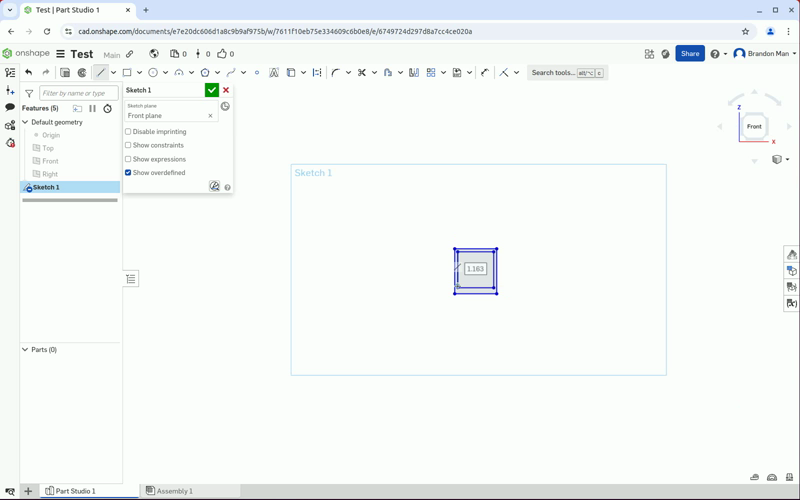
scroll(-6)
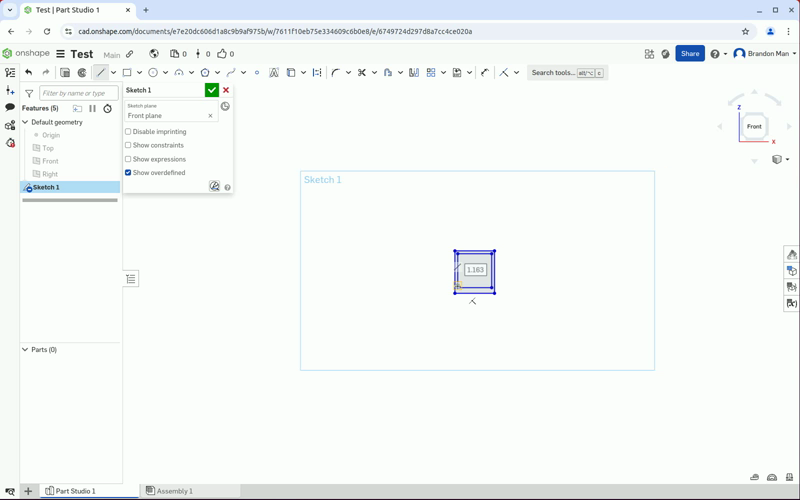
scroll(-6)
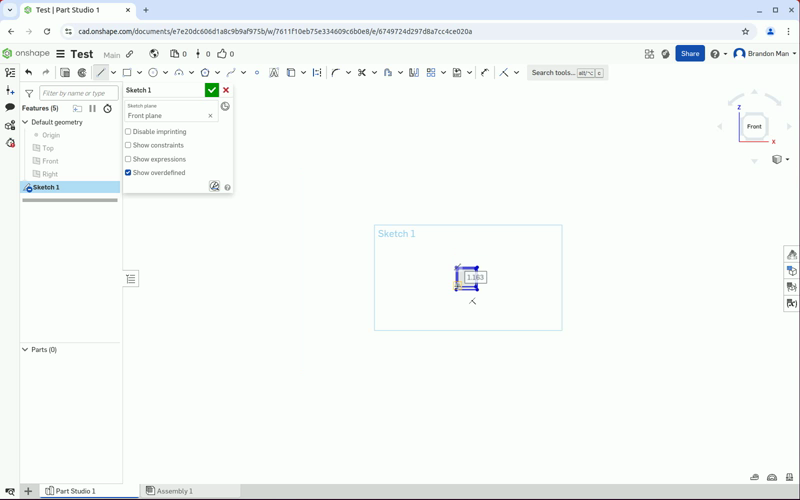
scroll(-6)
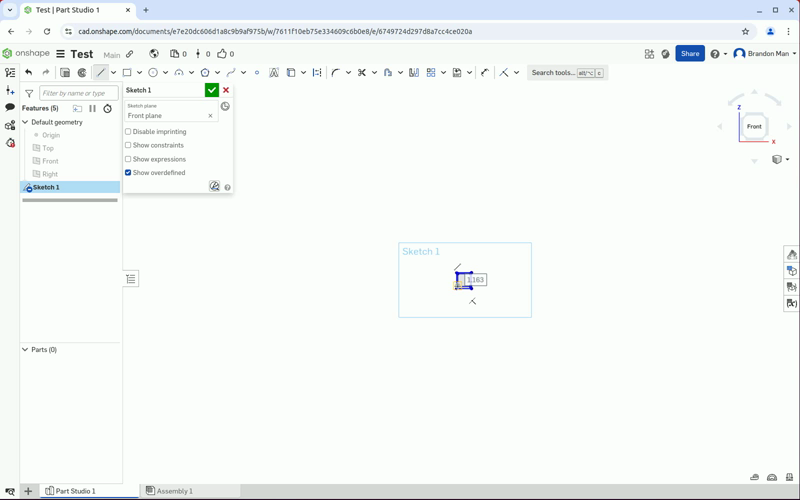
scroll(-6)
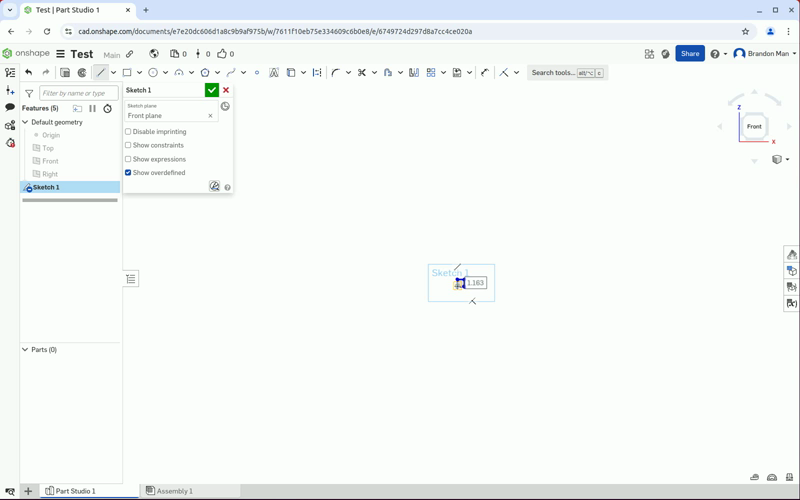
key(esc)
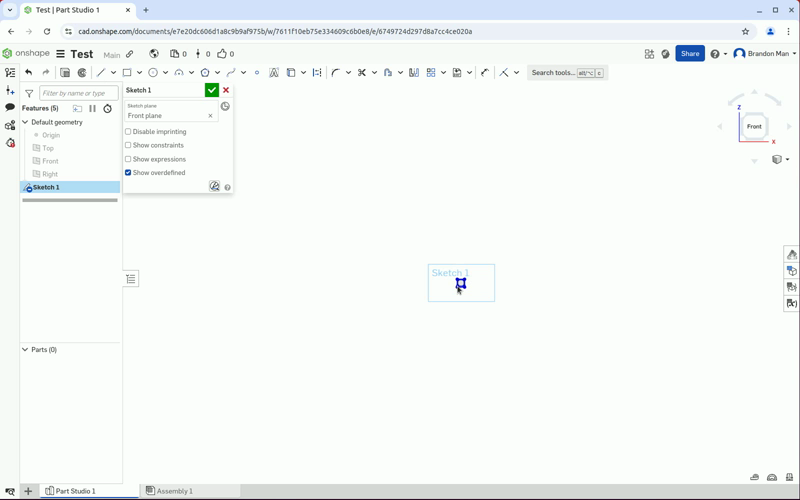
mouse_move(464, 284)
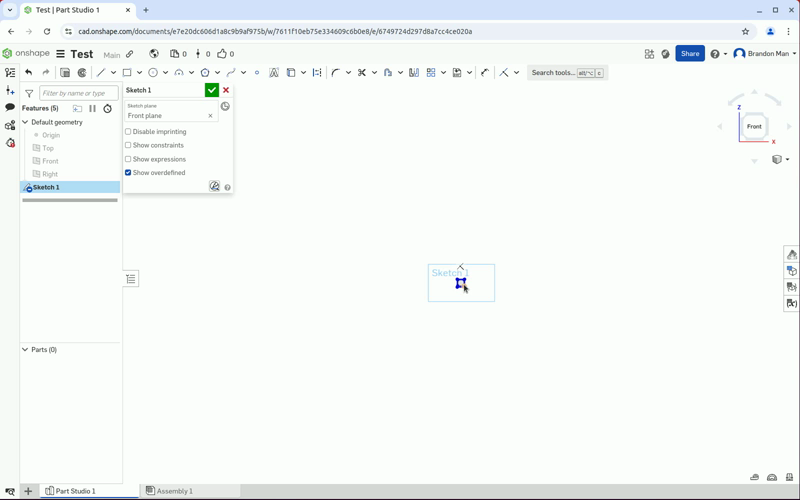
scroll(6)
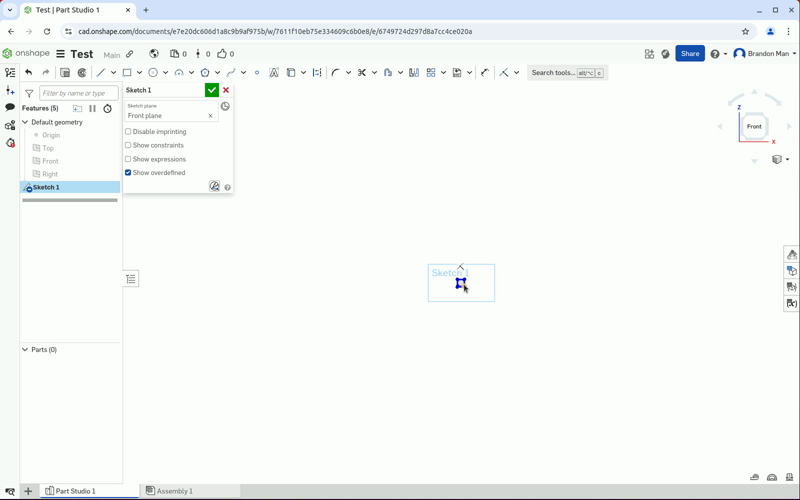
scroll(6)
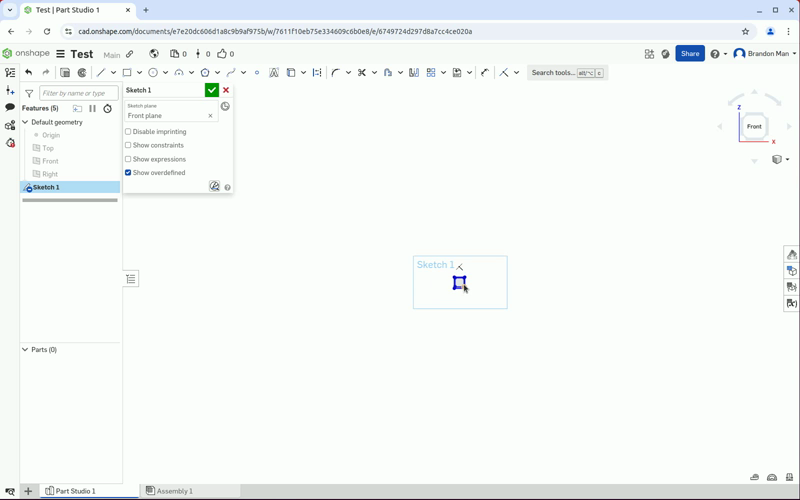
scroll(6)
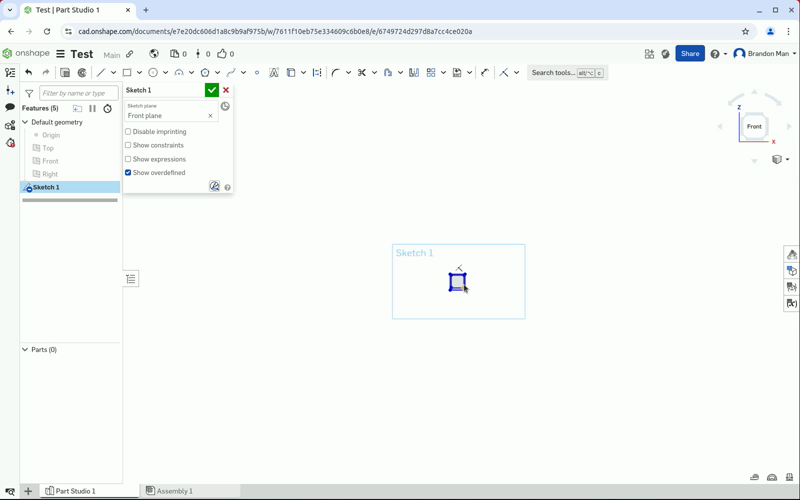
scroll(6)
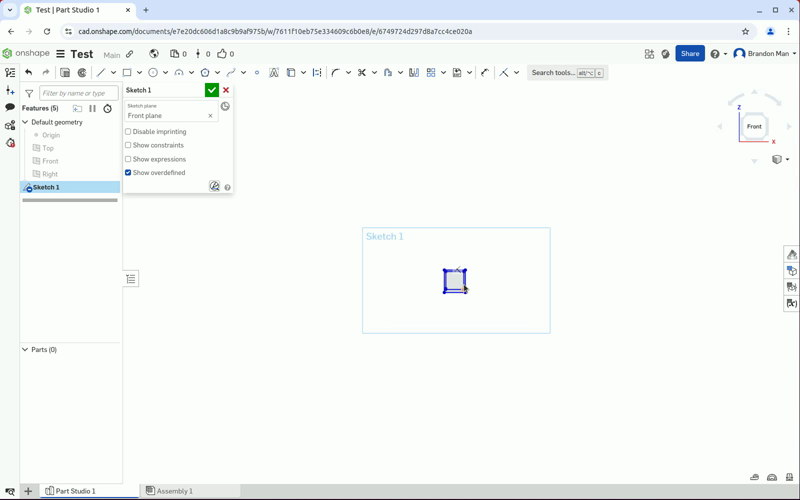
scroll(6)
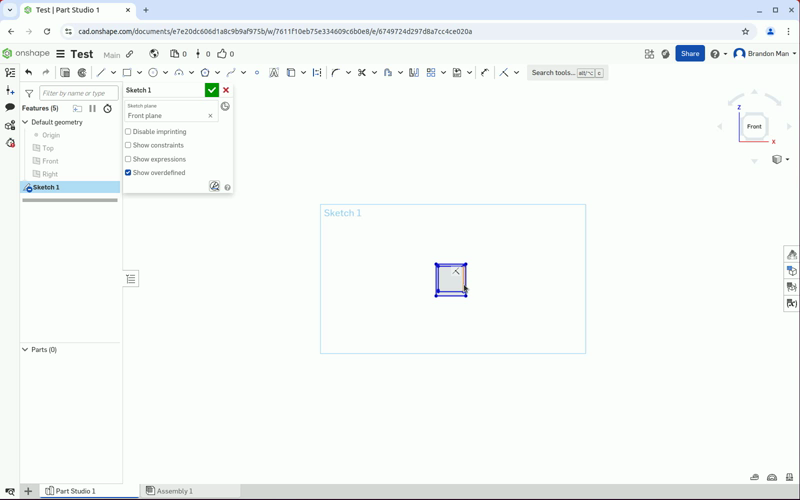
scroll(6)
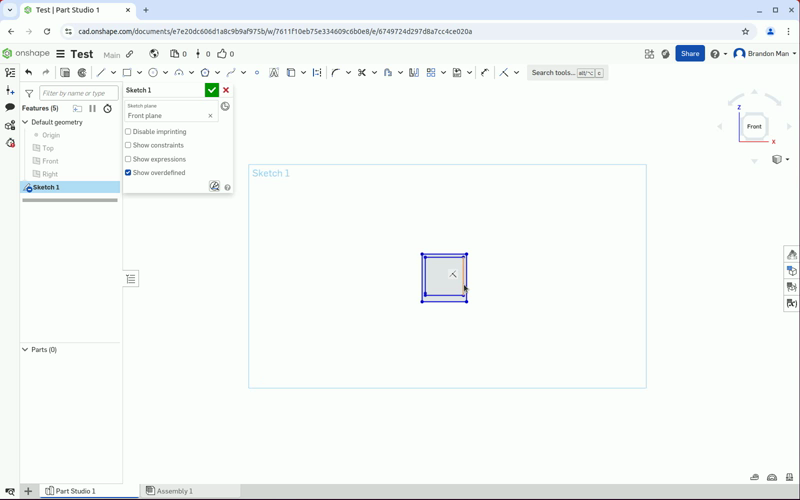
scroll(6)
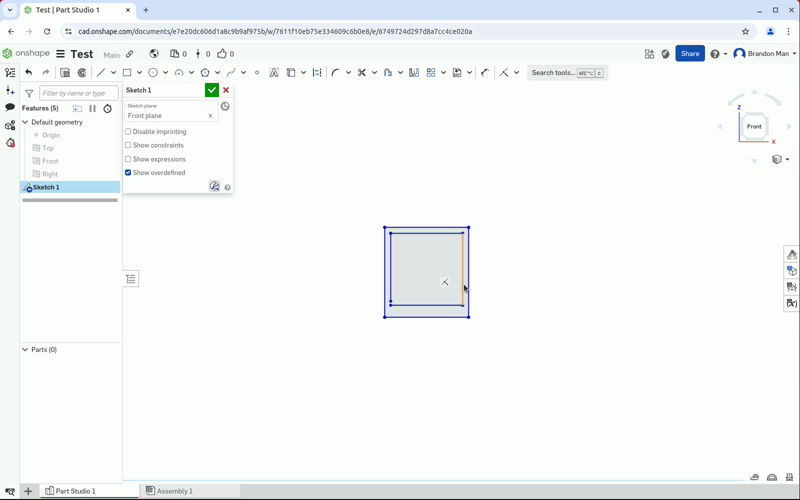
click(464, 284)
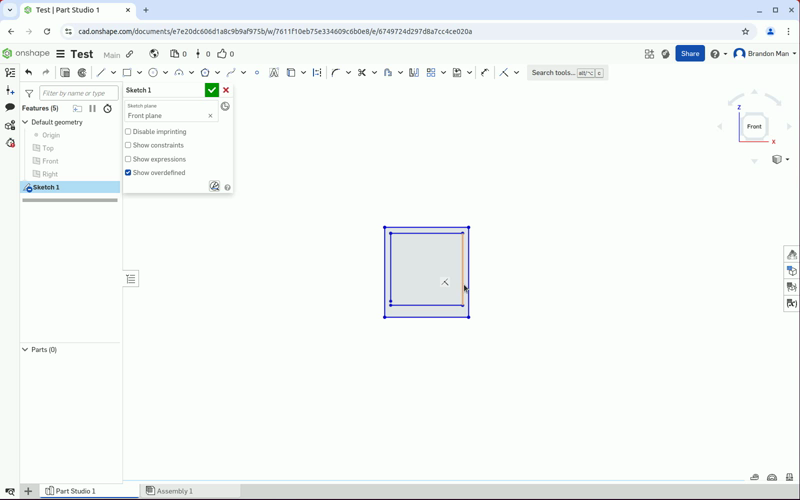
scroll(-6)
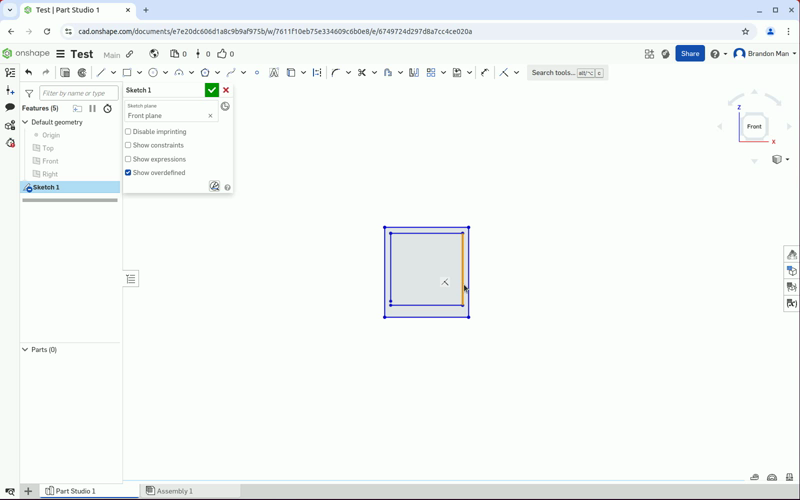
scroll(-6)
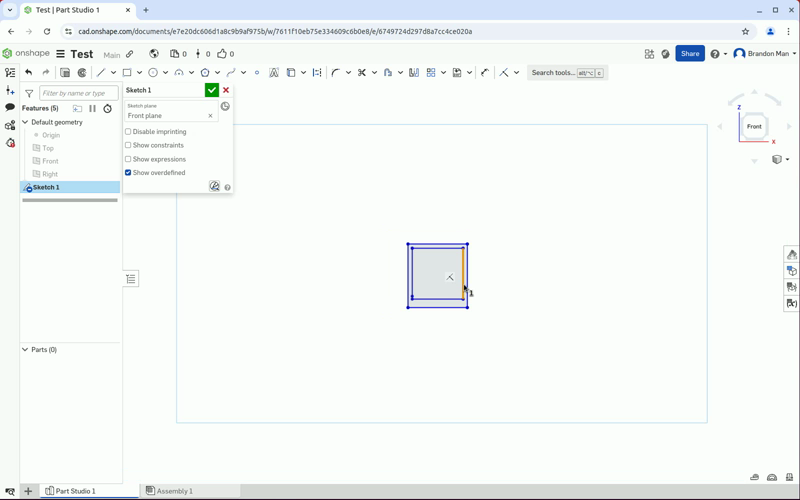
scroll(-6)
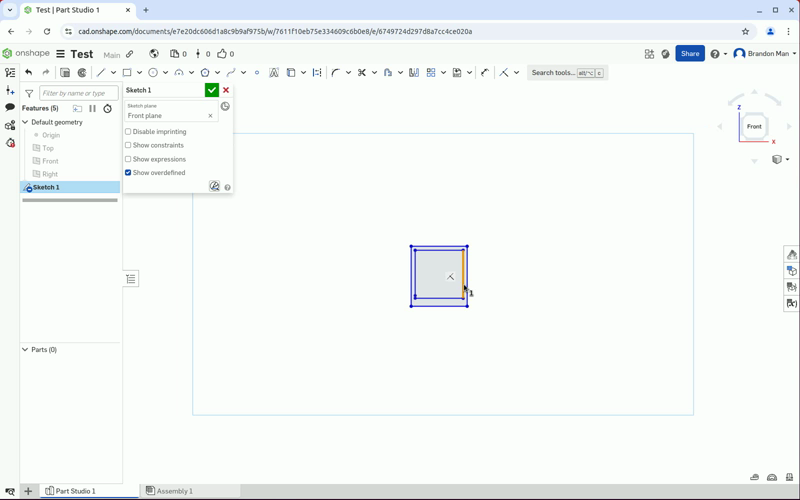
scroll(-6)
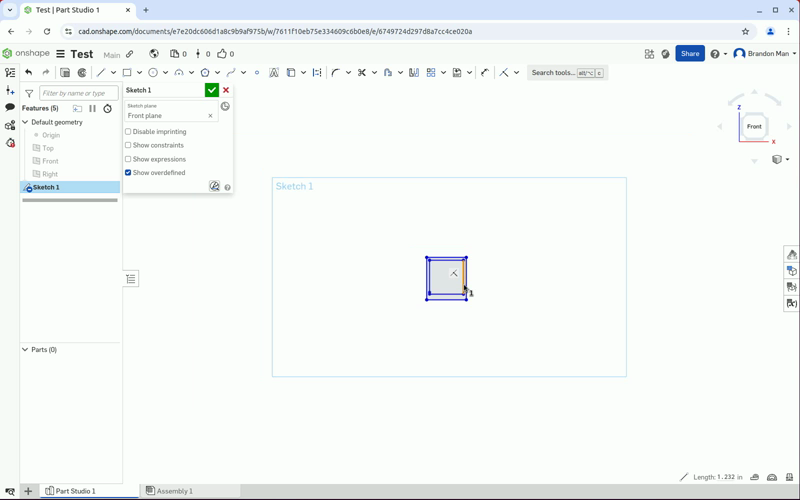
scroll(-6)
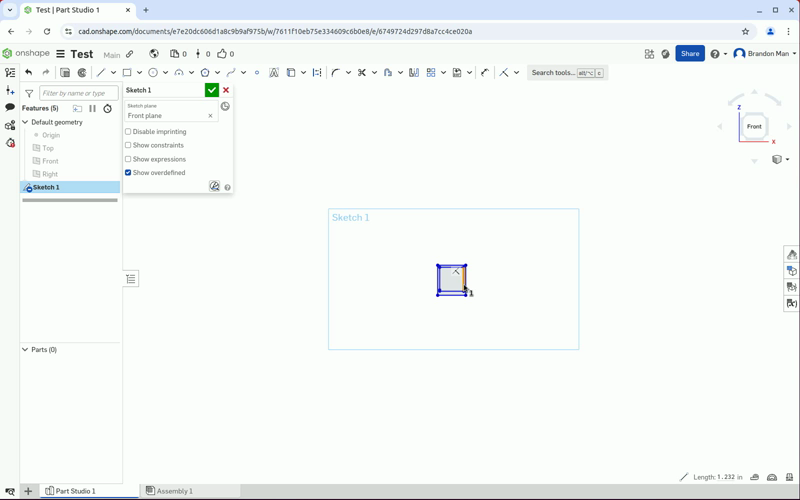
scroll(-6)
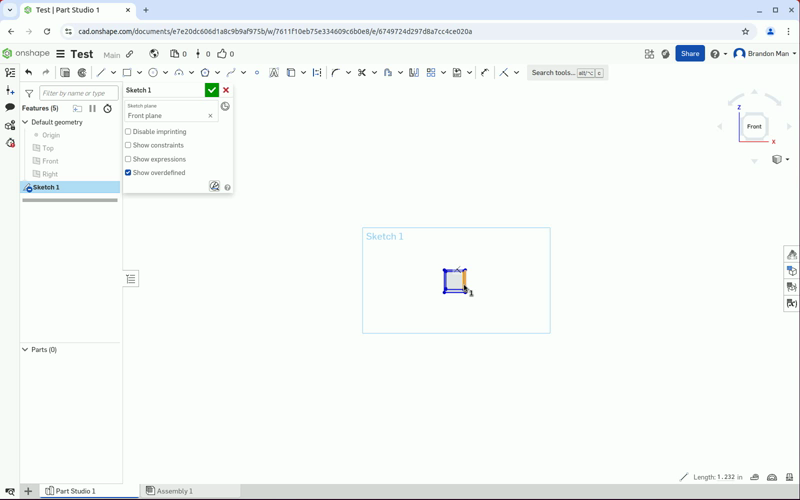
scroll(-6)
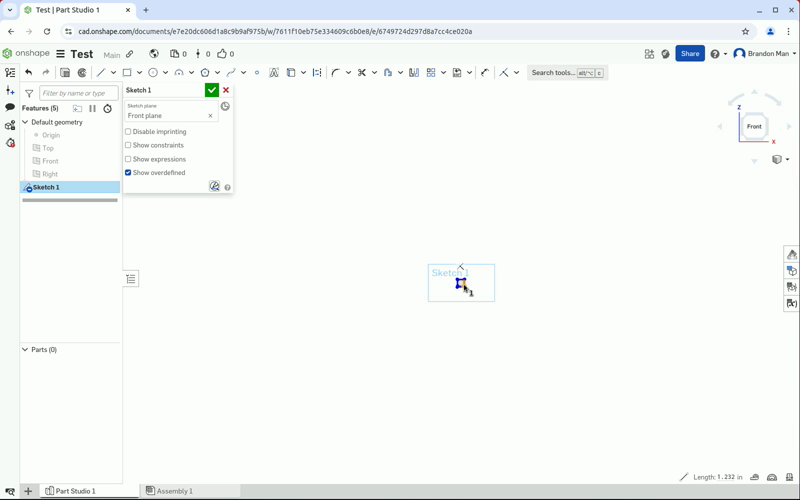
mouse_move(73, 352)
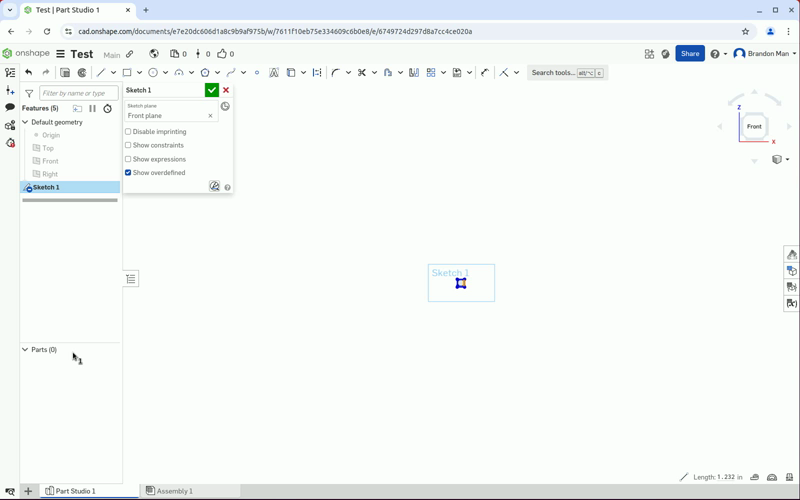
key(shift+y)
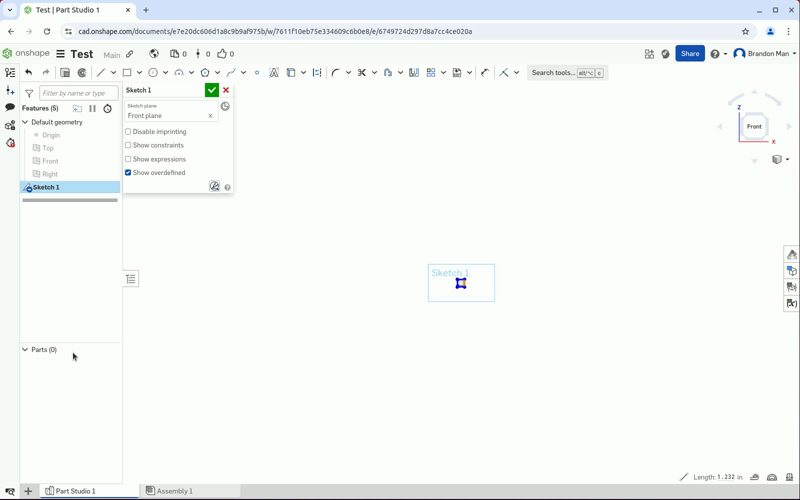
key(shift+e)
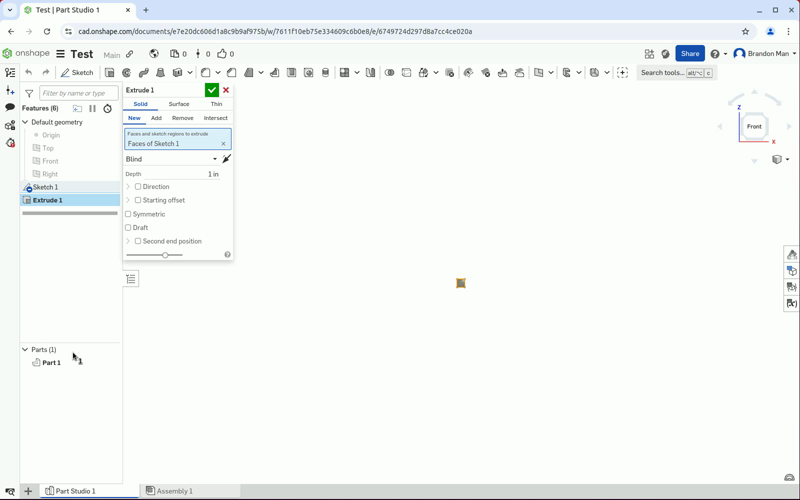
mouse_move(143, 106)
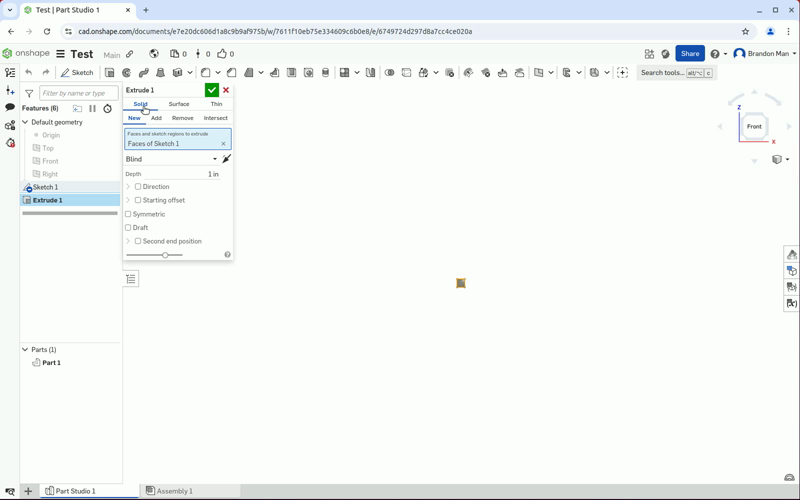
click(143, 106)
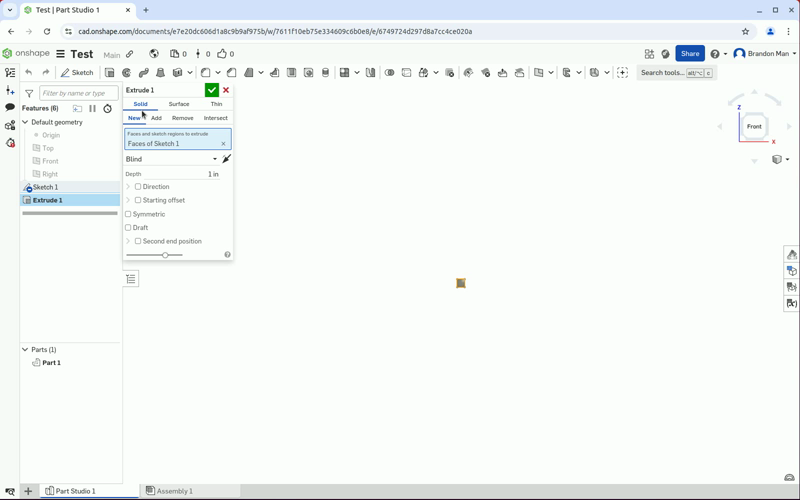
mouse_move(137, 120)
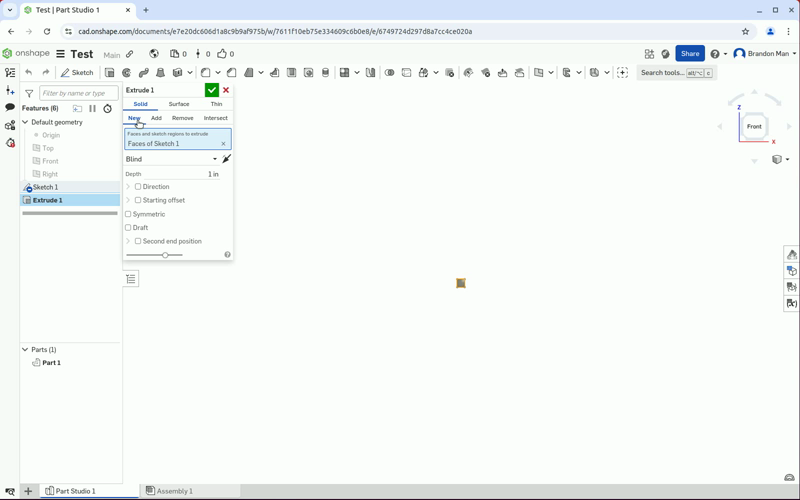
click(137, 120)
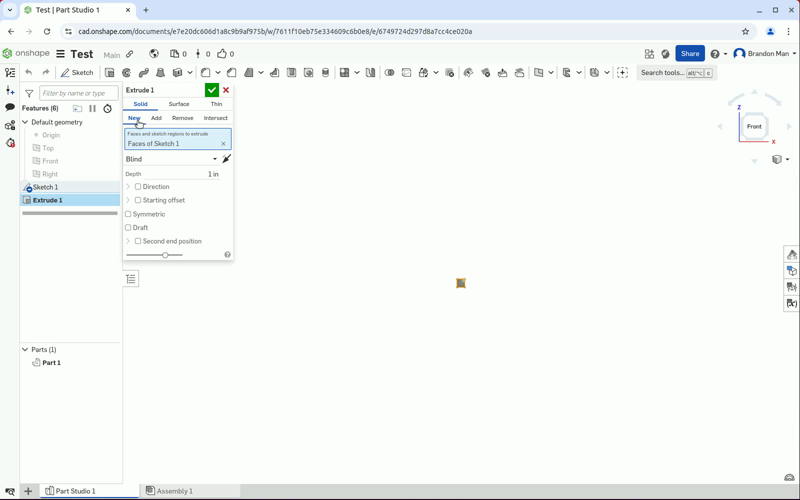
key(tab, 4)
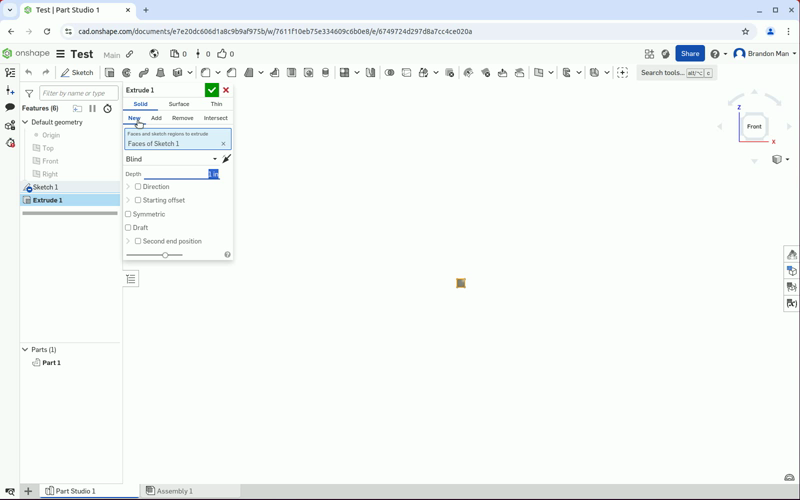
text(23.108)
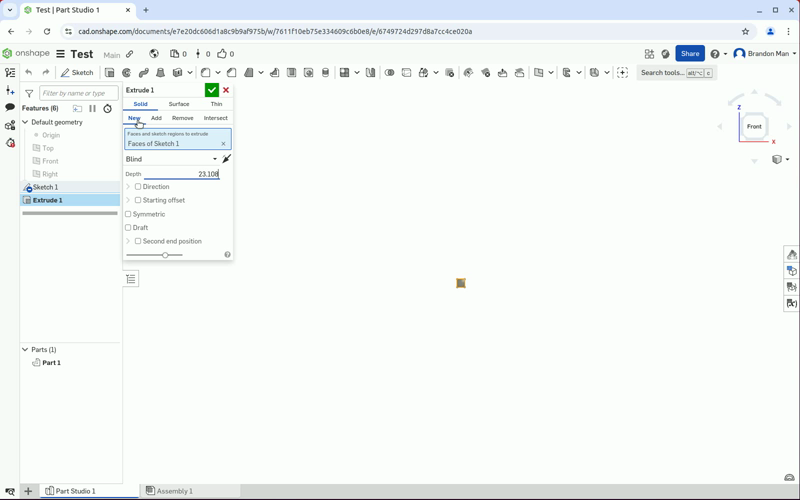
key(enter)
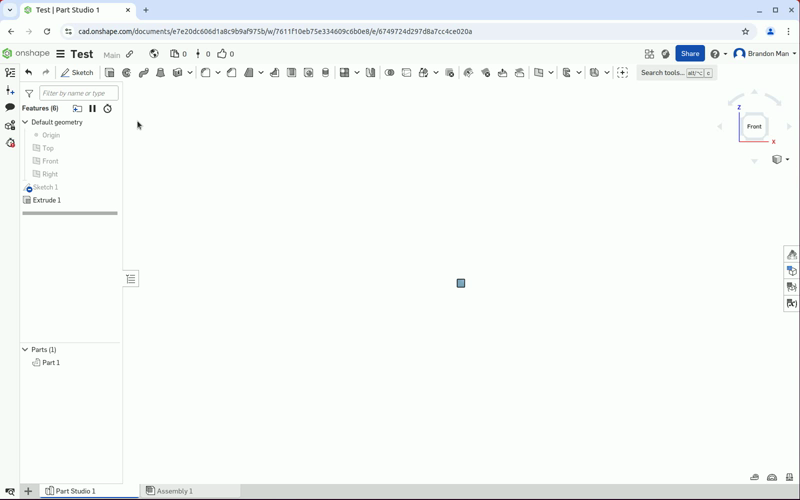
key(shift+h)
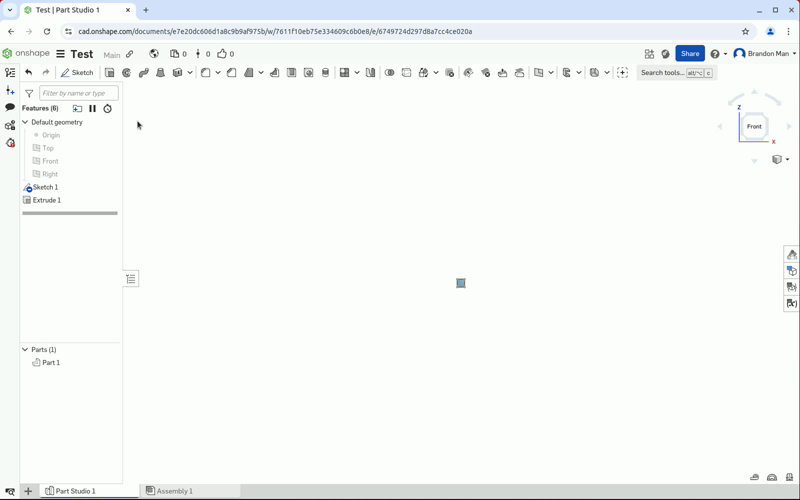
key(shift+h)
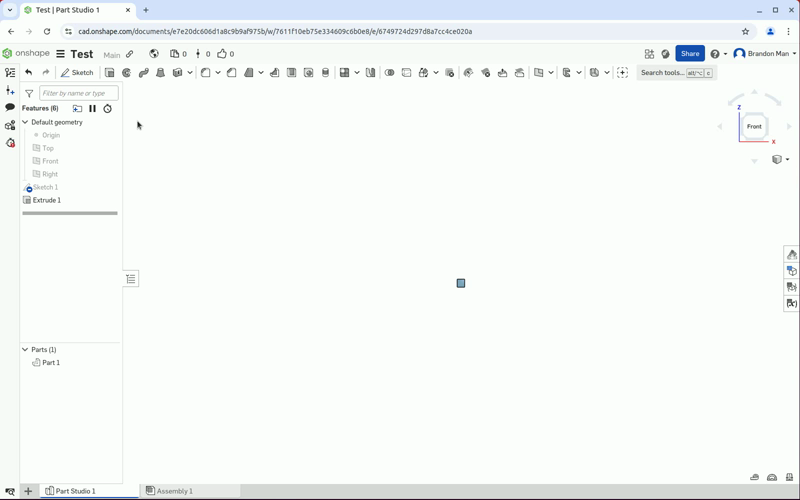
mouse_move(73, 189)
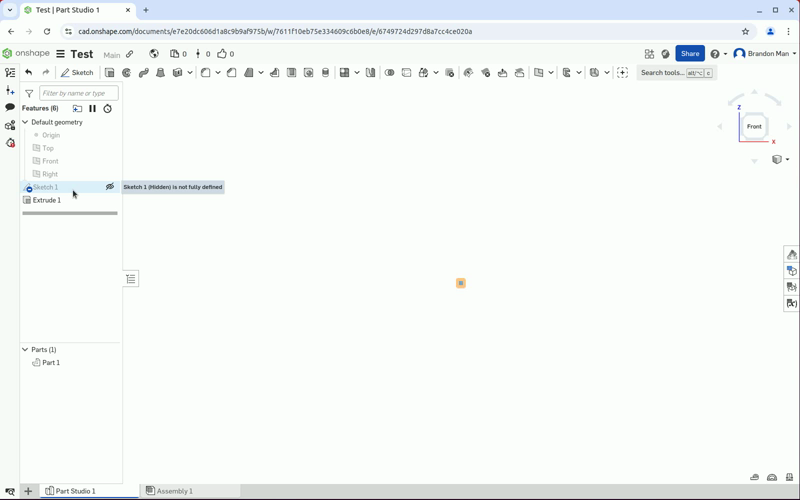
click(73, 189)
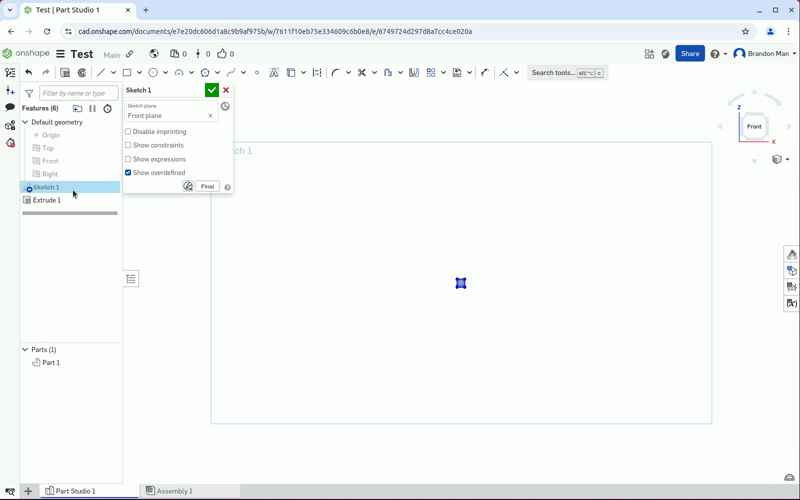
mouse_move(229, 92)
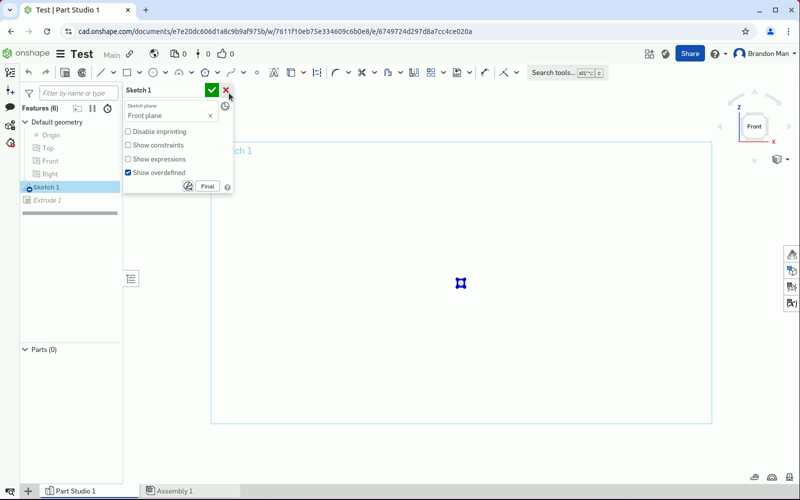
click(229, 92)
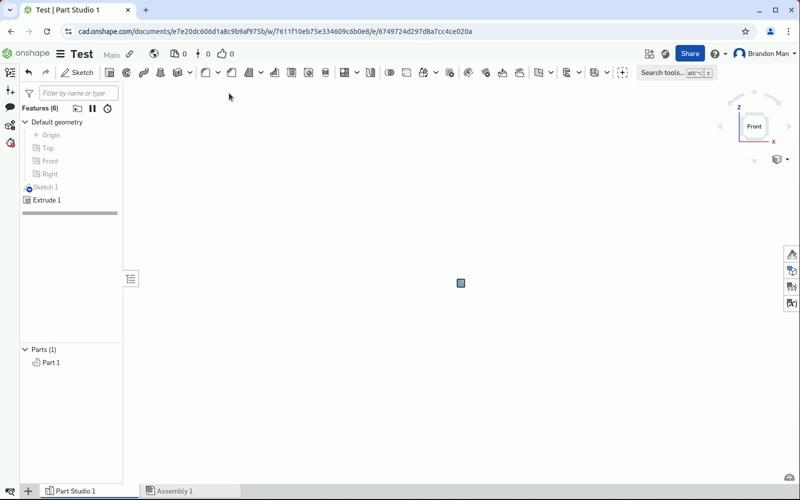
mouse_move(73, 352)
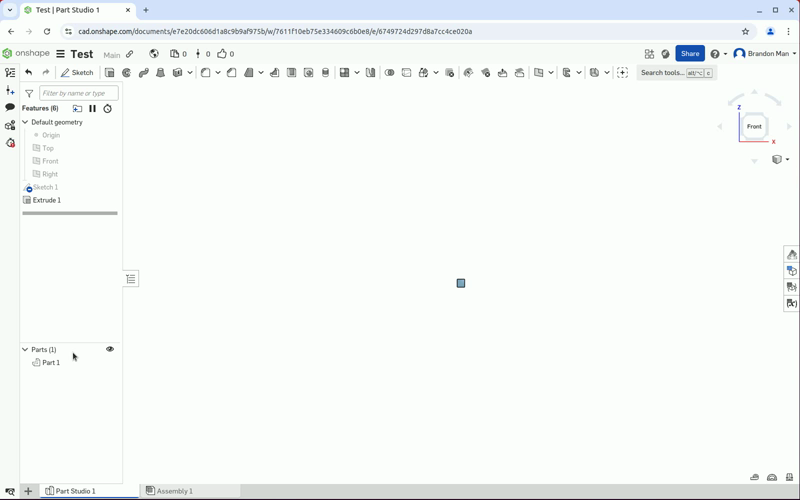
key(y)
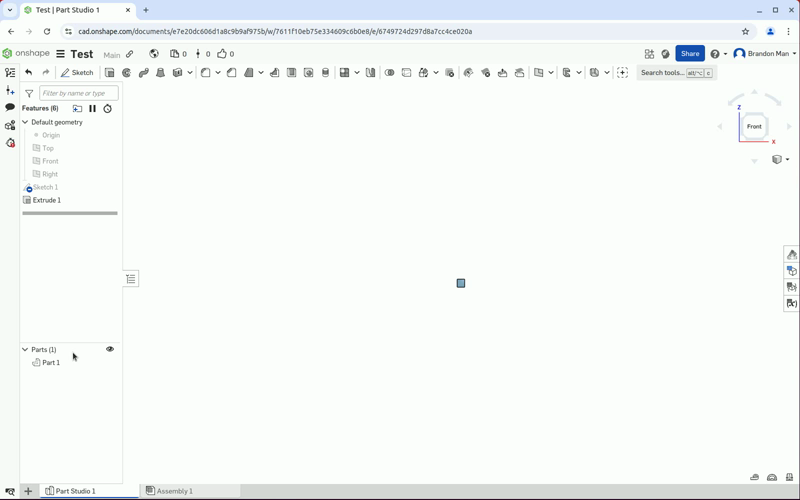
key(shift+p)
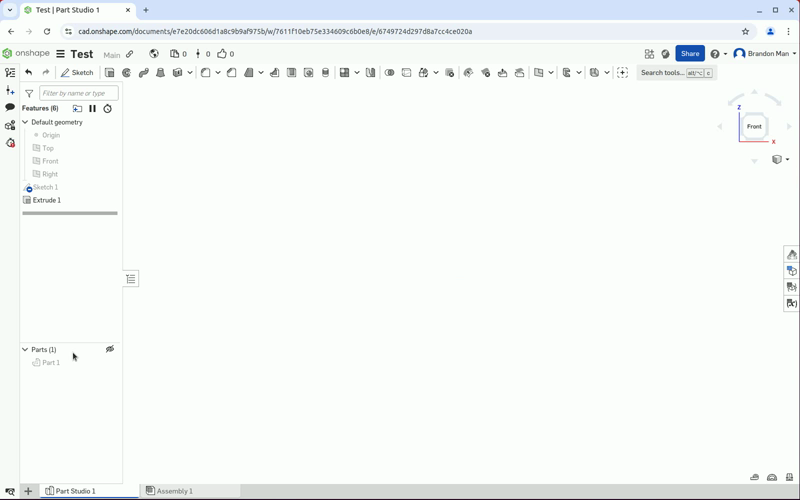
key(space)
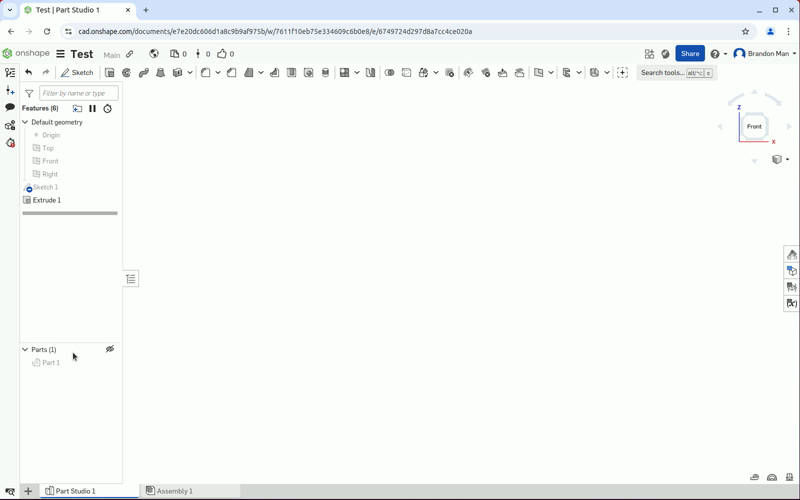
key_down(shift)
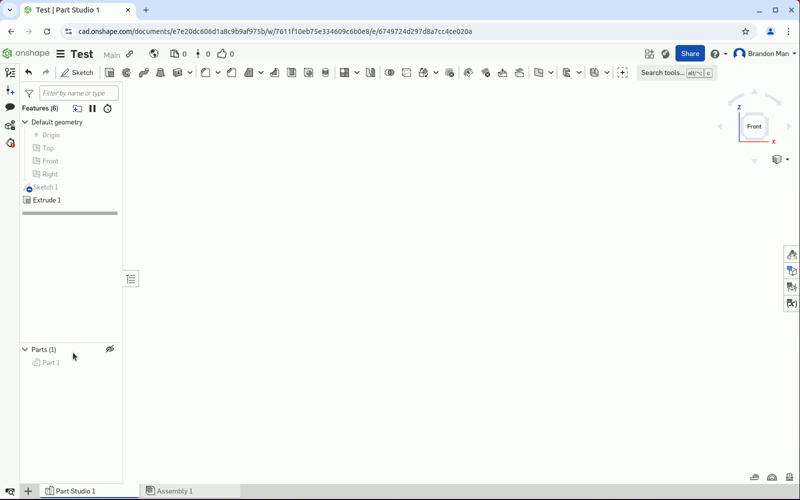
key(down)
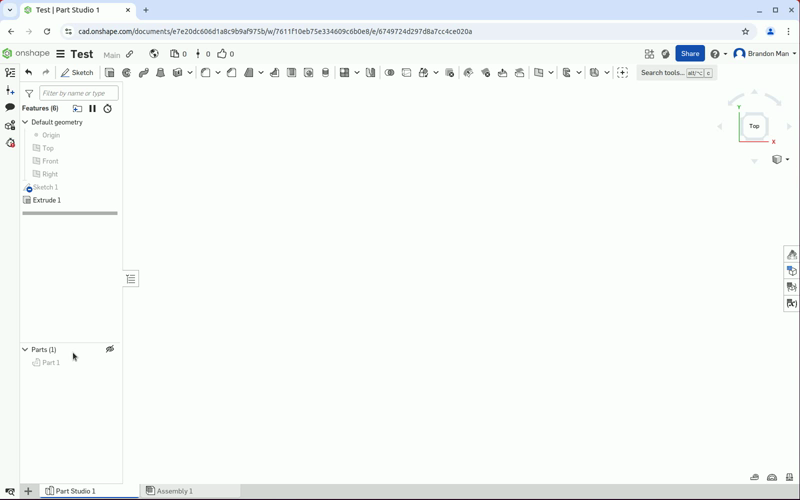
key_up(shift)
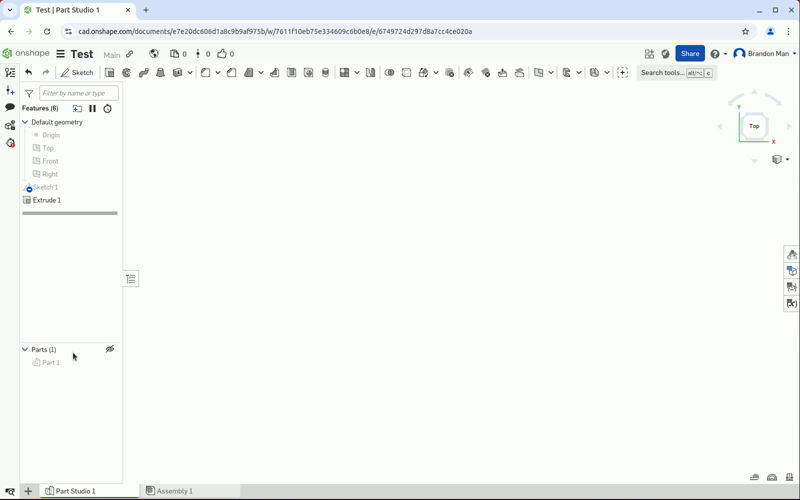
mouse_move(73, 352)
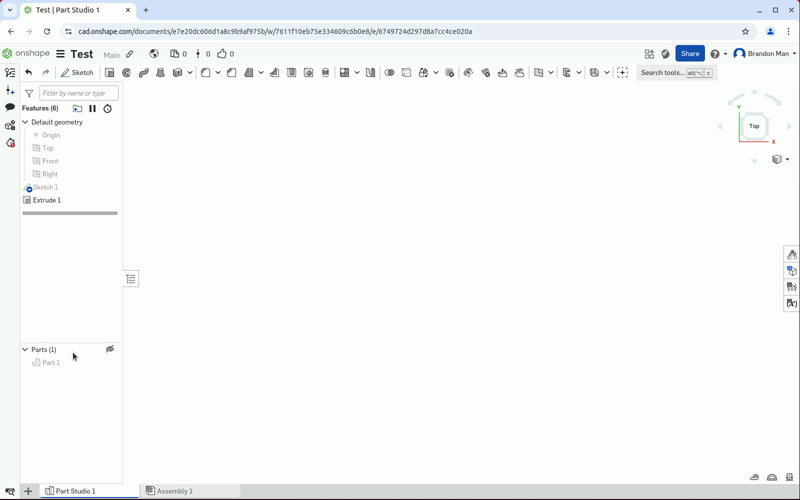
key(shift+y)
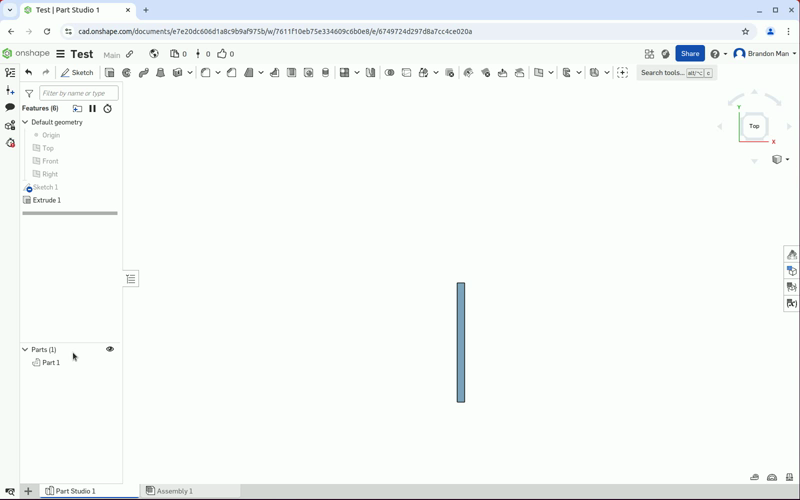
mouse_move(541, 75)
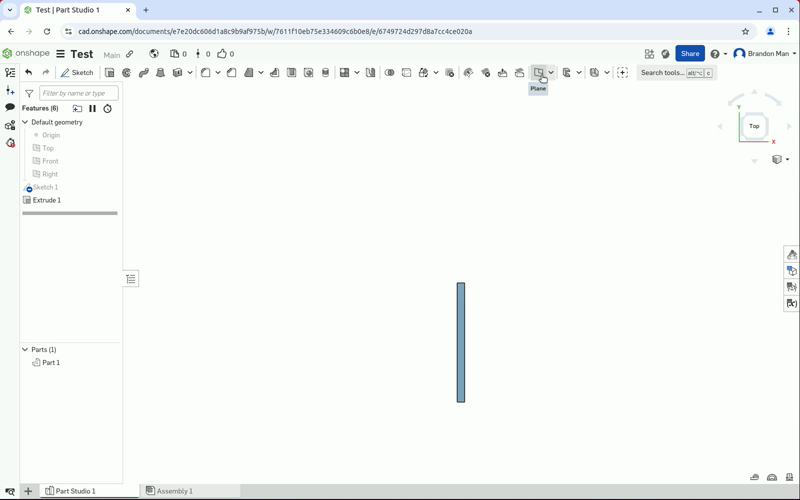
click(541, 75)
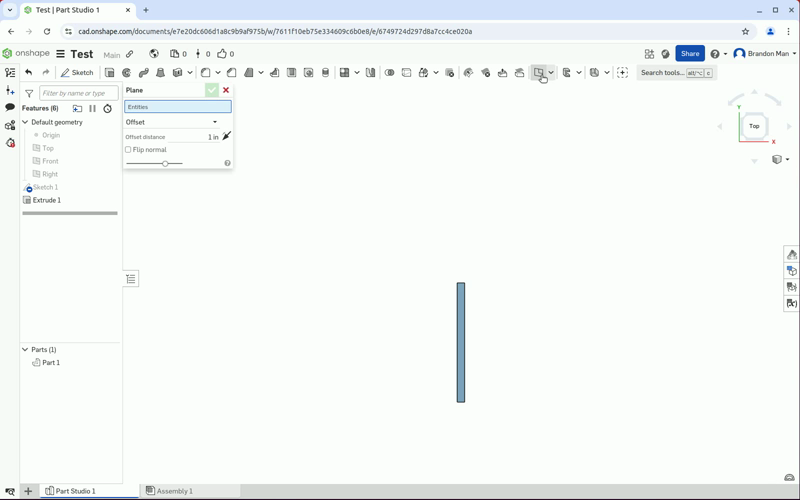
mouse_move(73, 150)
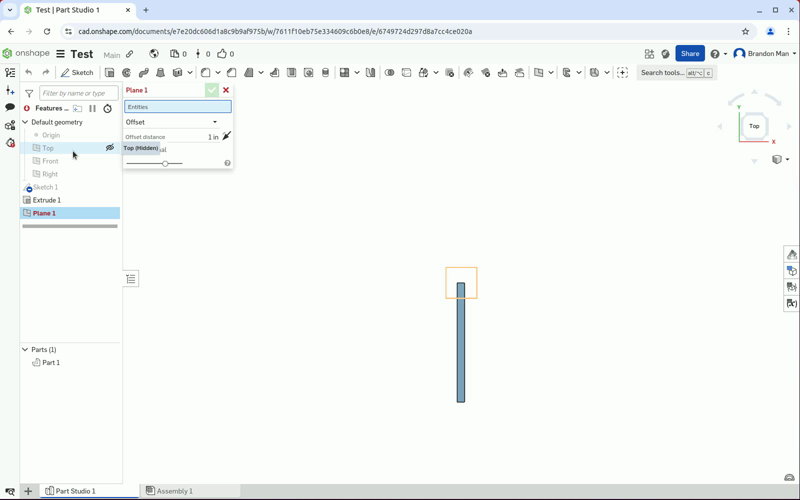
click(73, 150)
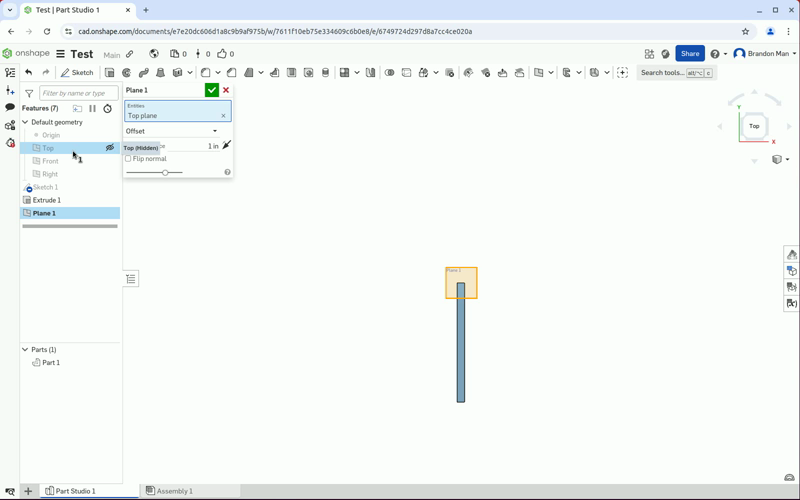
key(tab, 2)
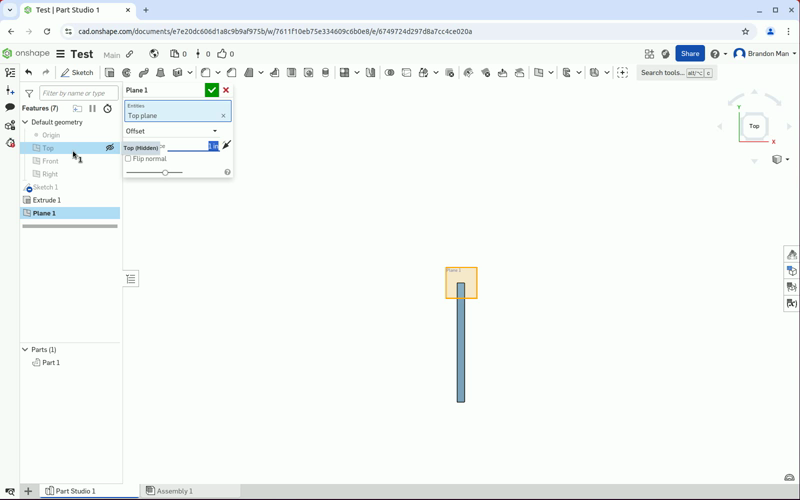
text(0.709)
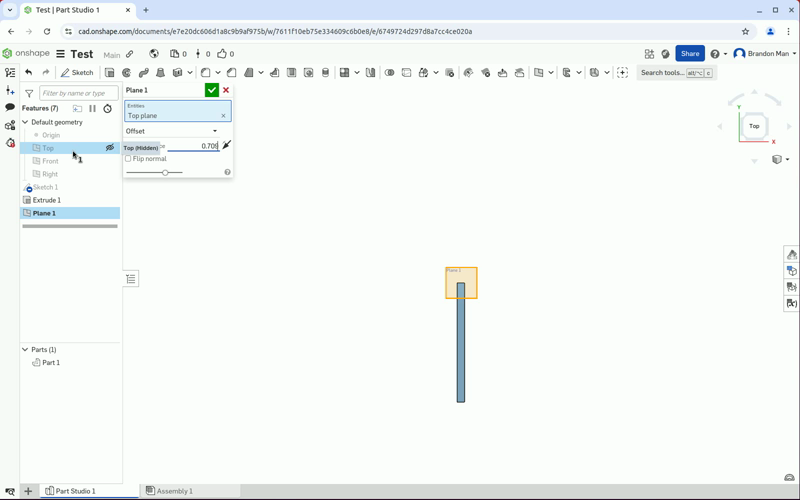
key(enter, 2)
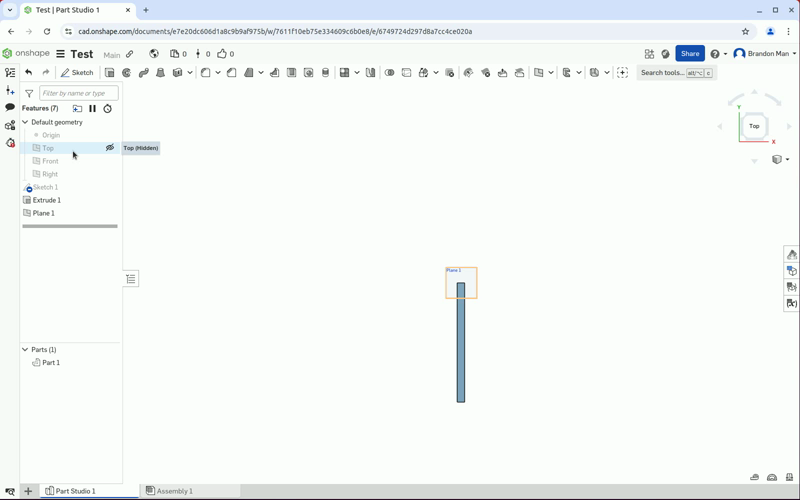
key(shift+s)
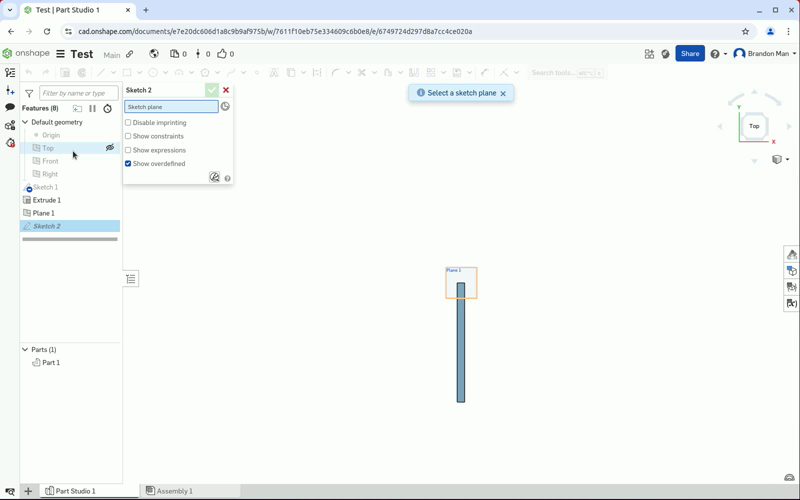
mouse_move(73, 215)
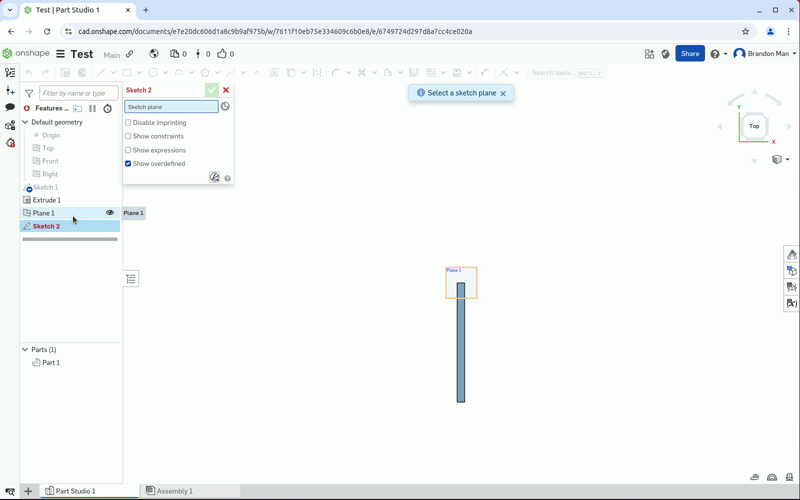
click(73, 215)
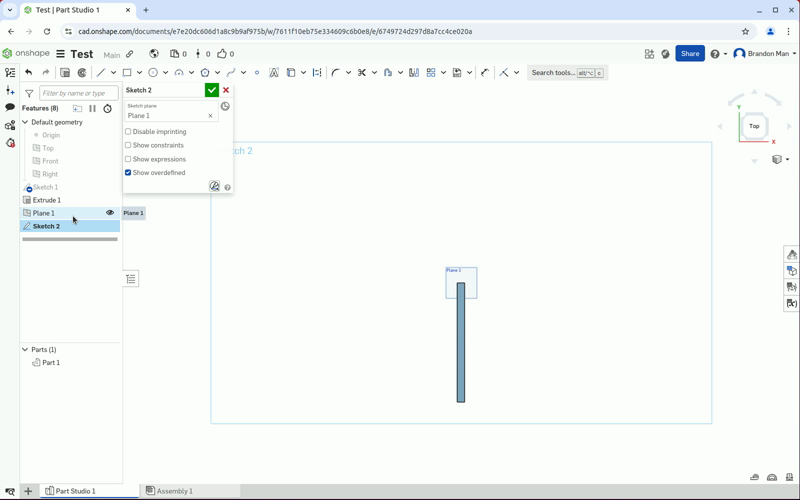
mouse_move(73, 352)
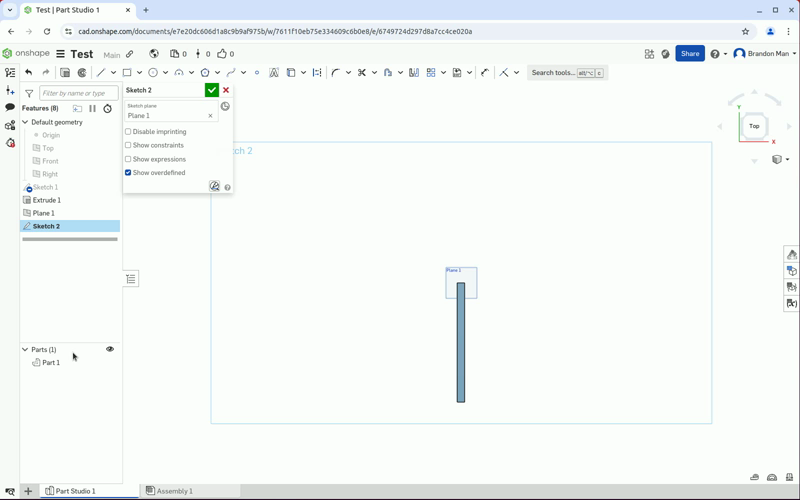
key(y)
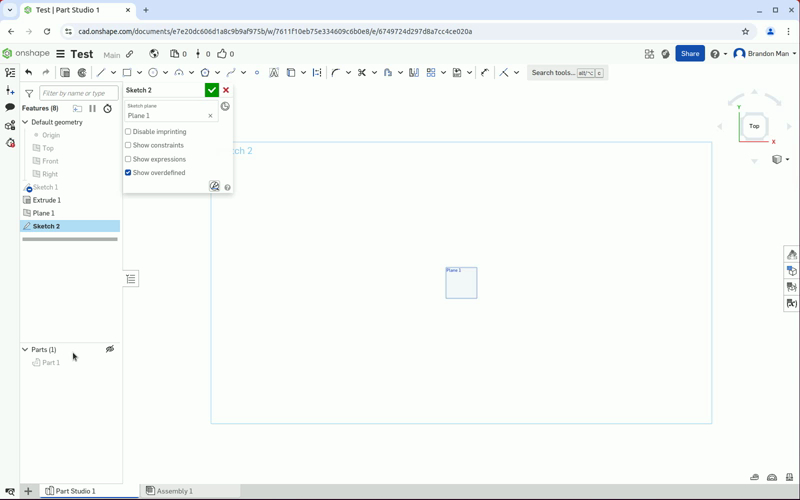
key(c)
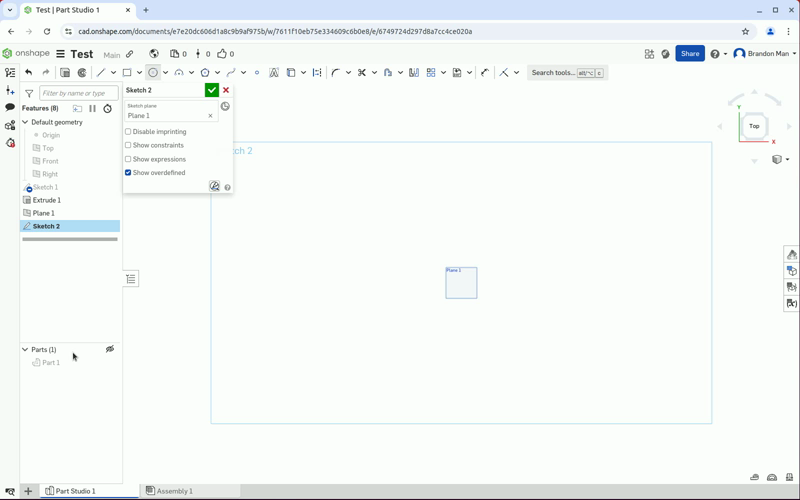
key_down(shift)
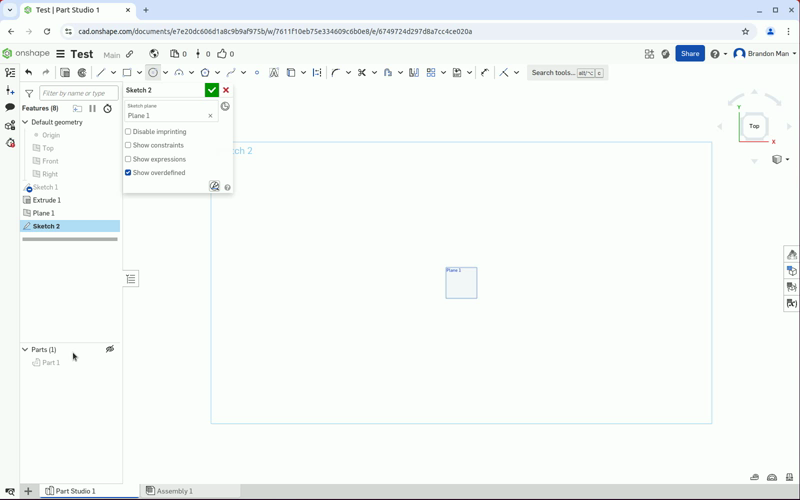
mouse_move(460, 360)
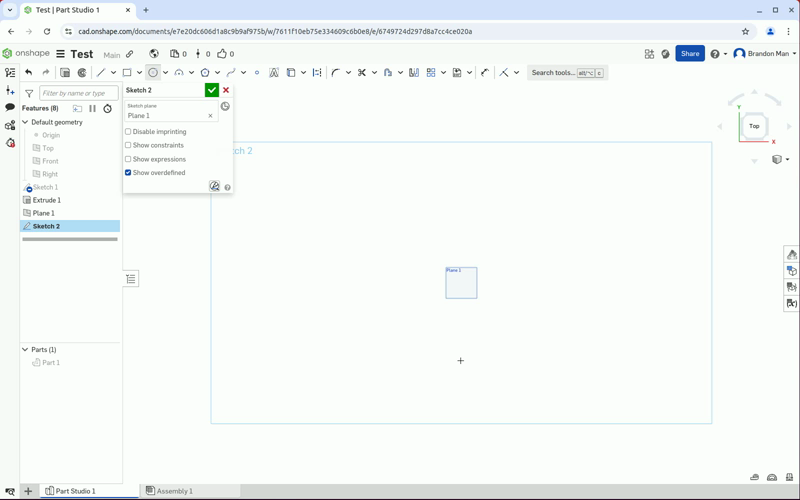
click(460, 360)
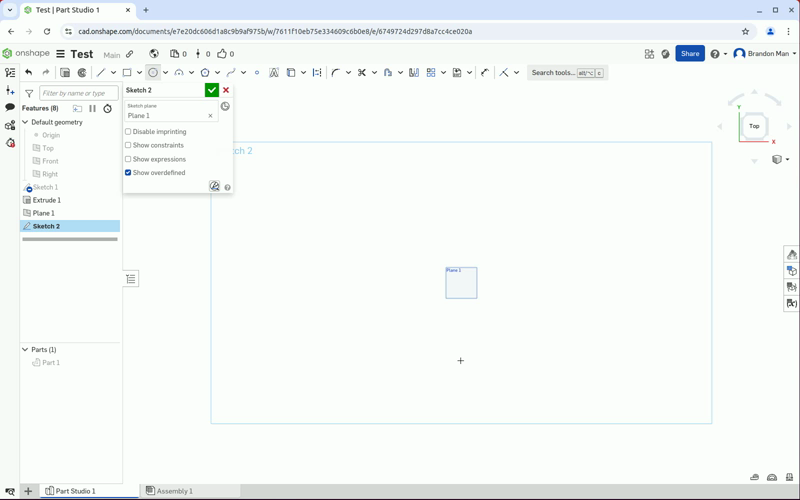
key_up(shift)
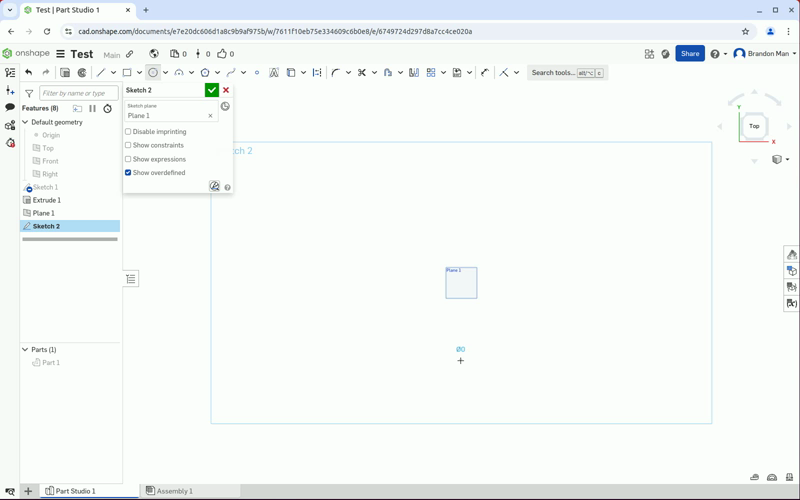
mouse_move(461, 360)
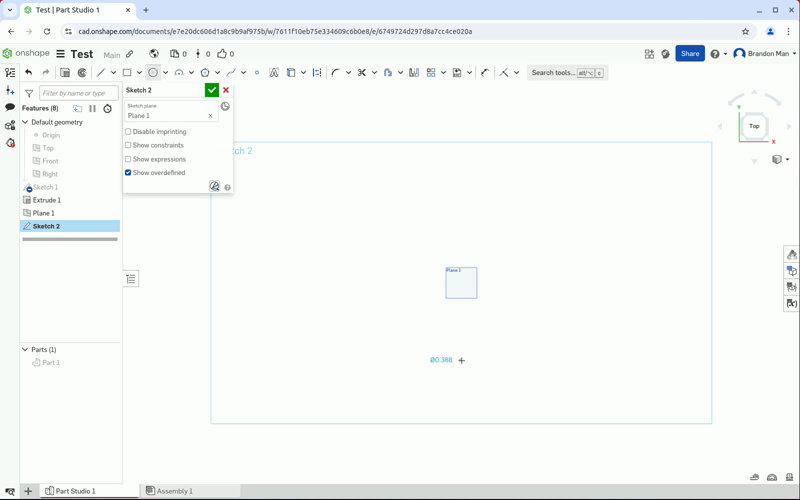
scroll(6)
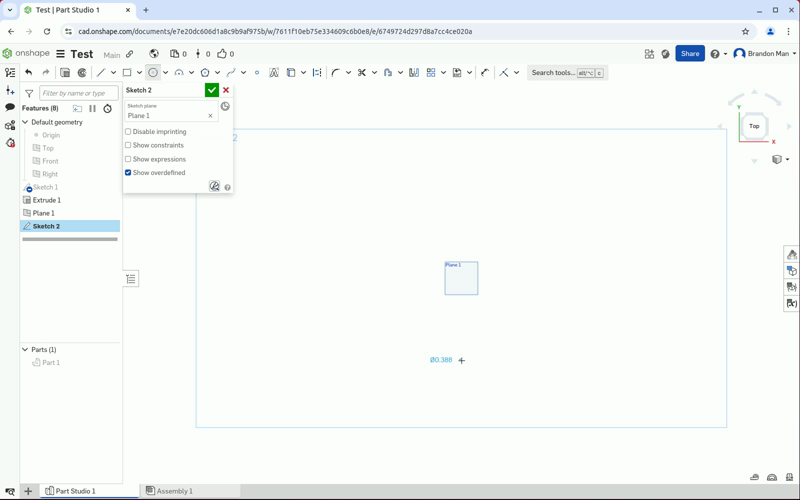
scroll(6)
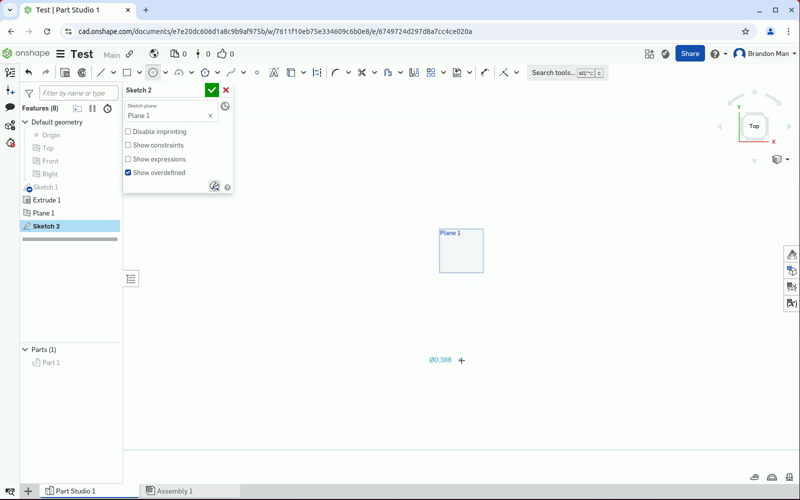
scroll(6)
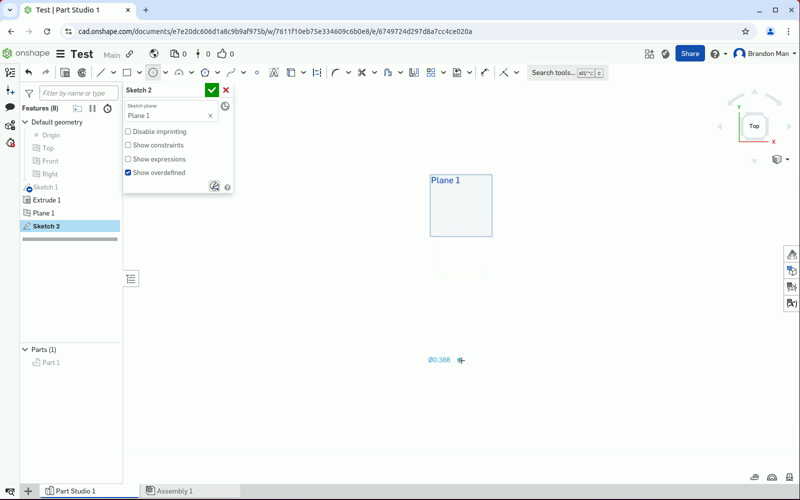
scroll(6)
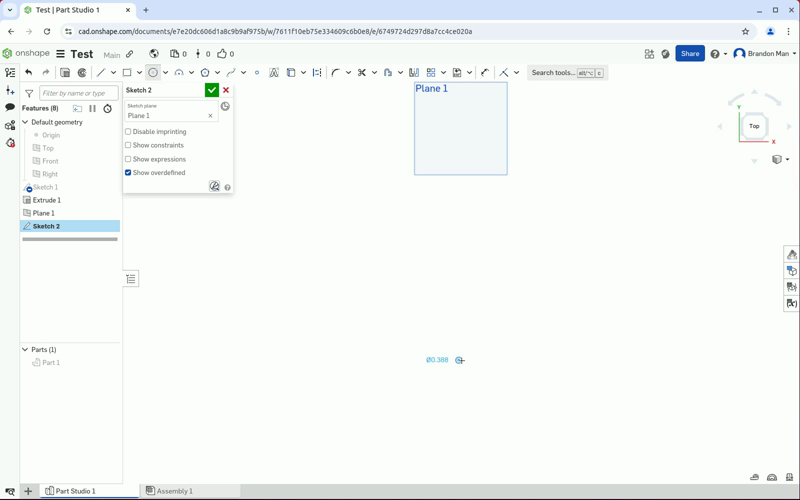
scroll(6)
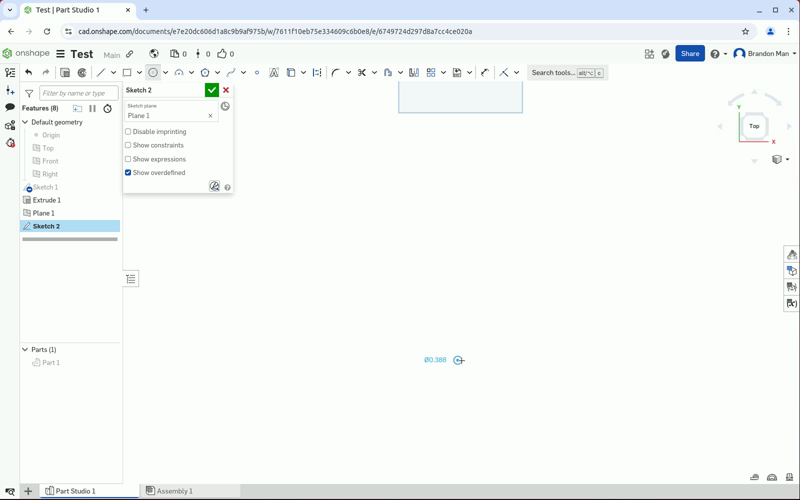
scroll(6)
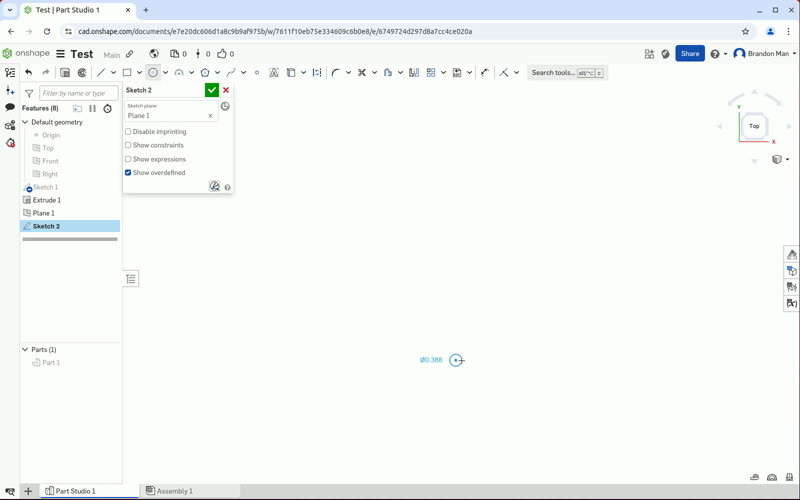
scroll(6)
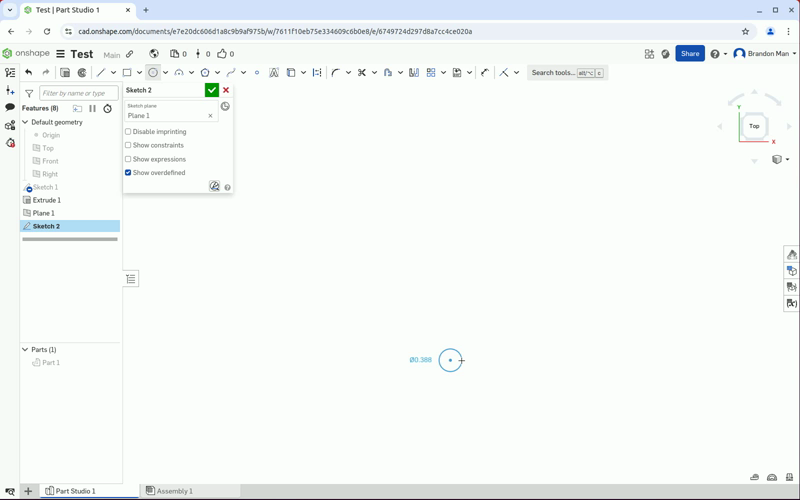
click(461, 360)
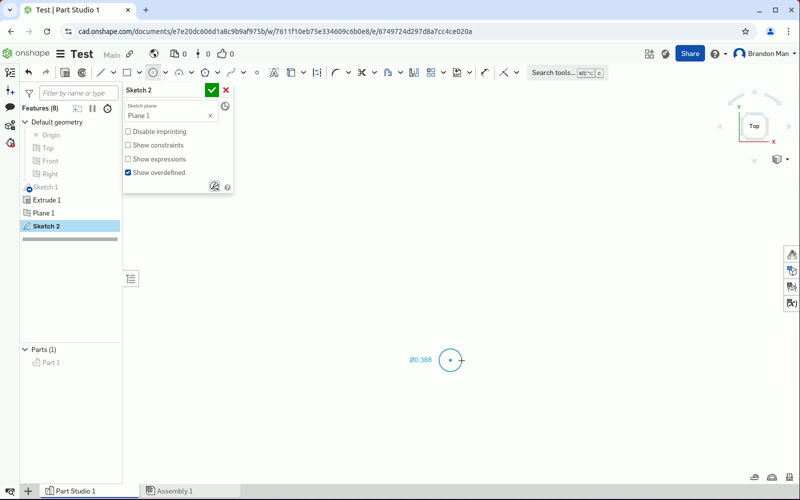
scroll(-6)
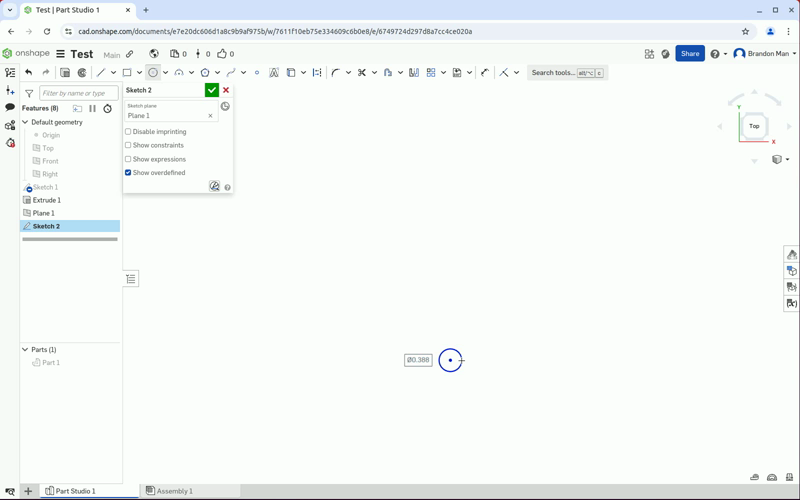
scroll(-6)
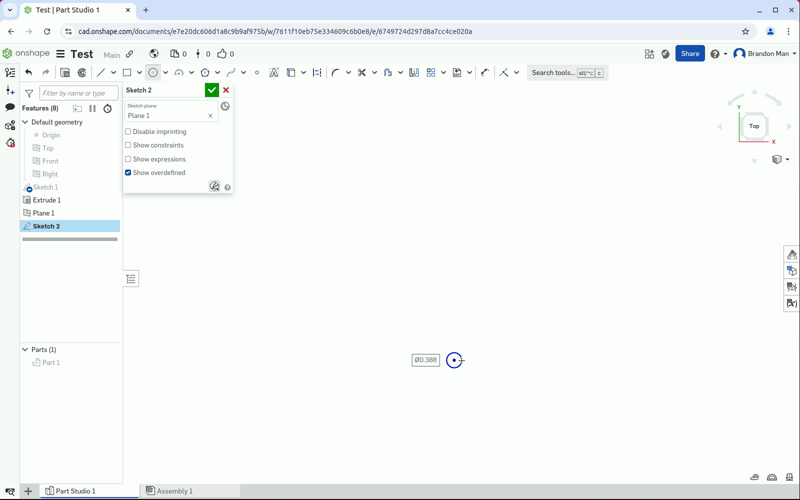
scroll(-6)
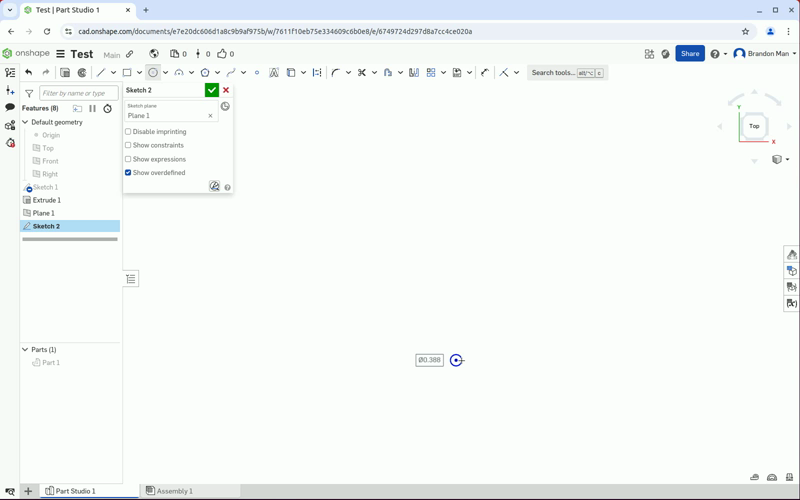
scroll(-6)
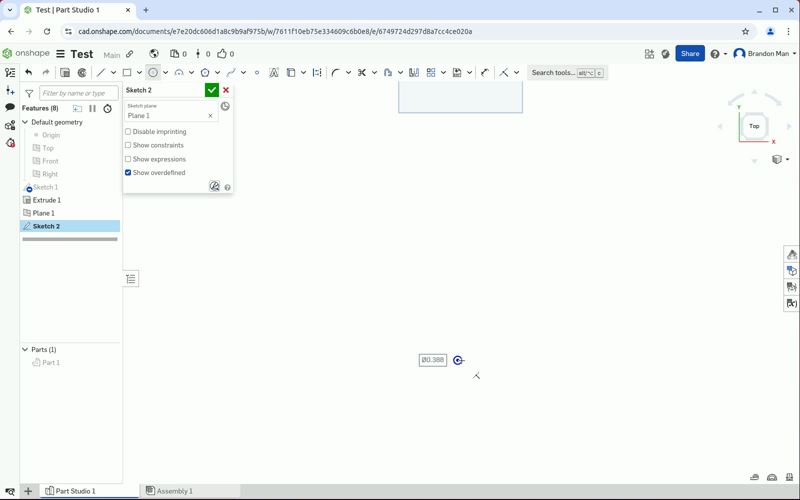
scroll(-6)
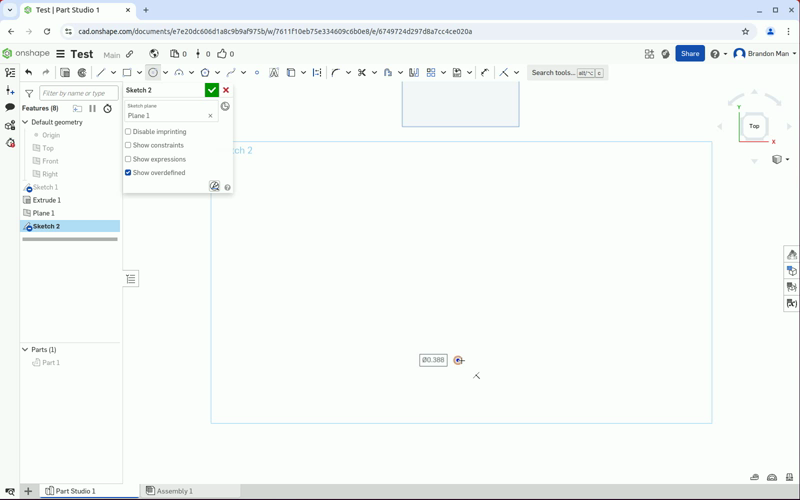
scroll(-6)
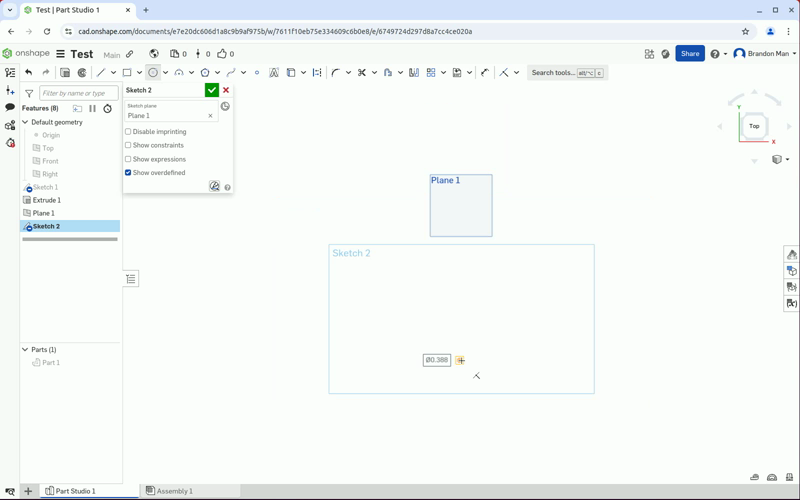
scroll(-6)
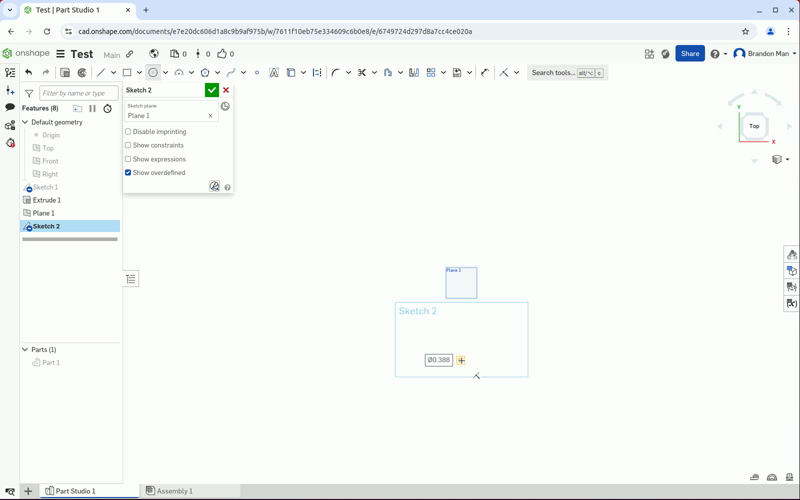
key(esc)
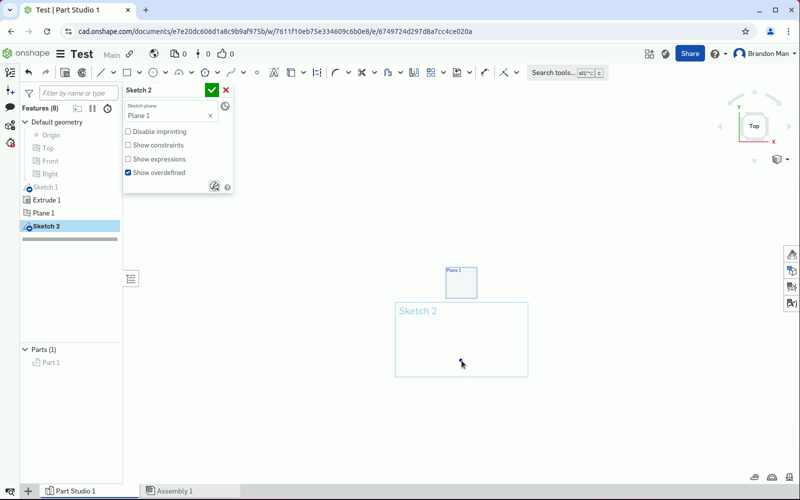
mouse_move(460, 361)
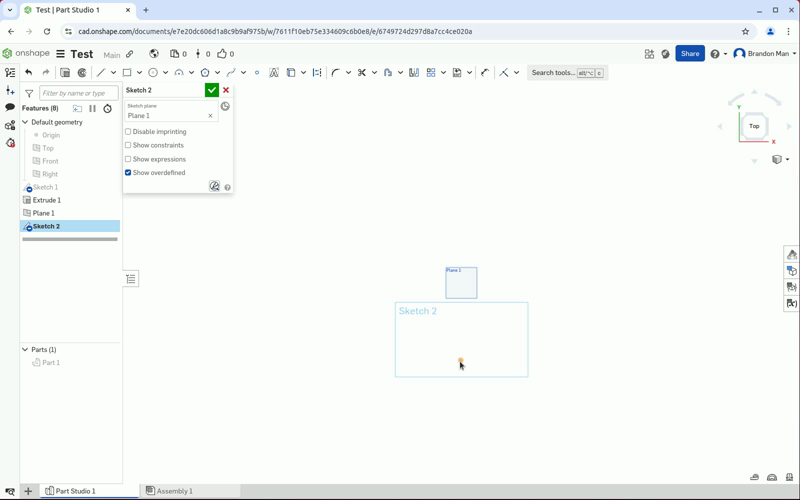
scroll(6)
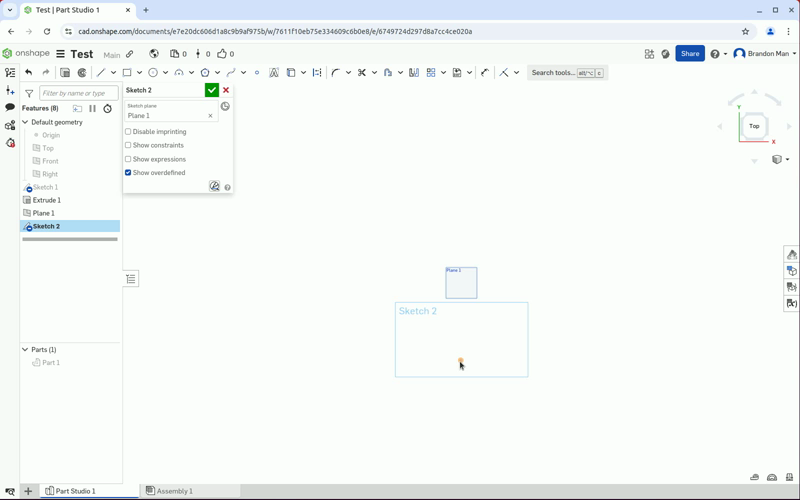
scroll(6)
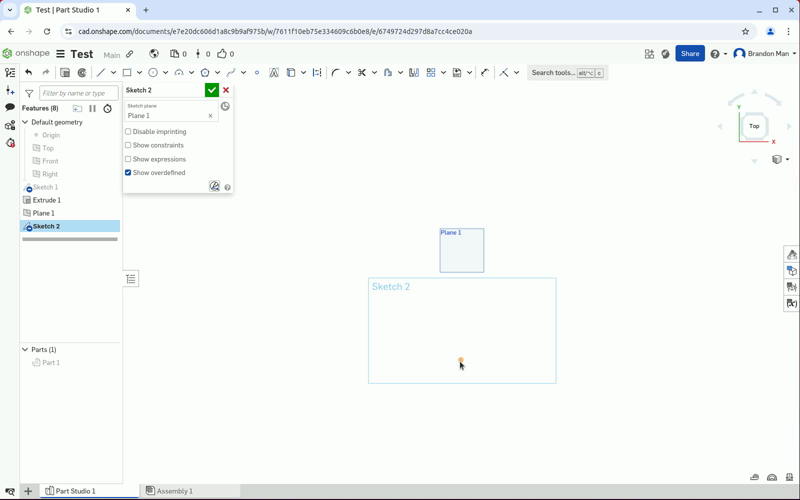
scroll(6)
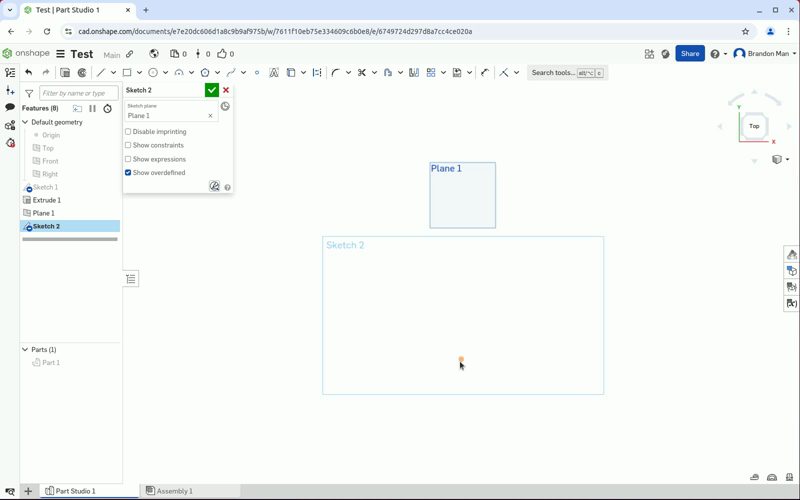
scroll(6)
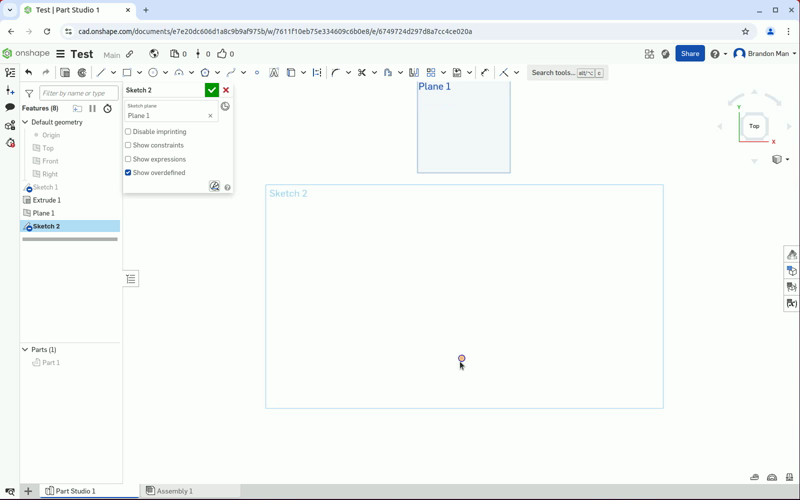
scroll(6)
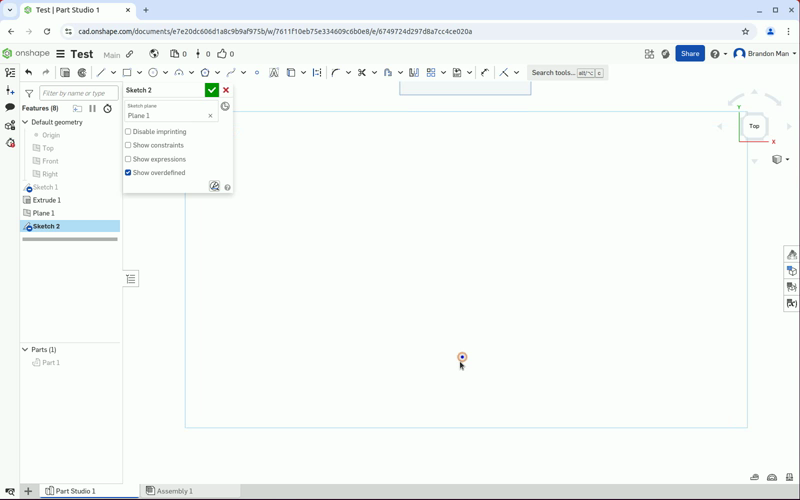
scroll(6)
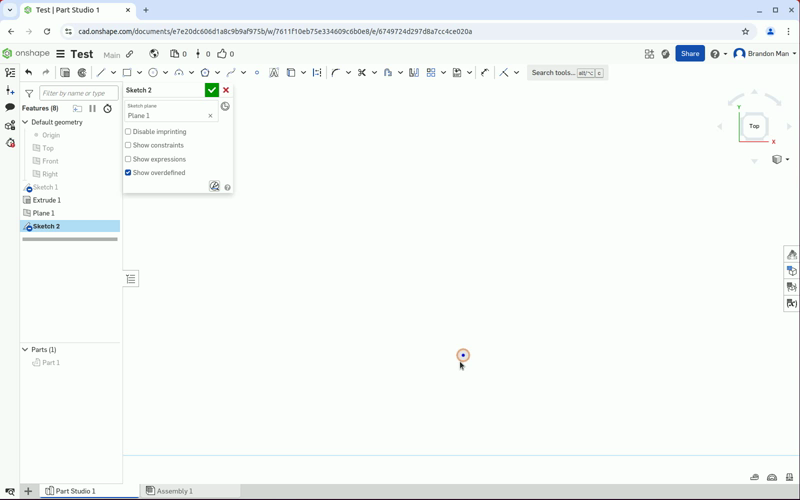
scroll(6)
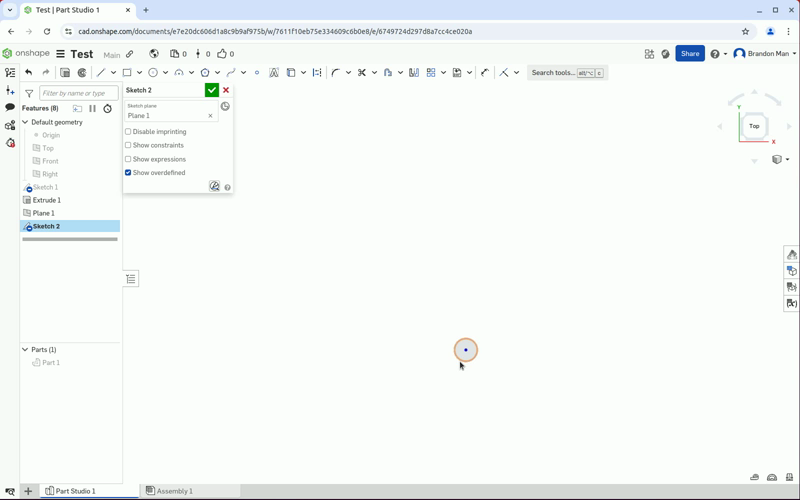
click(460, 361)
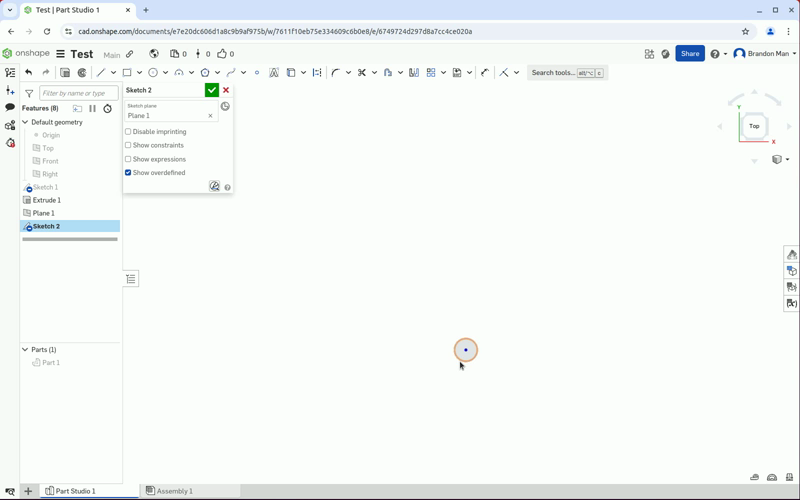
scroll(-6)
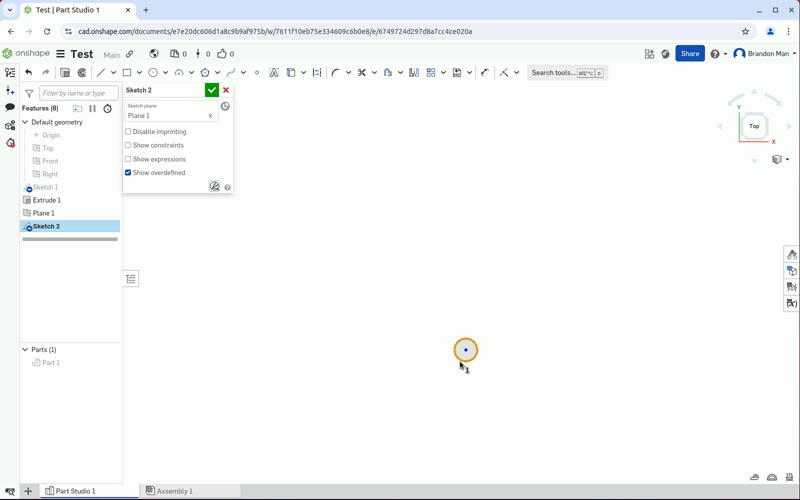
scroll(-6)
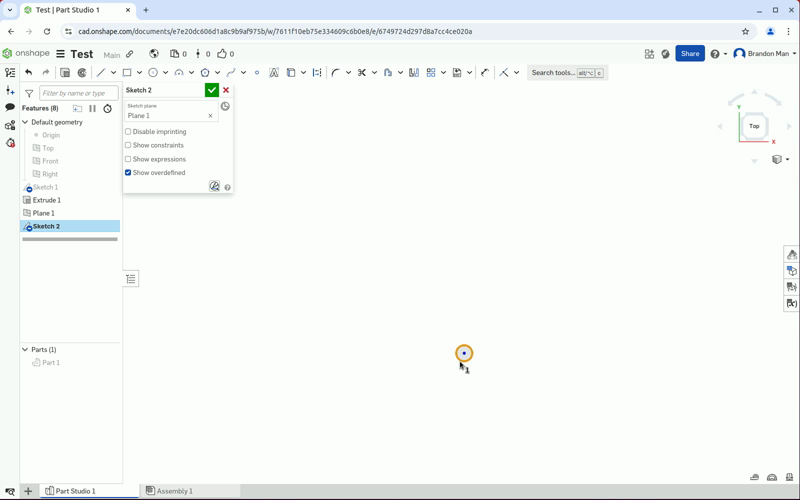
scroll(-6)
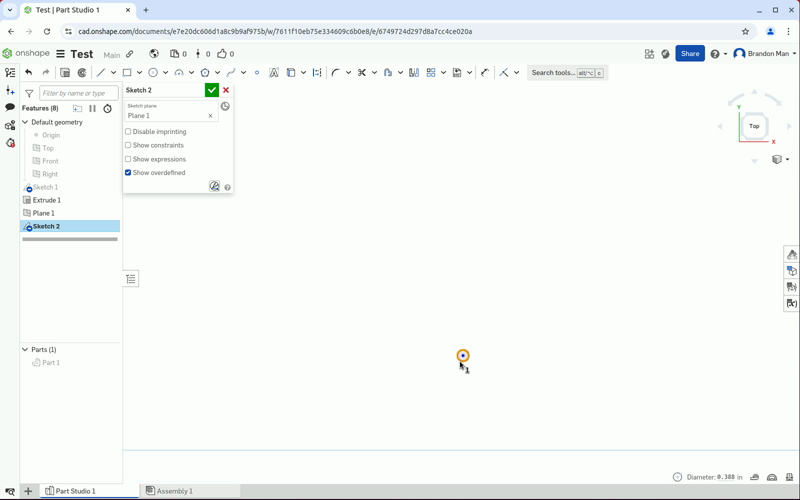
scroll(-6)
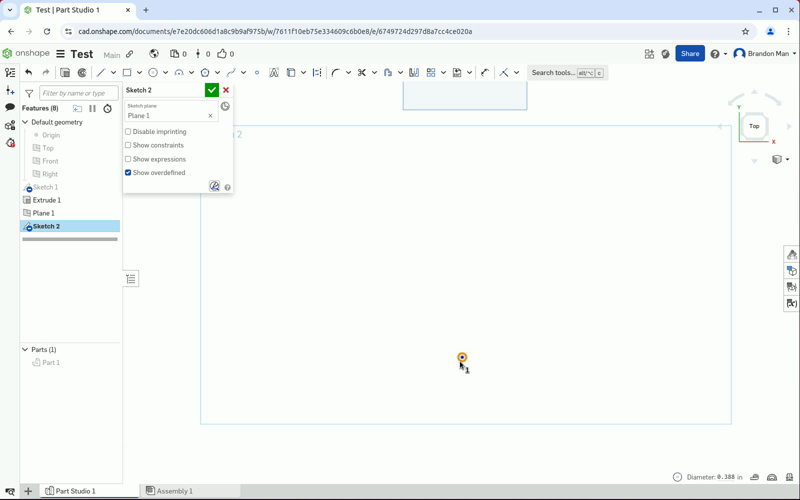
scroll(-6)
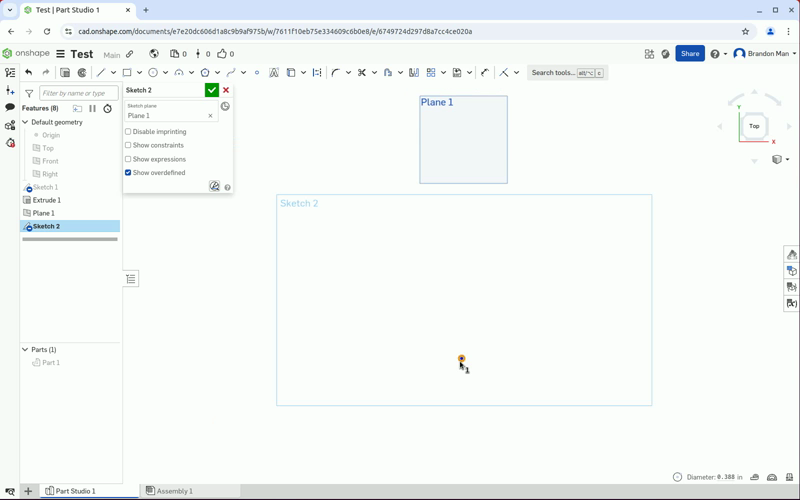
scroll(-6)
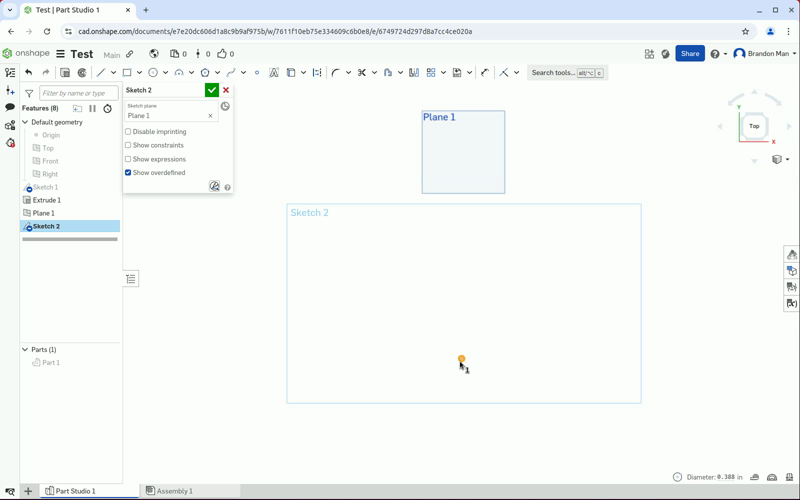
scroll(-6)
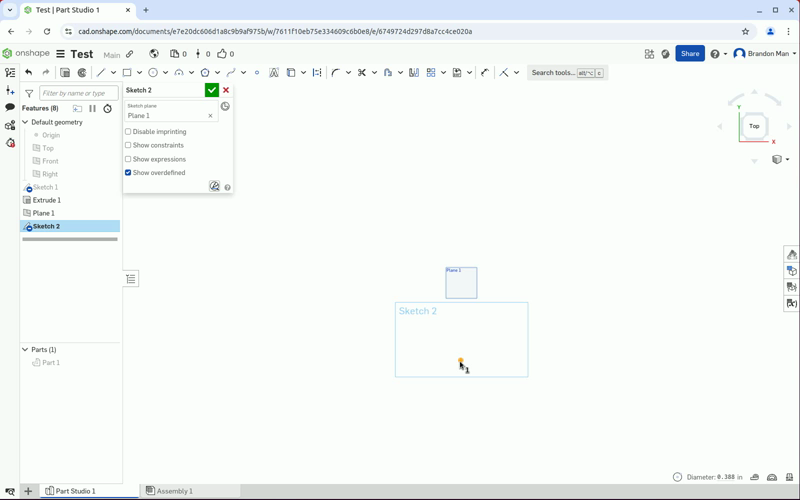
mouse_move(73, 352)
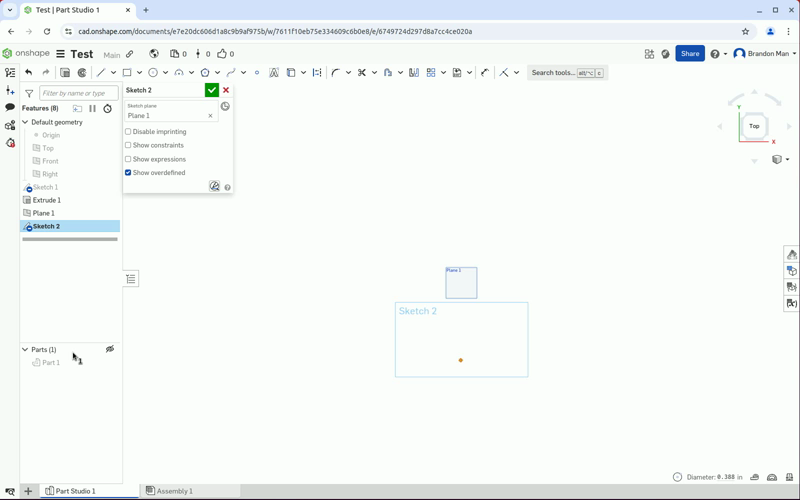
key(shift+y)
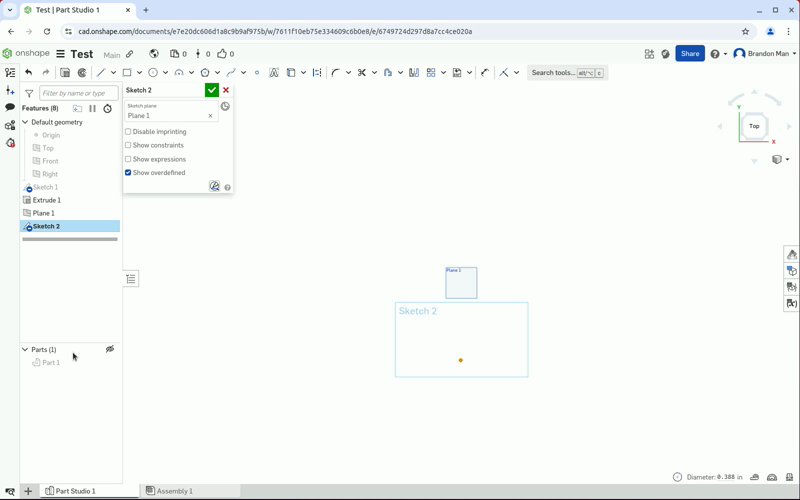
key(shift+e)
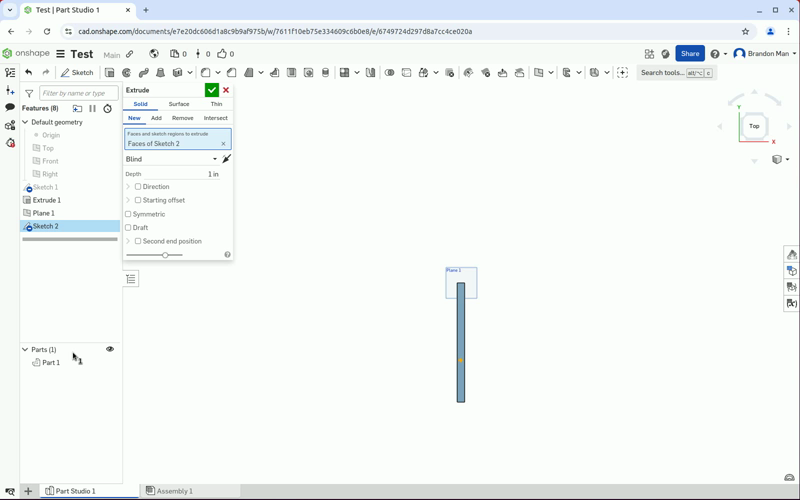
mouse_move(143, 106)
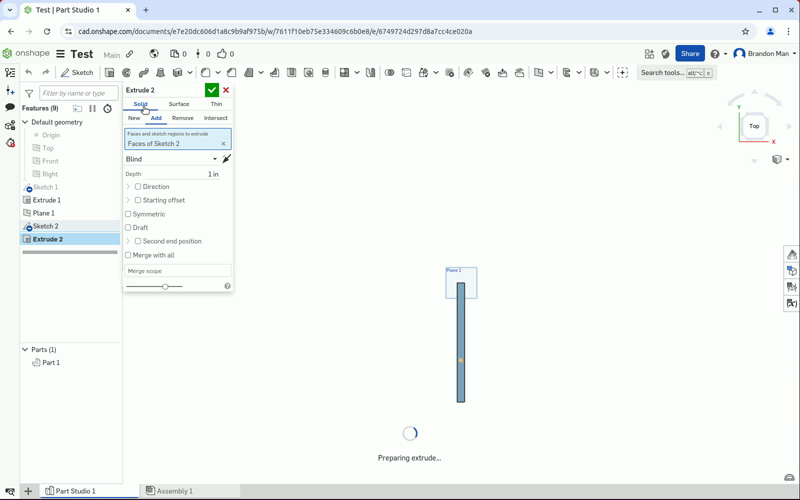
click(143, 106)
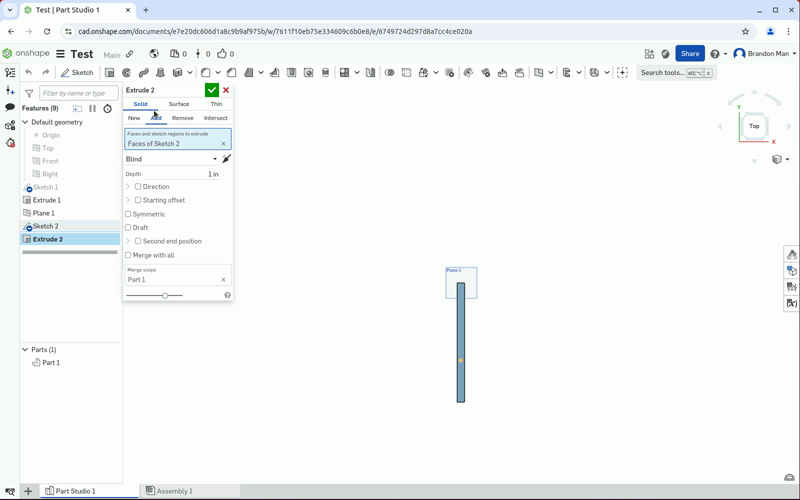
mouse_move(186, 120)
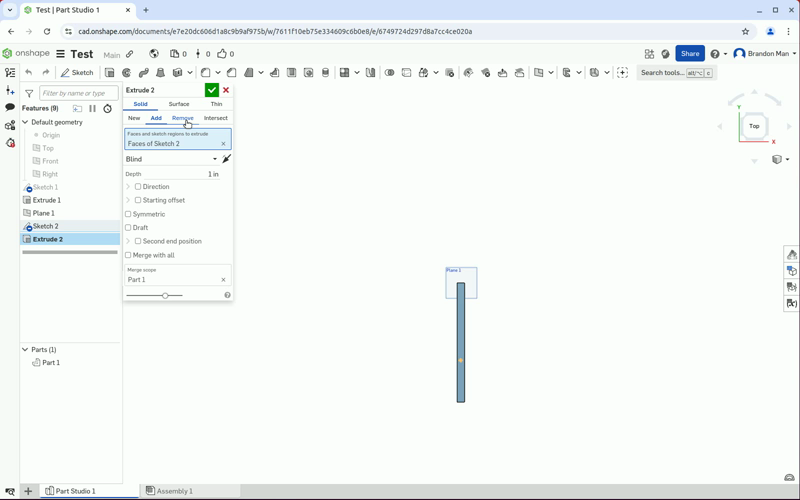
click(186, 120)
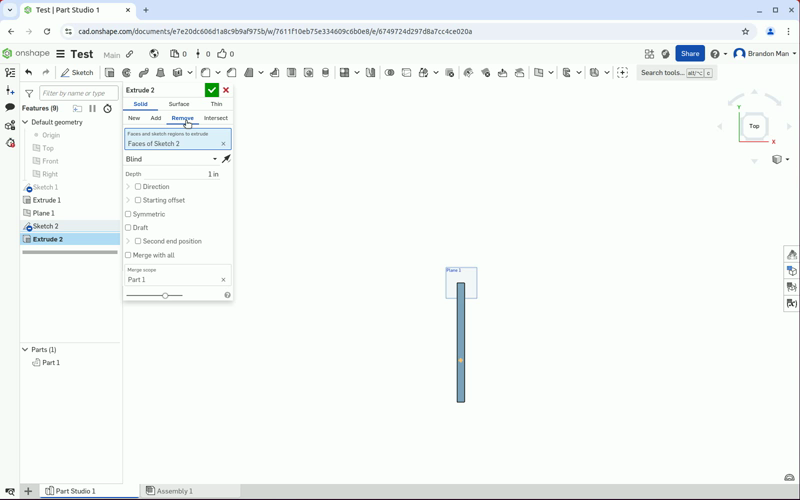
key(tab, 4)
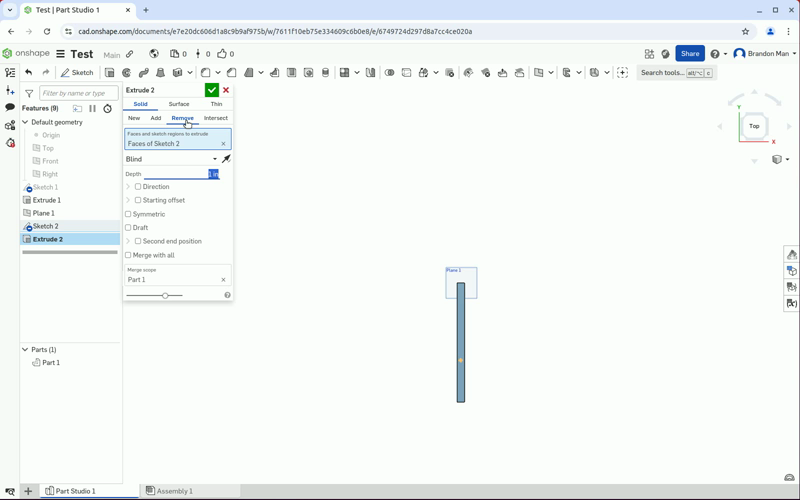
text(1.204)
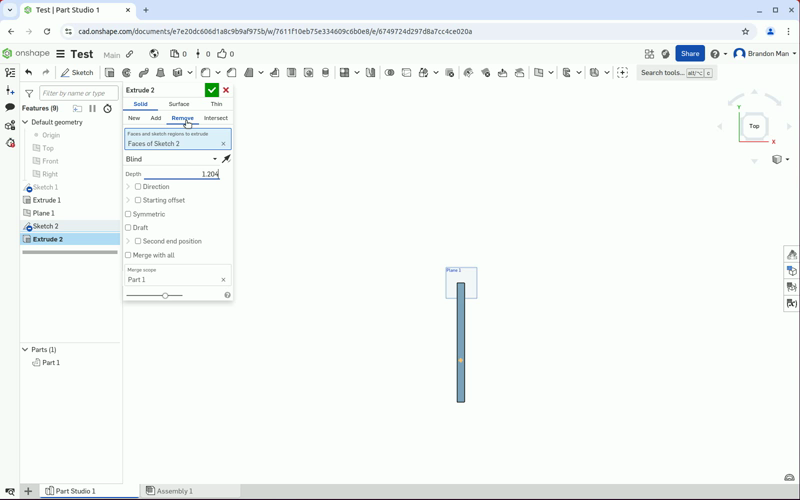
key(tab, 6)
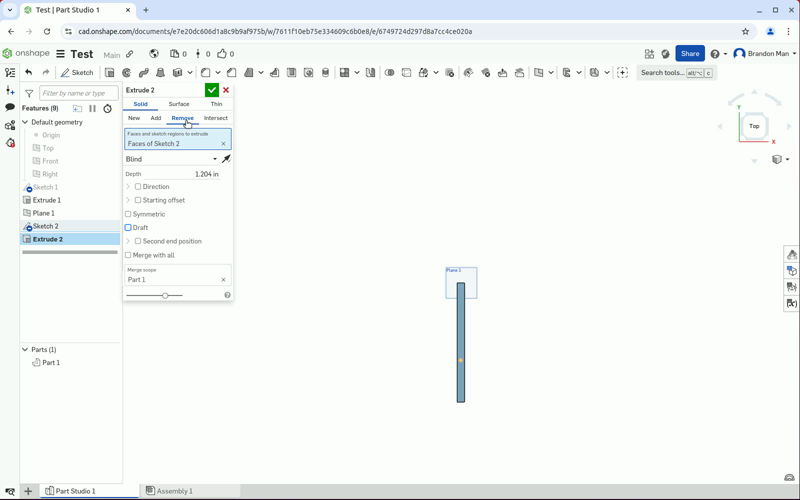
key(space)
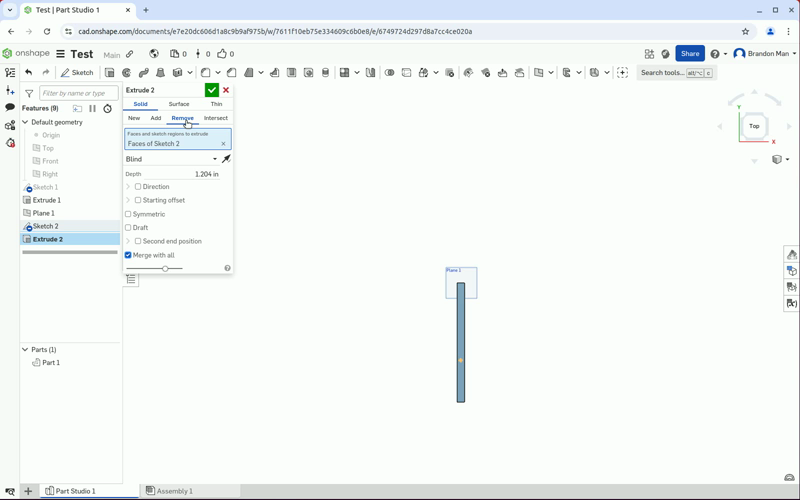
key(enter)
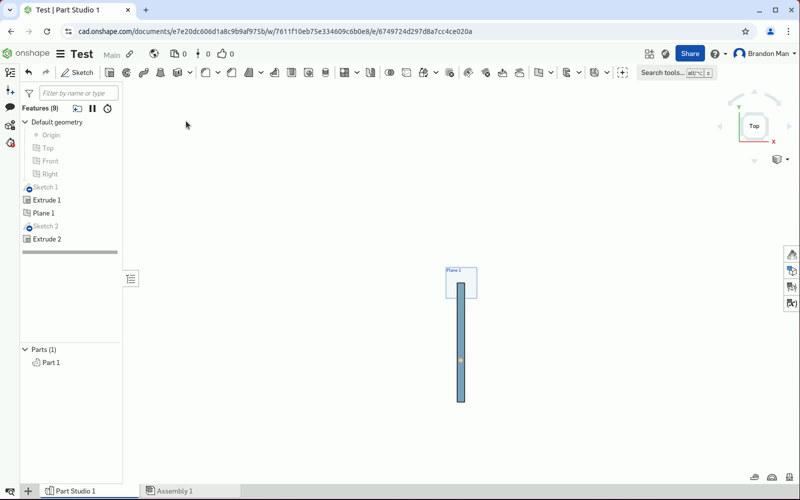
key(shift+h)
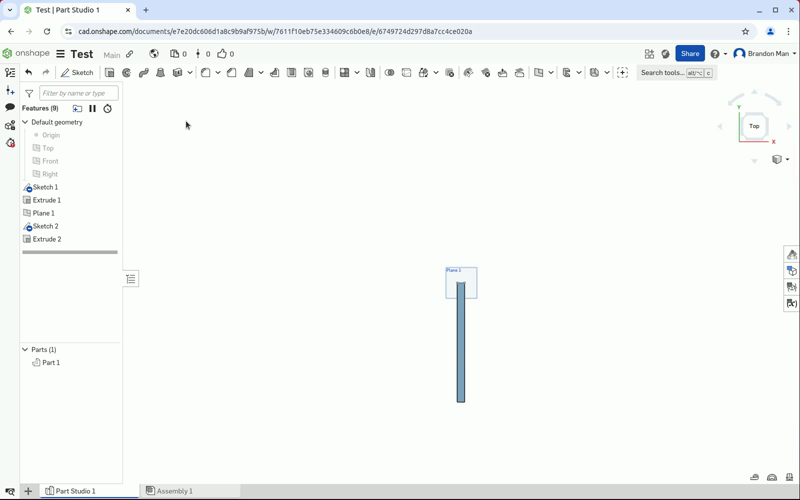
key(shift+h)
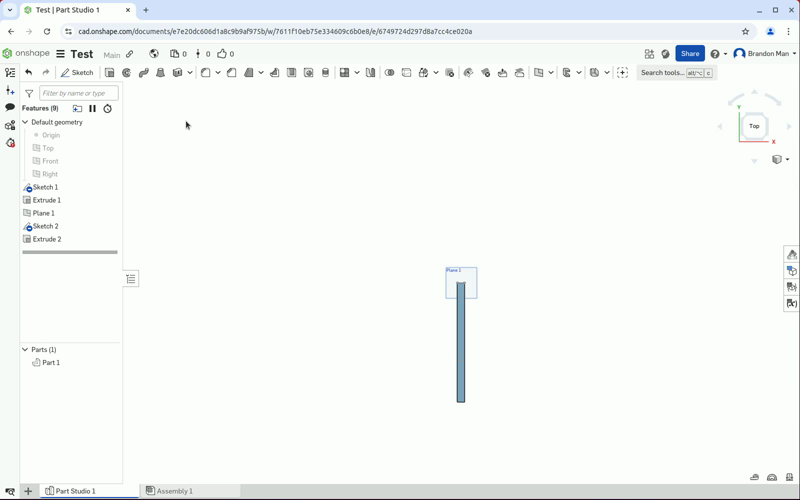
key(shift+7)
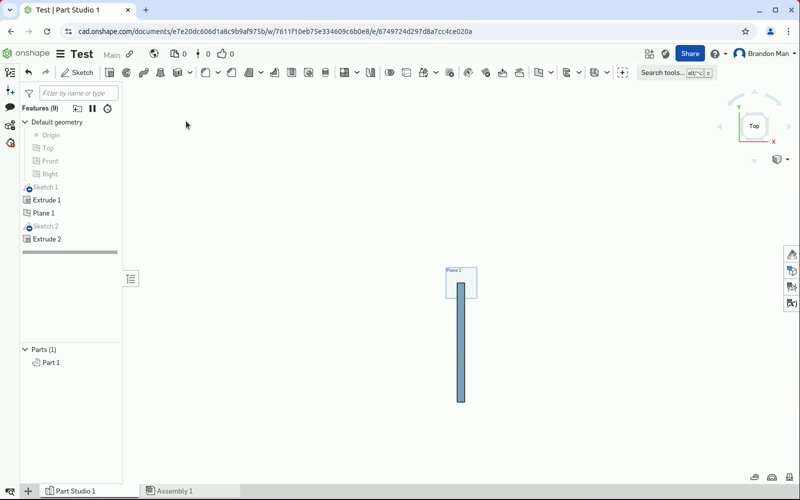
key(up, 3)
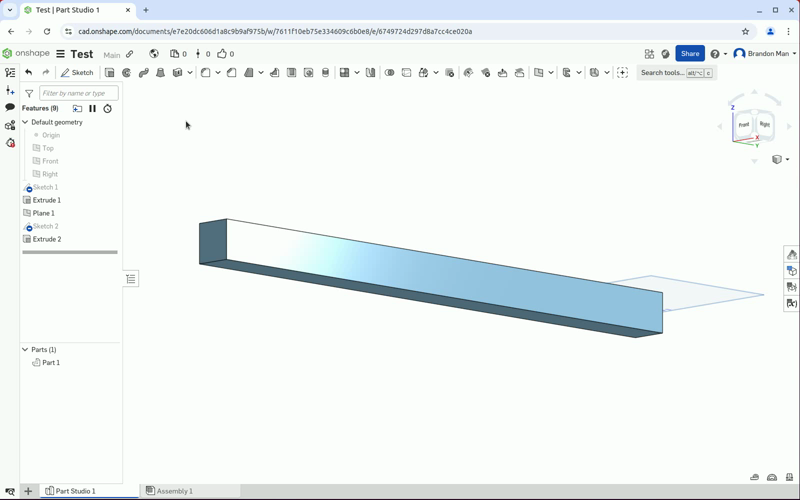
key(left, 3)
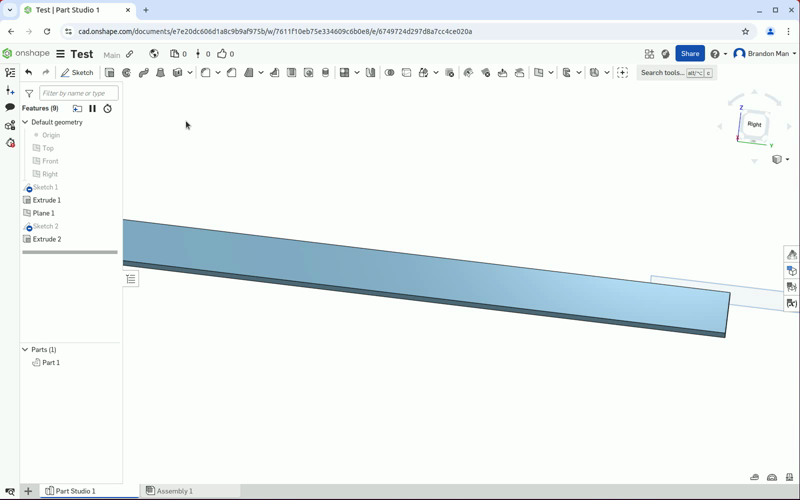
key(right, 3)
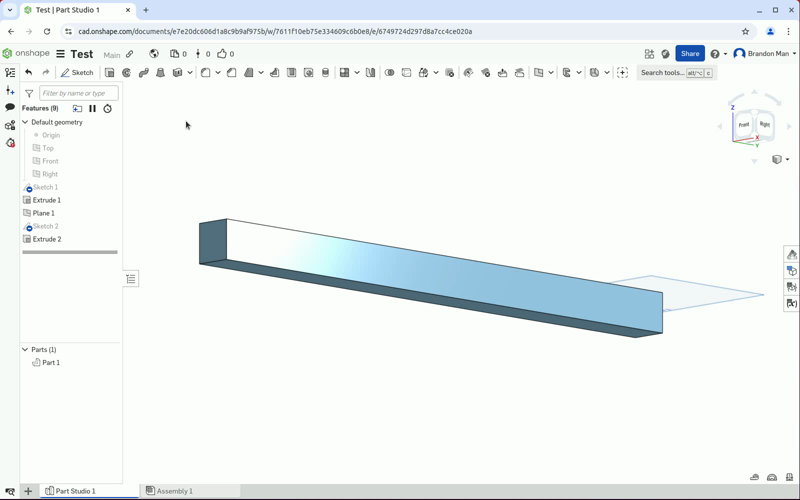
key(down, 3)
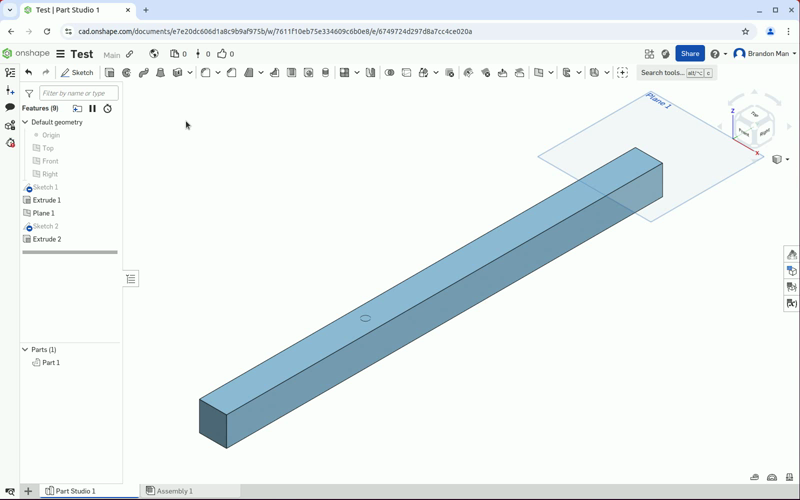
mouse_move(73, 189)
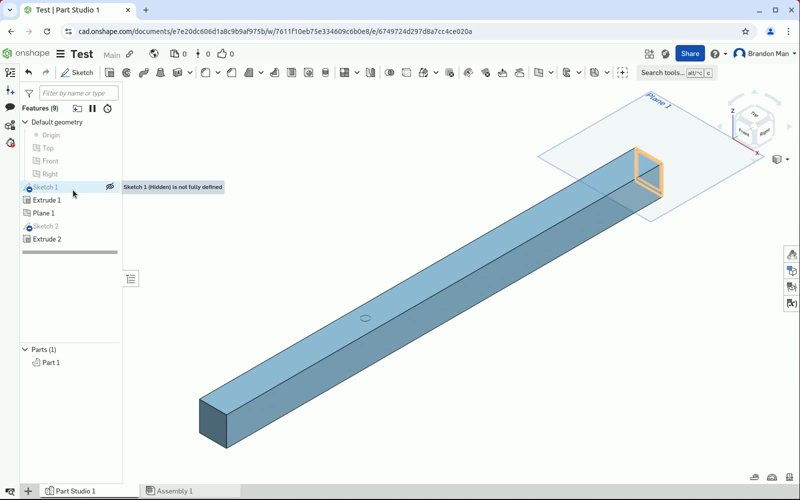
click(73, 189)